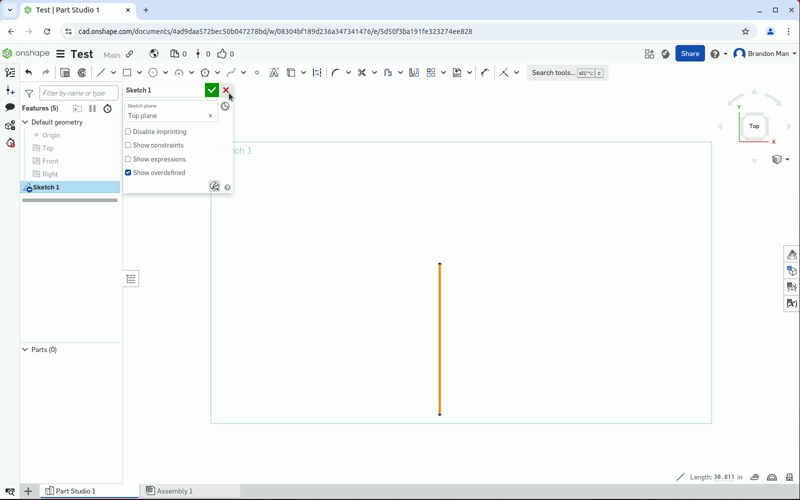
key(shift+h)
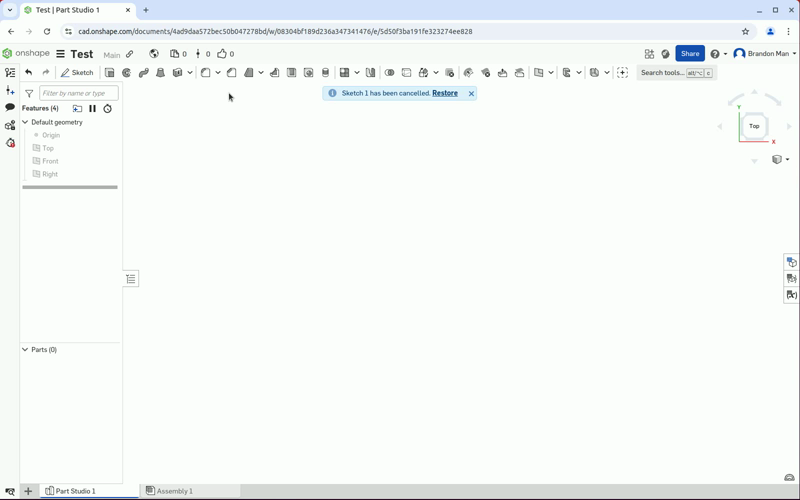
mouse_move(73, 352)
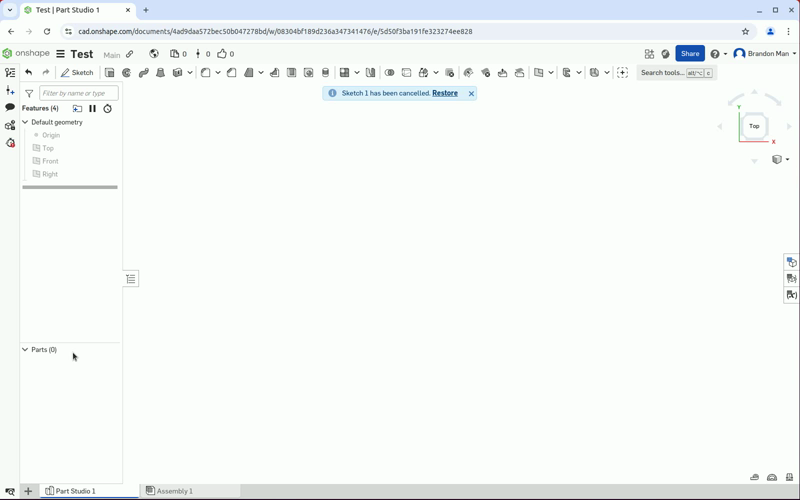
key(y)
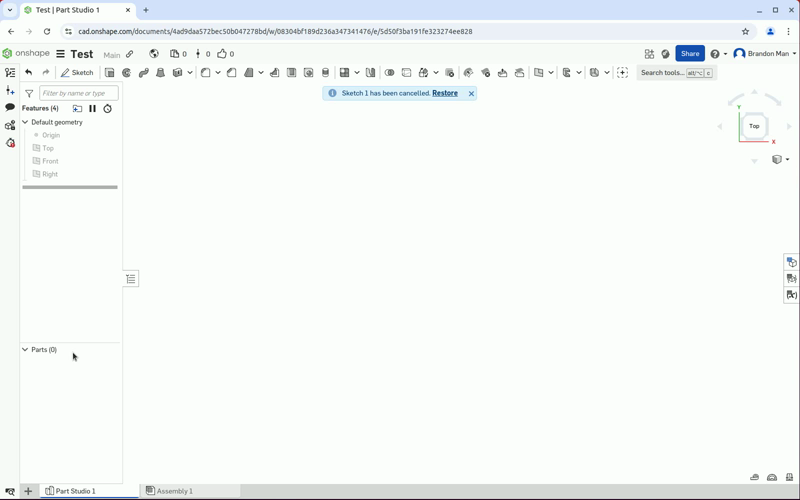
key(shift+p)
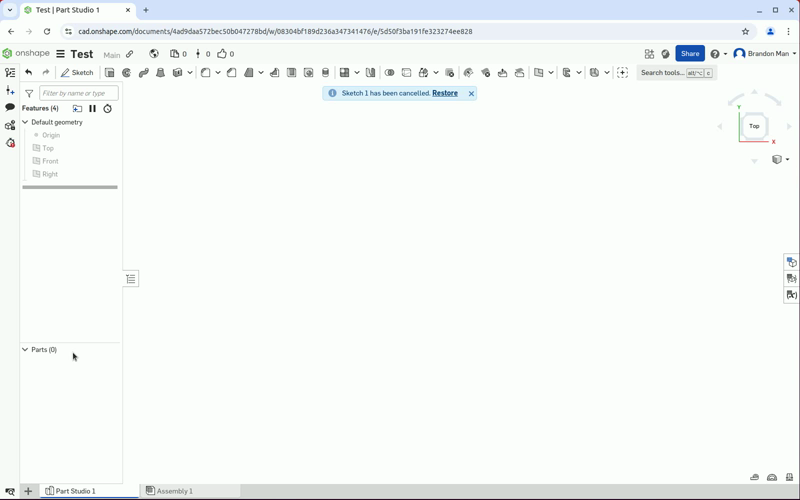
key(space)
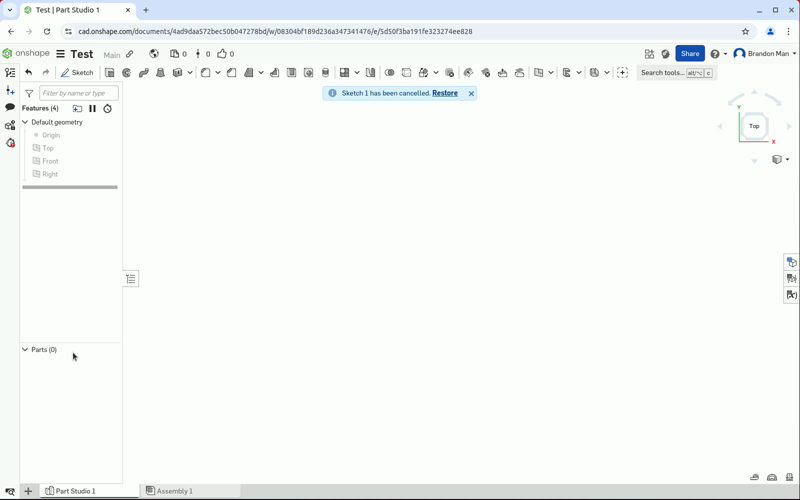
key_down(shift)
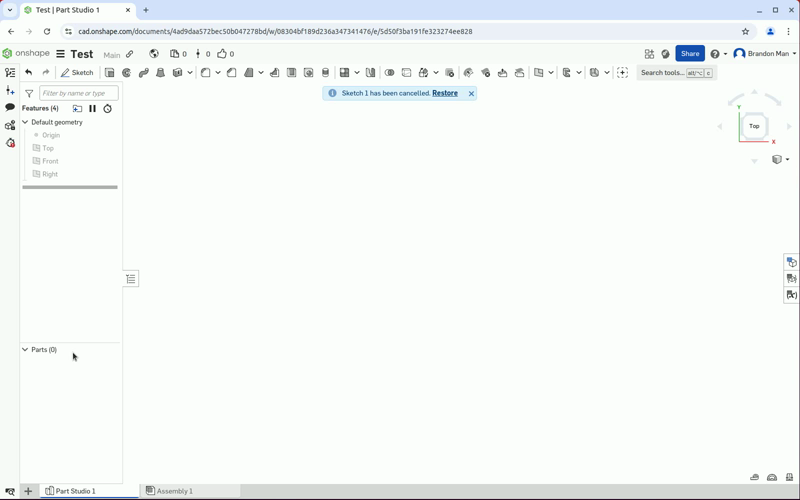
key(up)
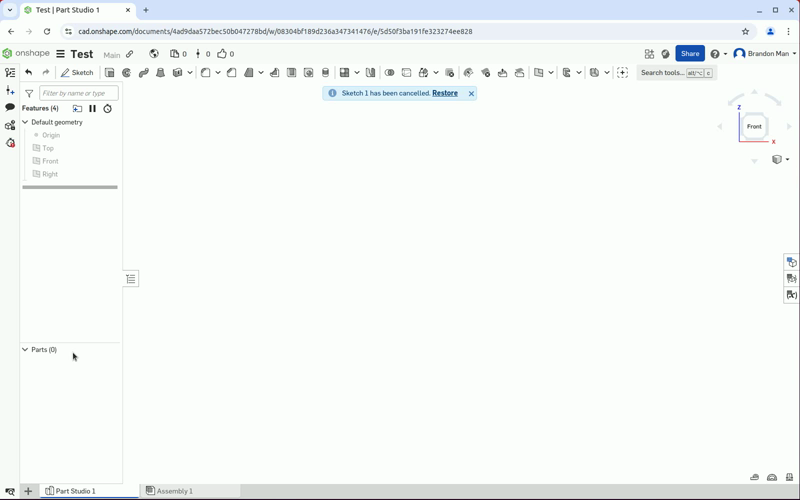
key_up(shift)
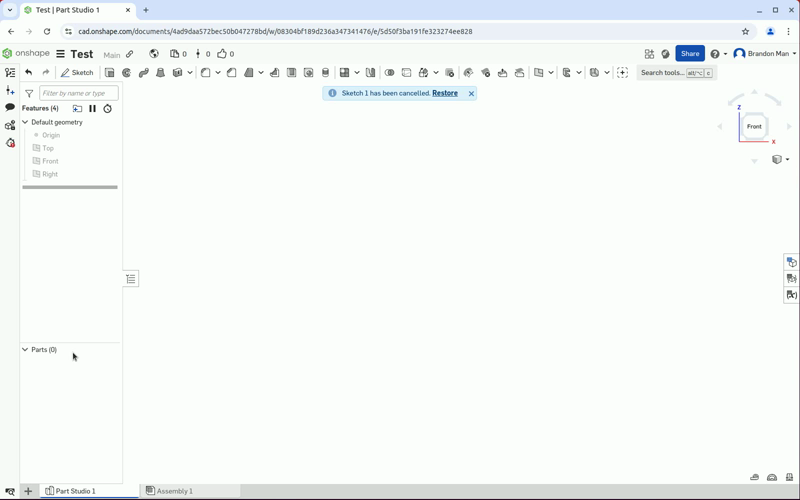
mouse_move(73, 352)
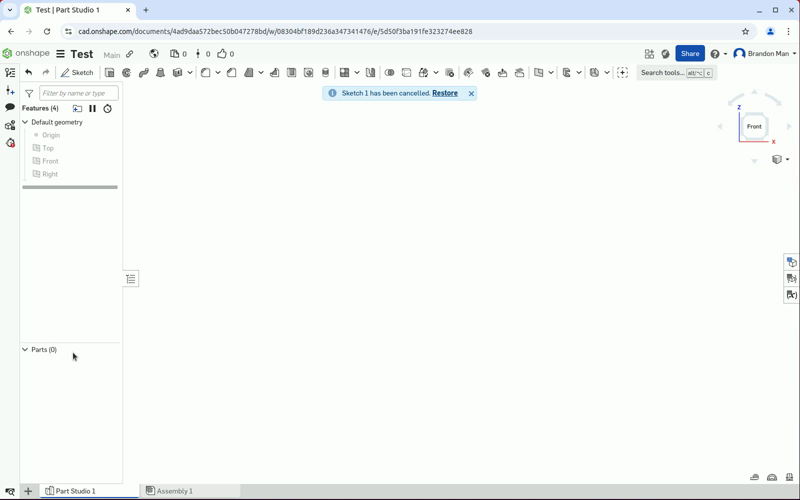
key(shift+y)
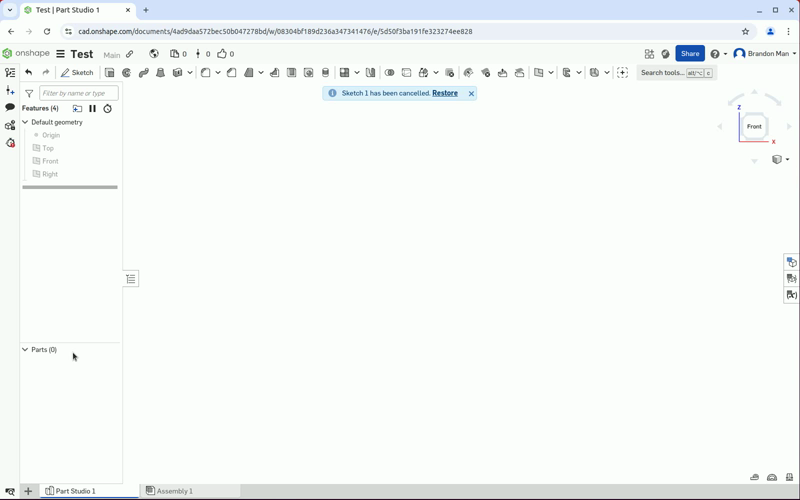
key(shift+s)
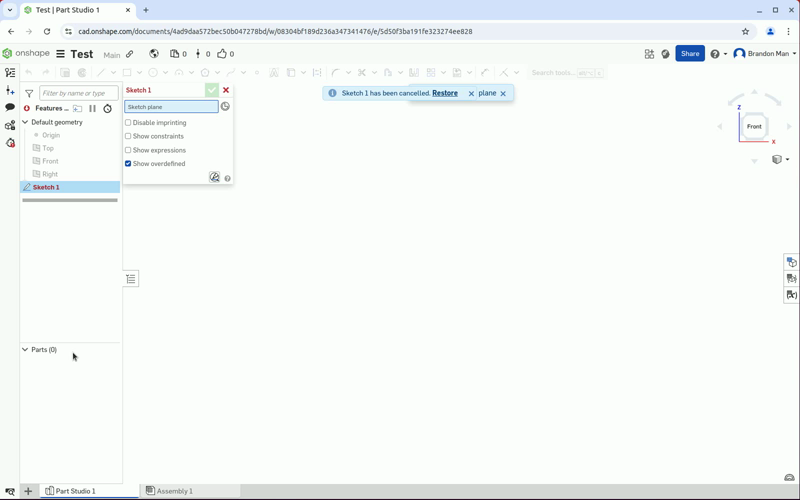
mouse_move(73, 163)
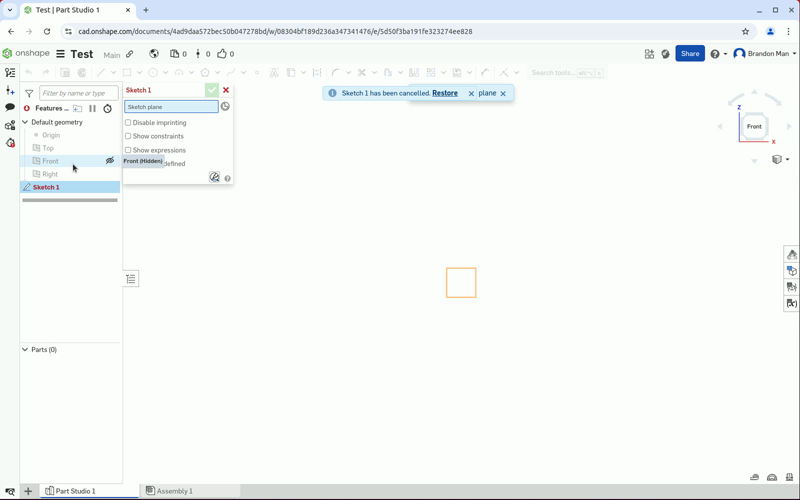
click(73, 163)
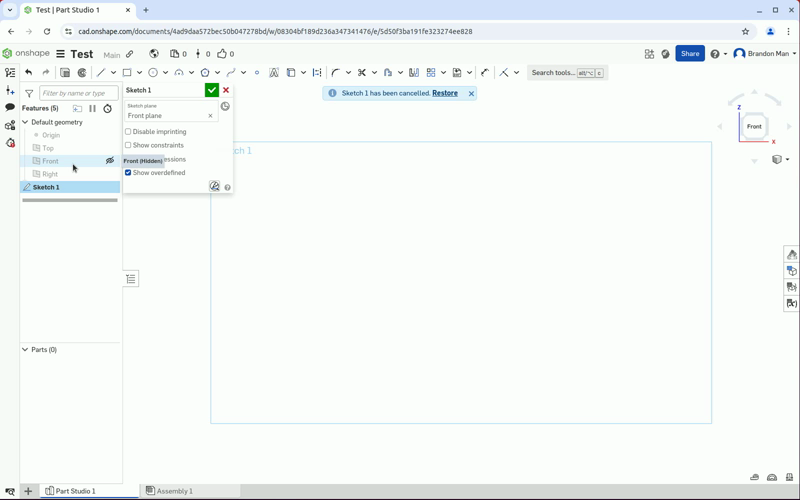
mouse_move(73, 352)
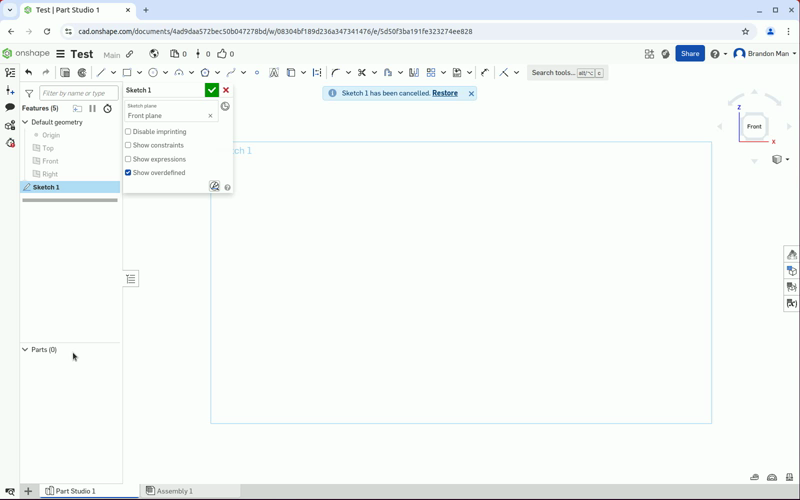
key(y)
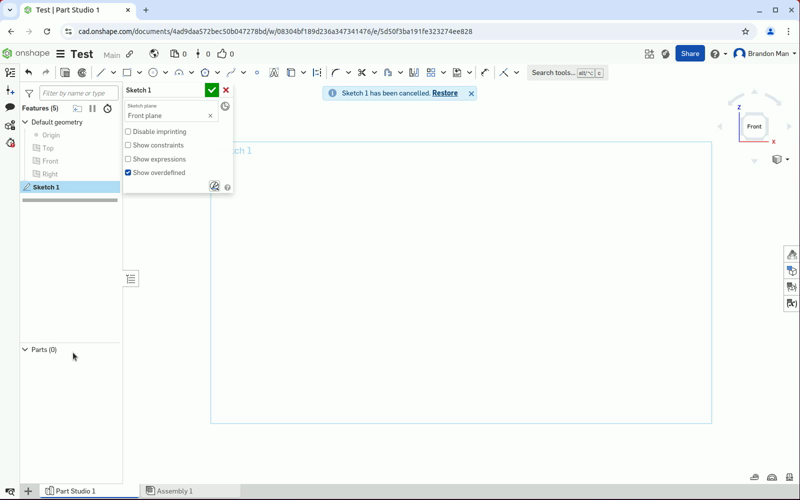
key(l)
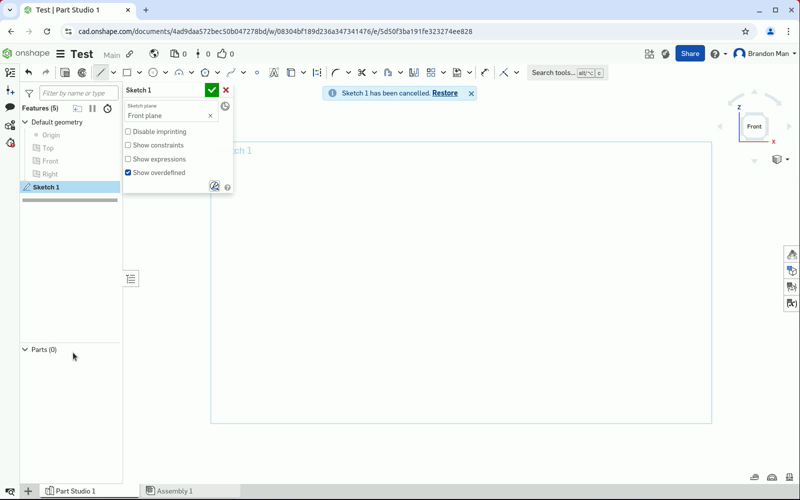
key_down(shift)
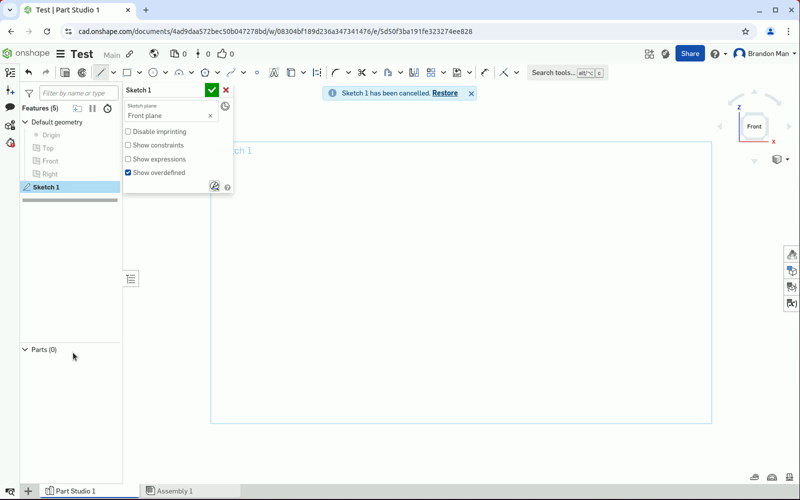
mouse_move(460, 282)
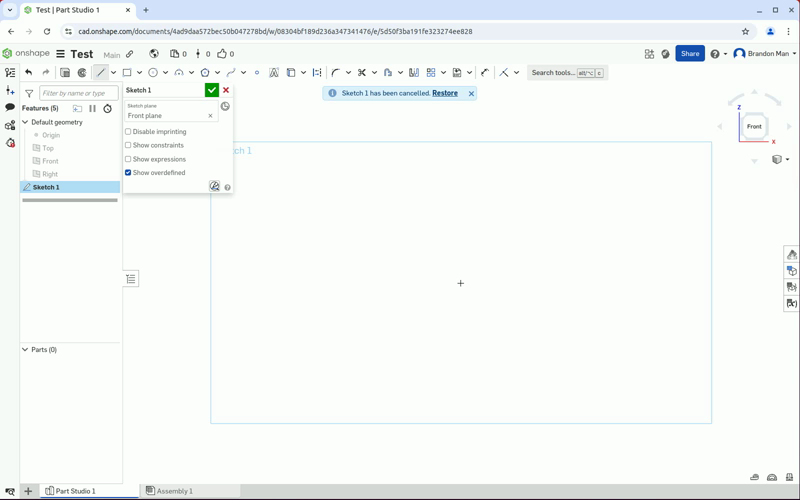
click(460, 282)
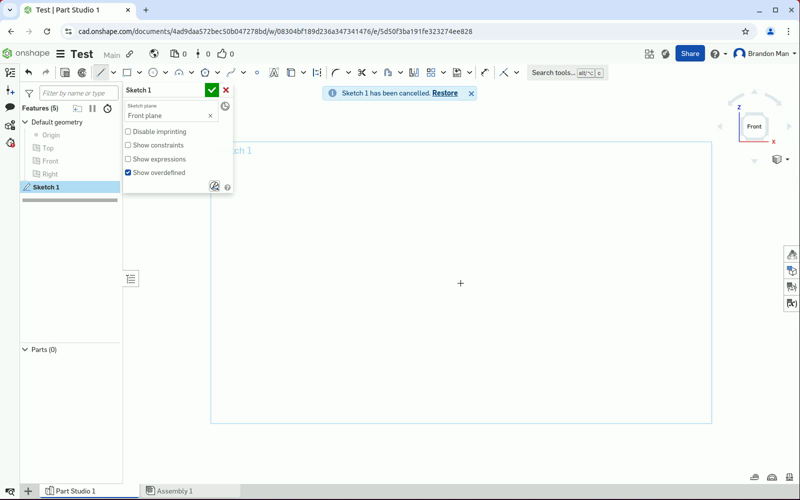
key_up(shift)
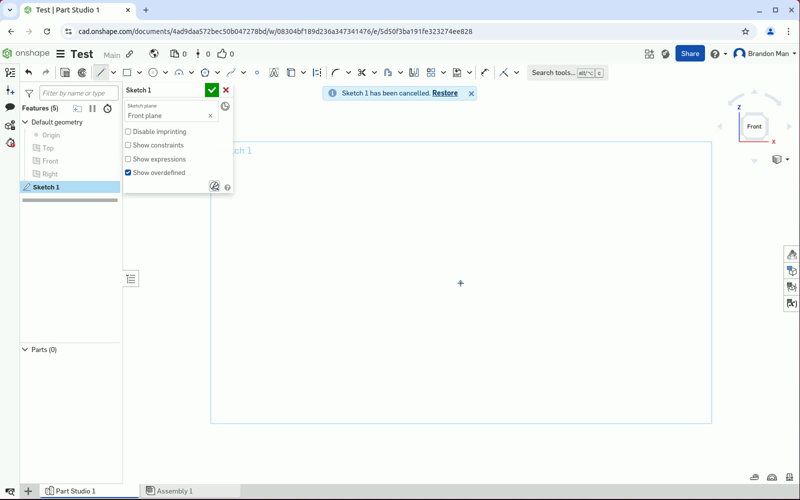
key_down(shift)
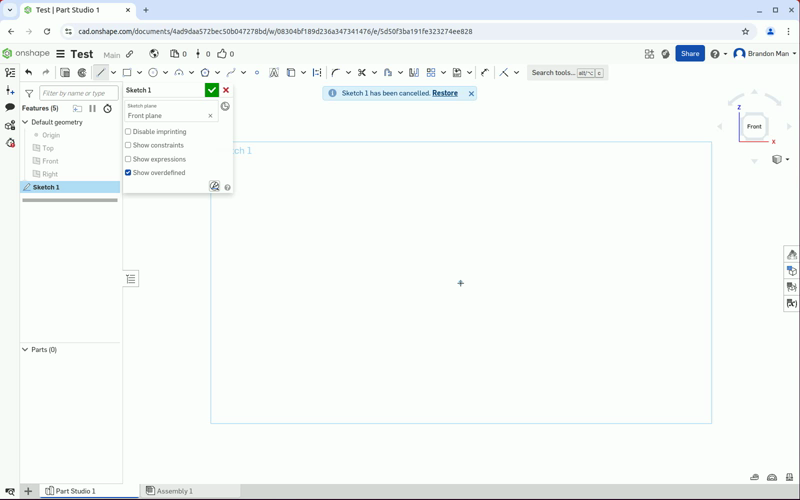
mouse_move(568, 282)
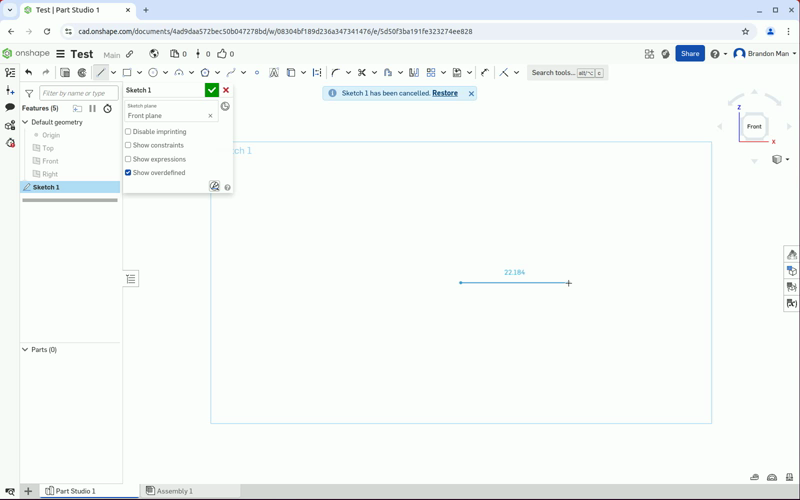
click(568, 282)
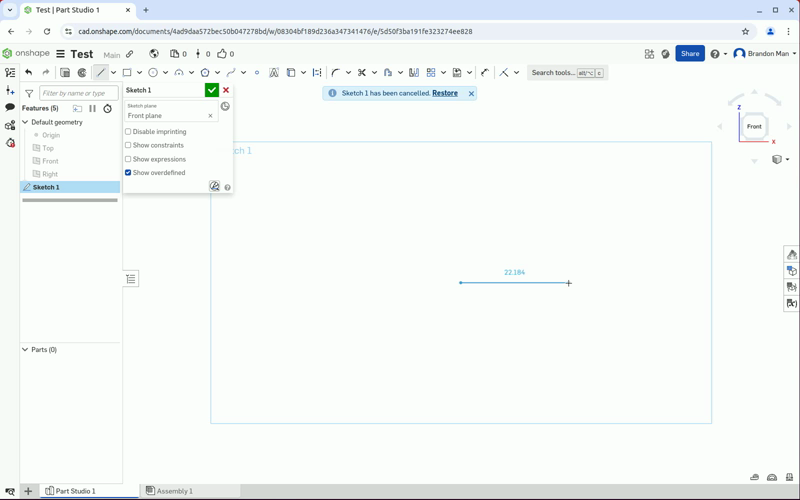
key_up(shift)
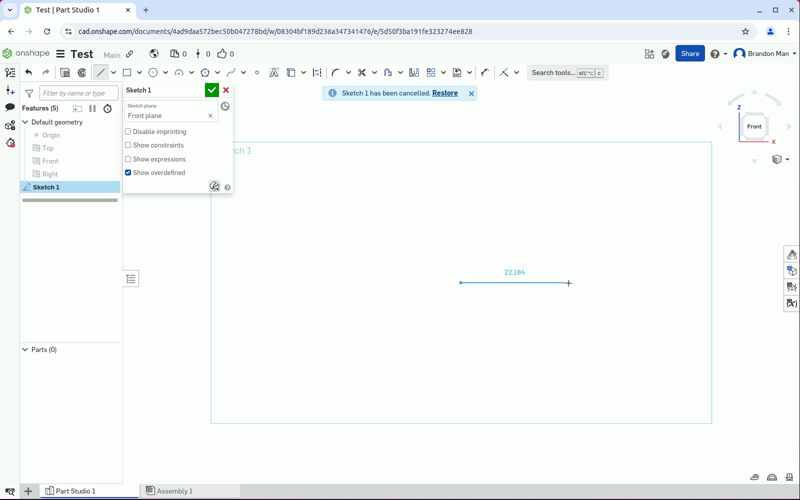
key(esc)
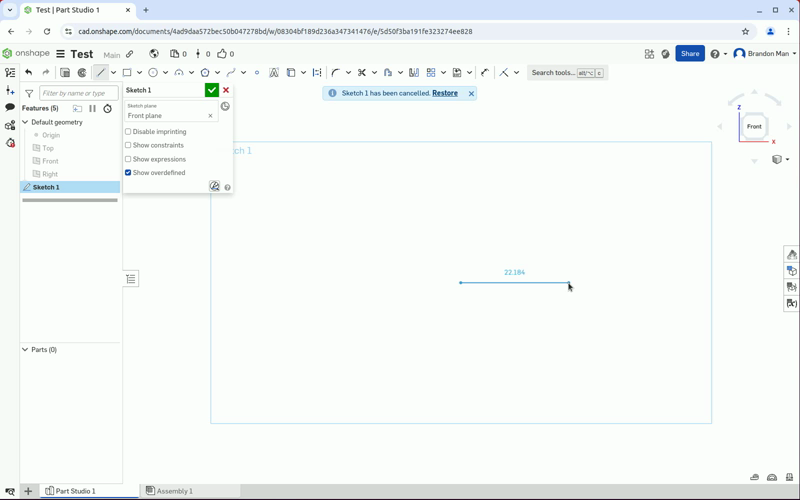
key(a)
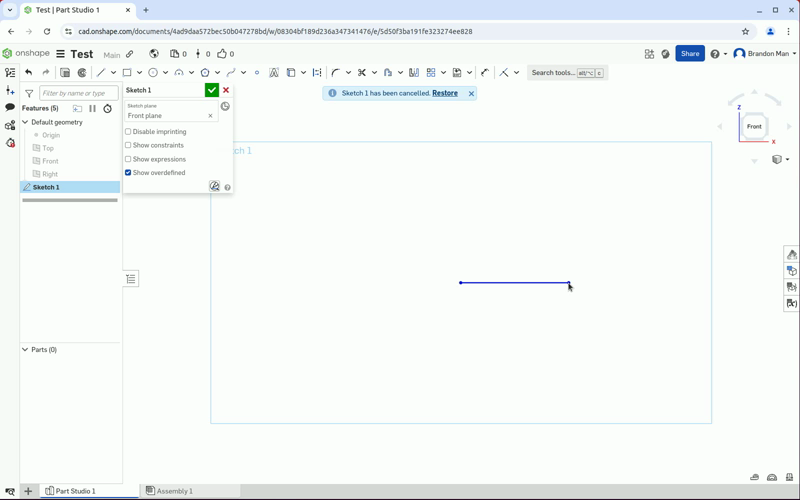
mouse_move(568, 282)
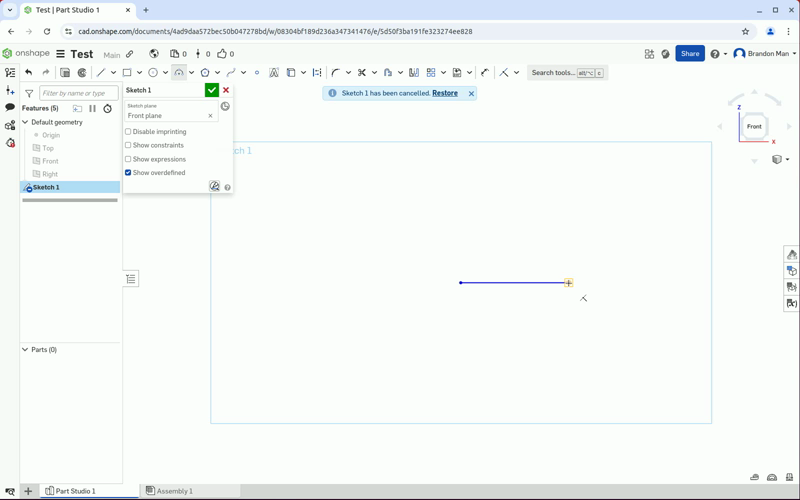
click(568, 282)
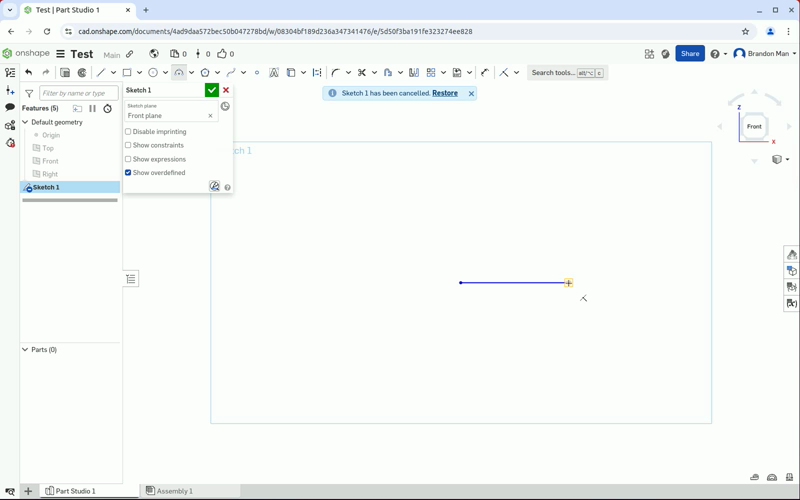
key_down(shift)
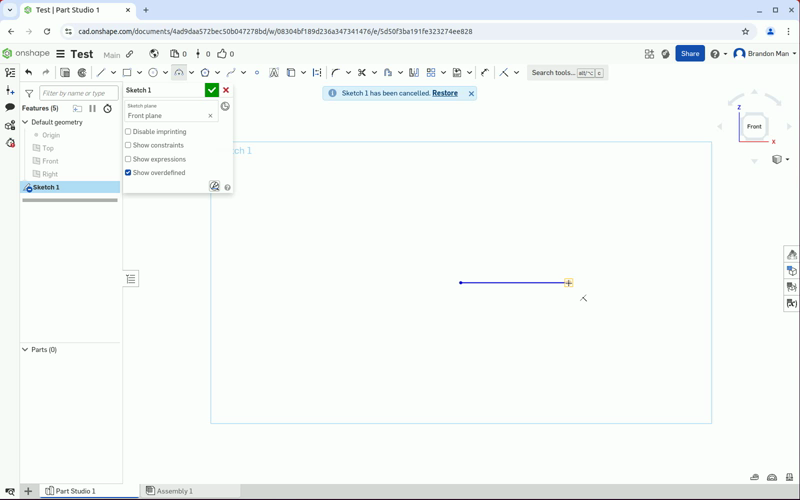
mouse_move(568, 273)
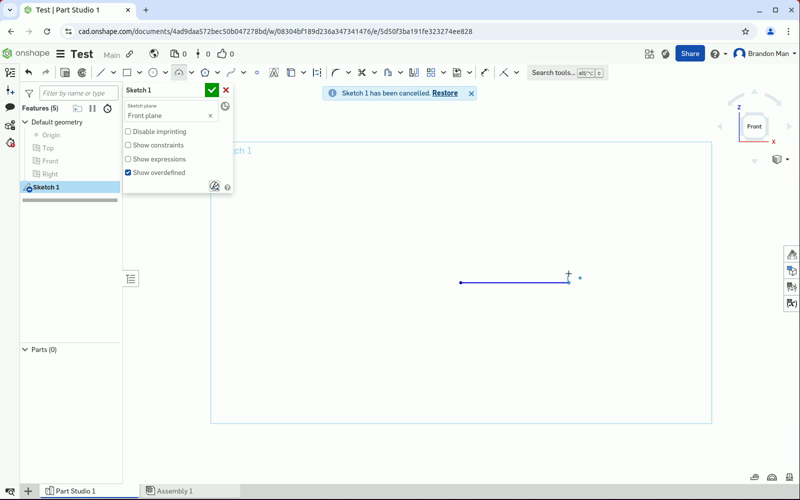
click(568, 273)
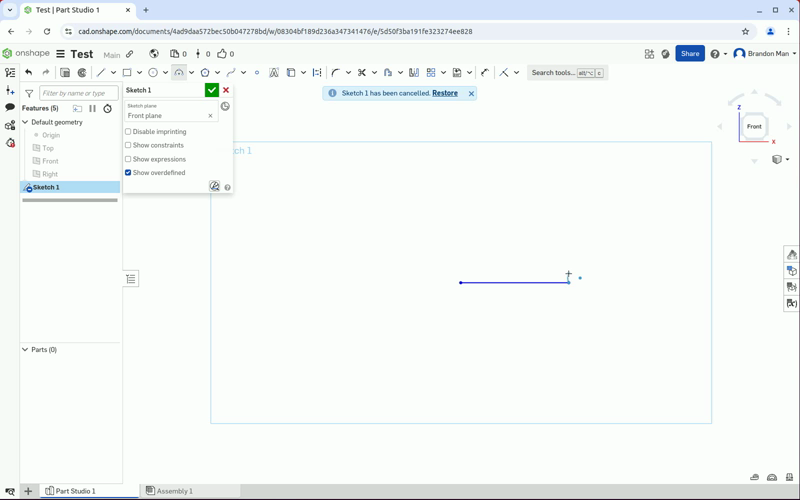
mouse_move(573, 278)
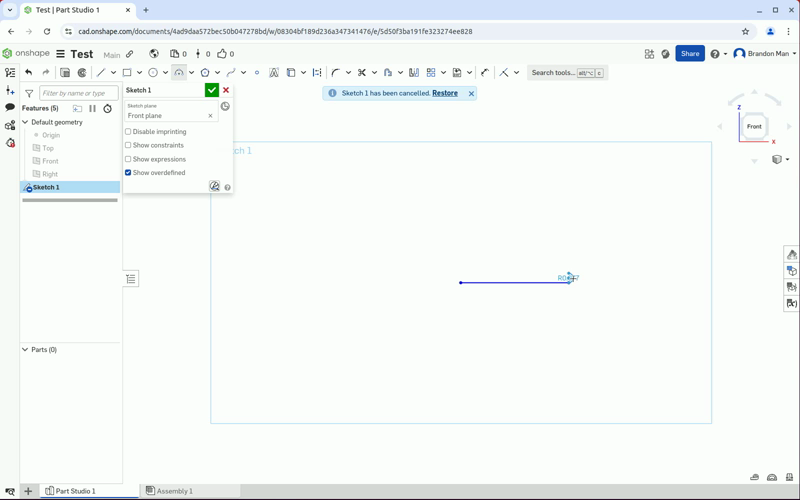
click(573, 278)
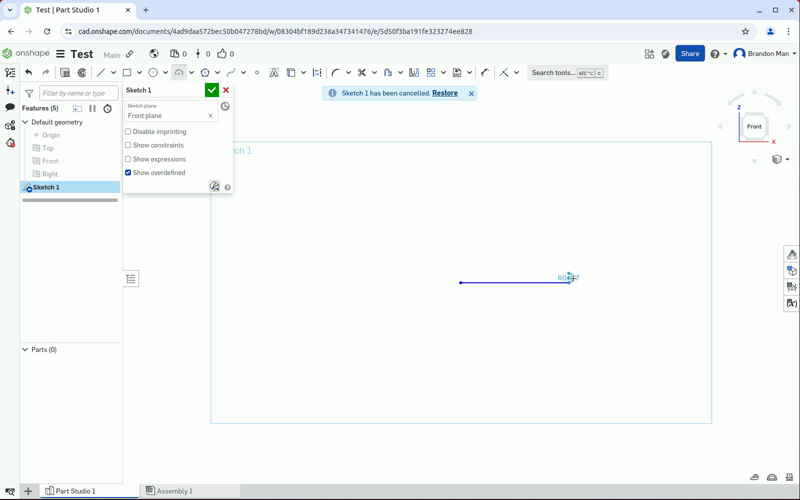
key_up(shift)
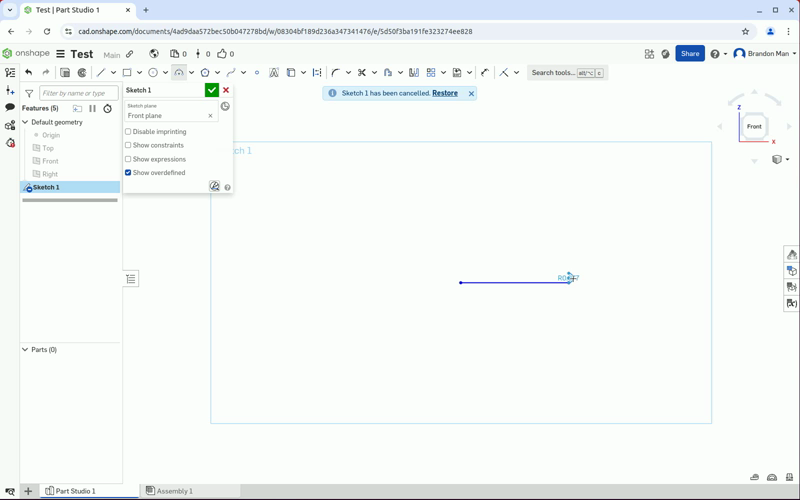
key(esc)
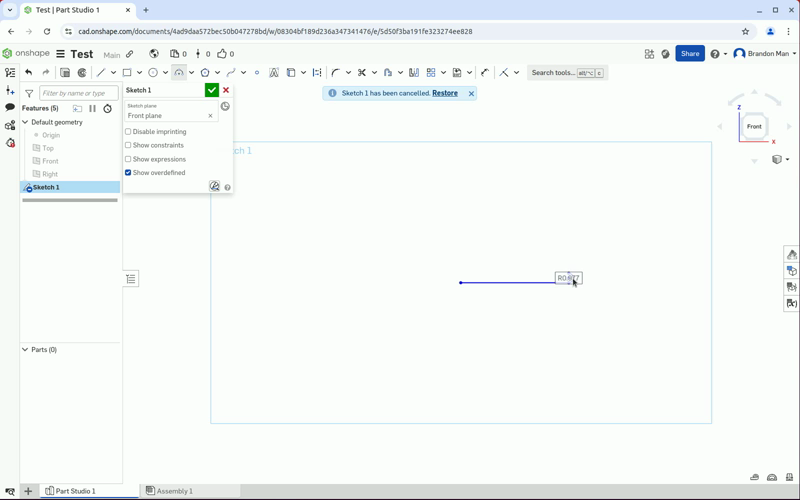
key(l)
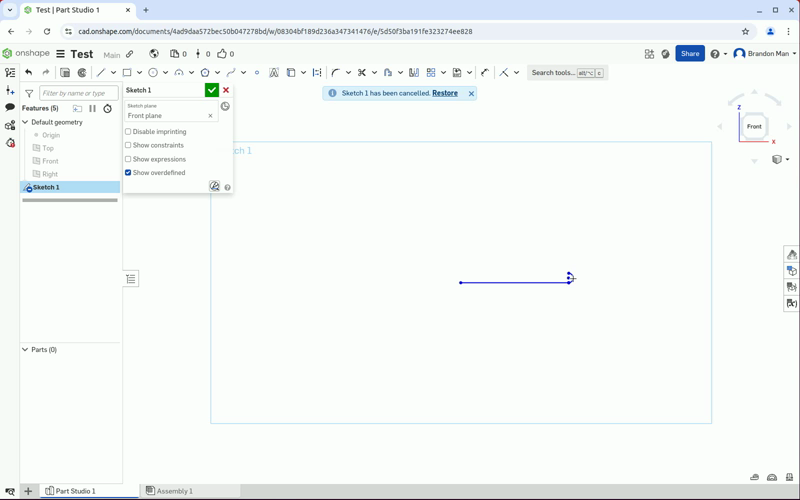
mouse_move(568, 273)
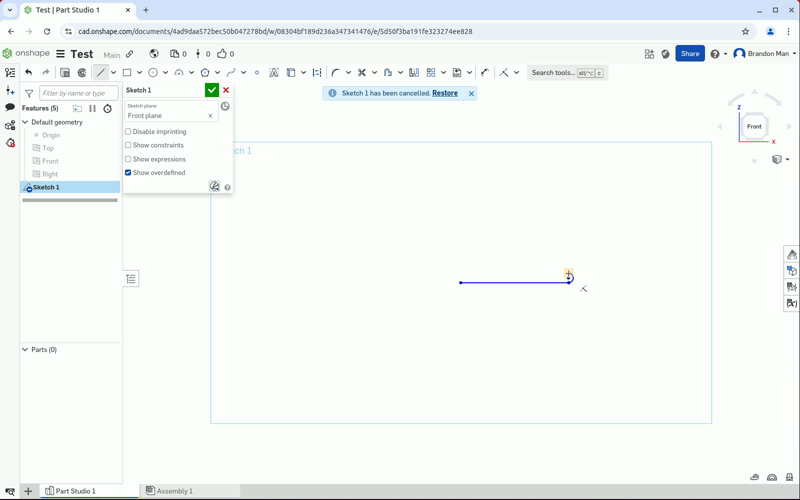
click(568, 273)
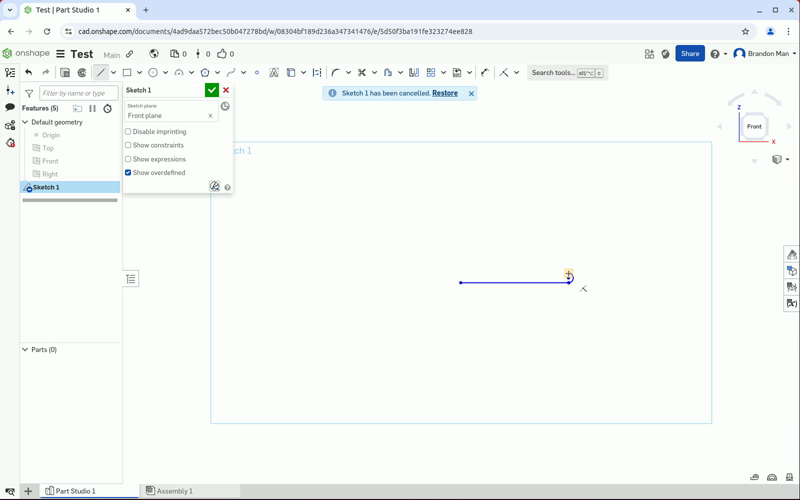
key_down(shift)
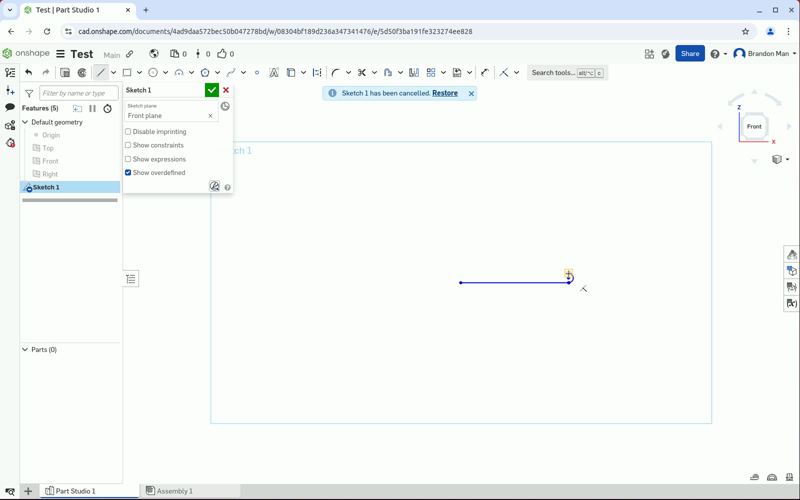
mouse_move(460, 273)
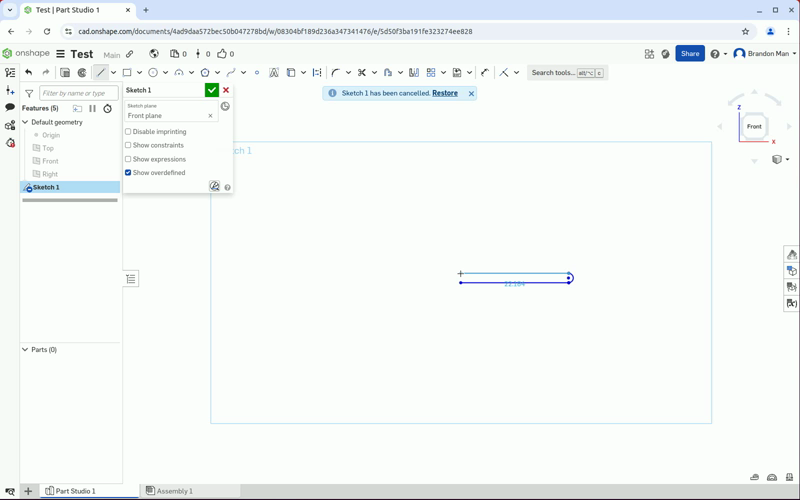
click(460, 273)
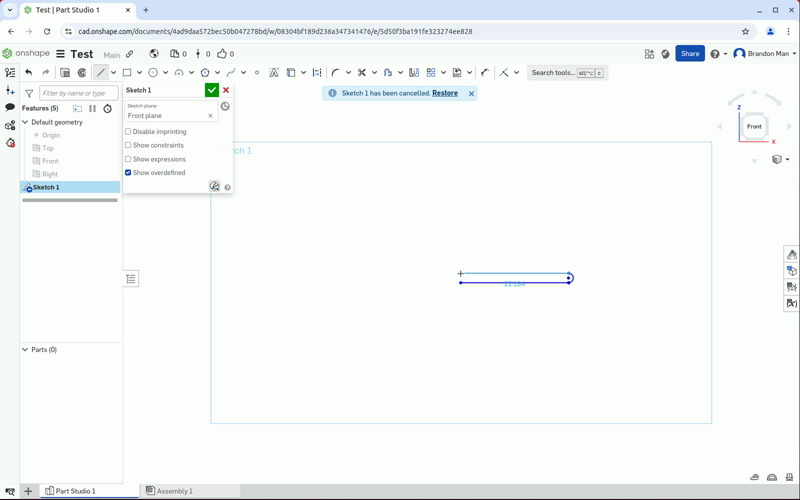
key_up(shift)
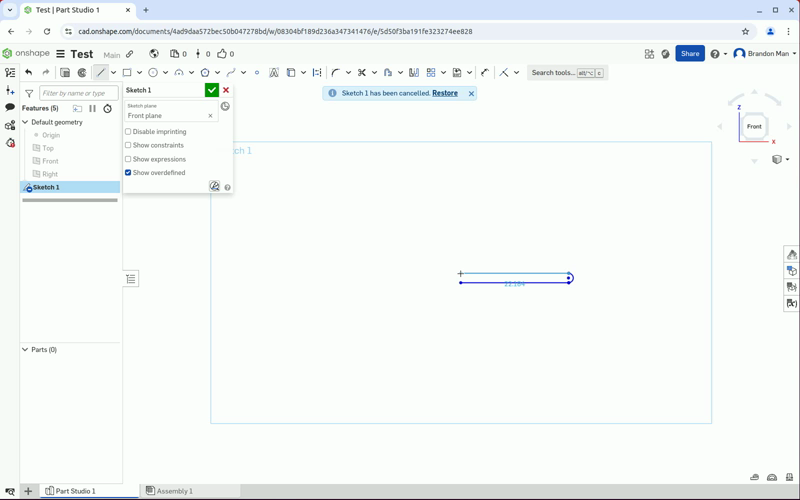
key(esc)
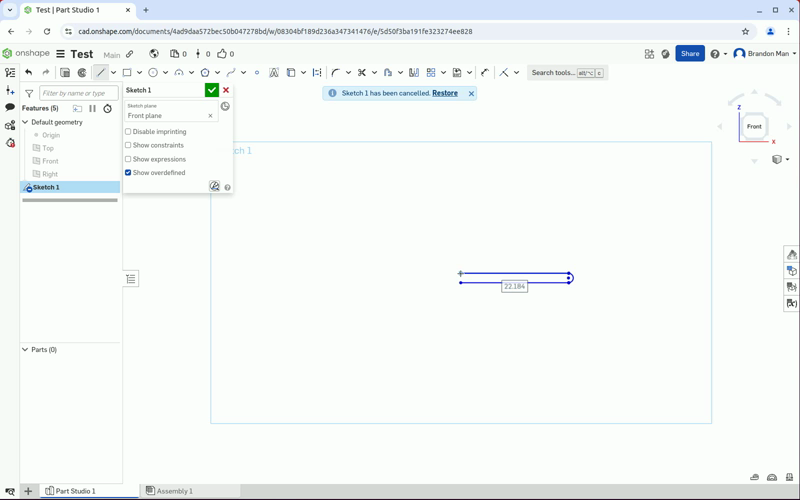
key(a)
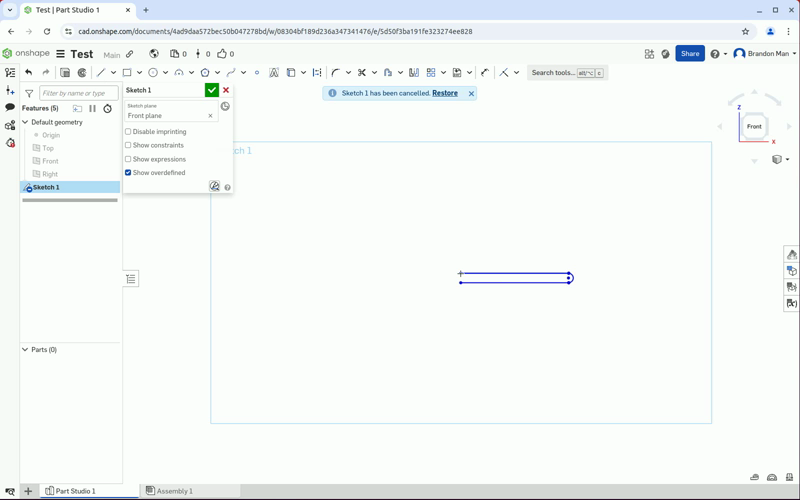
mouse_move(460, 273)
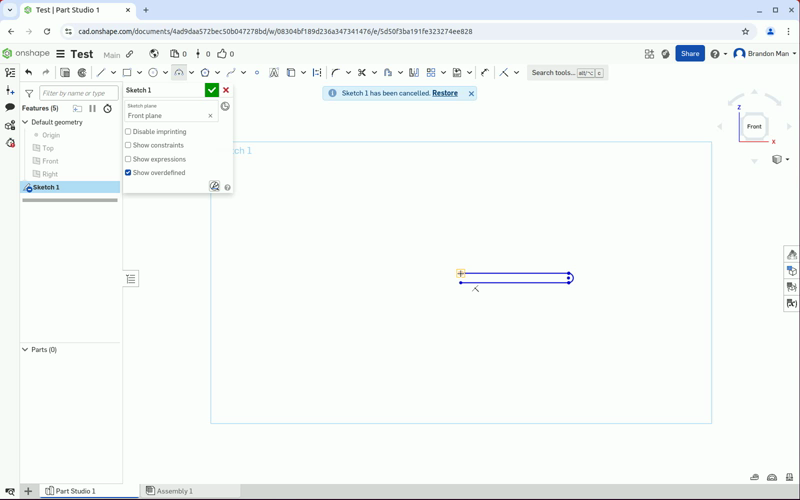
click(460, 273)
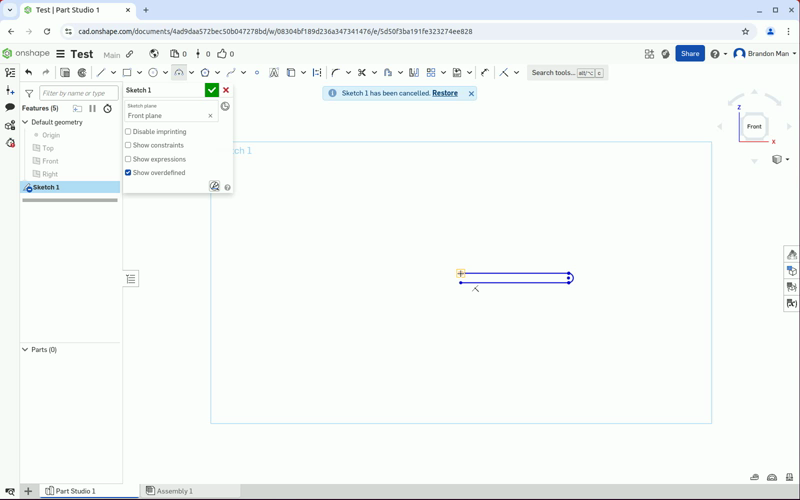
mouse_move(460, 282)
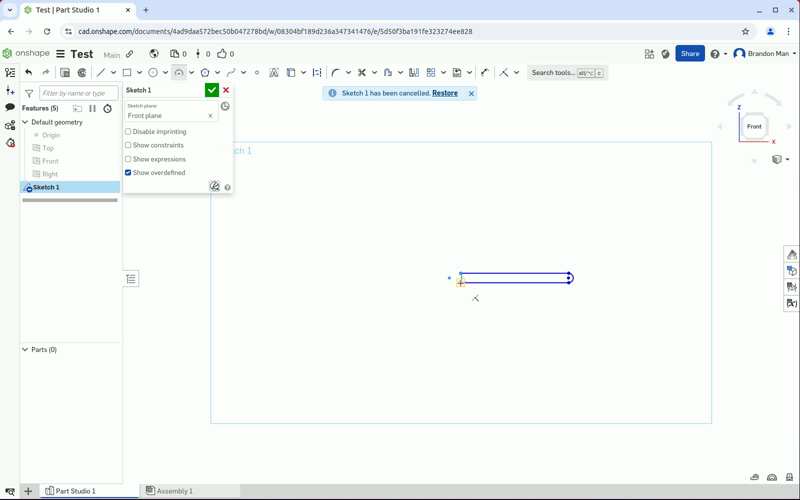
click(460, 282)
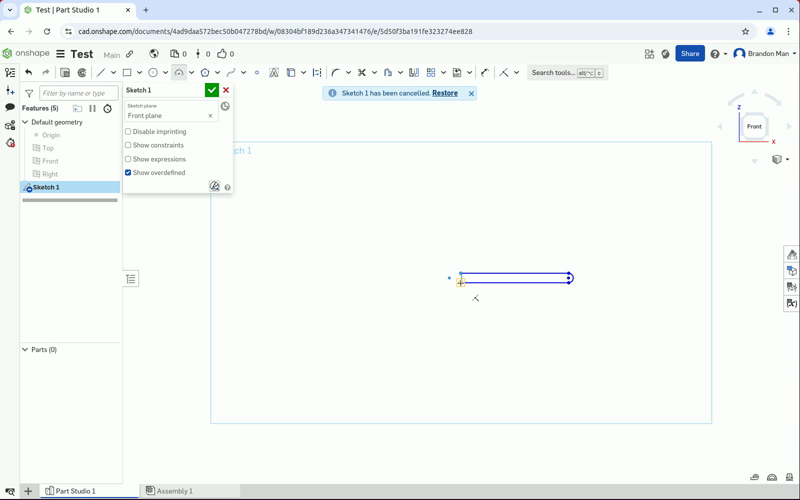
key_down(shift)
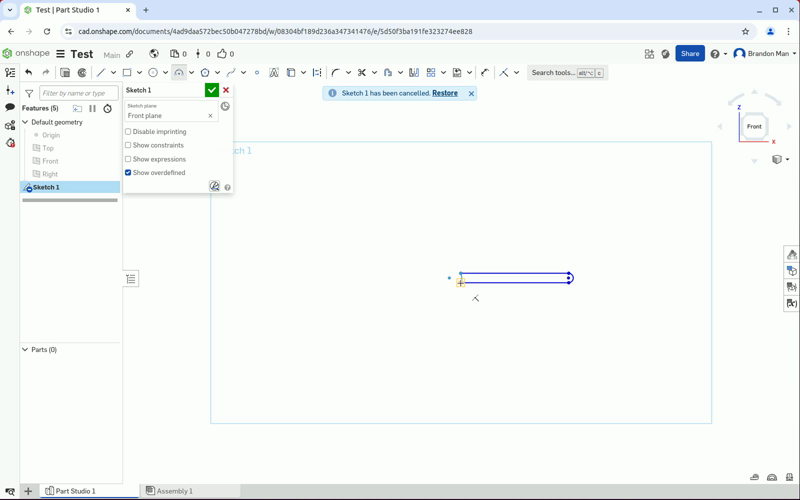
mouse_move(456, 278)
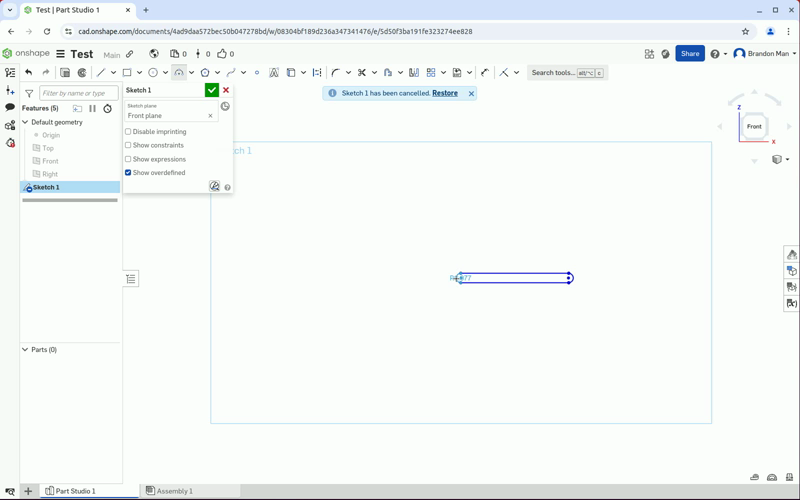
click(456, 278)
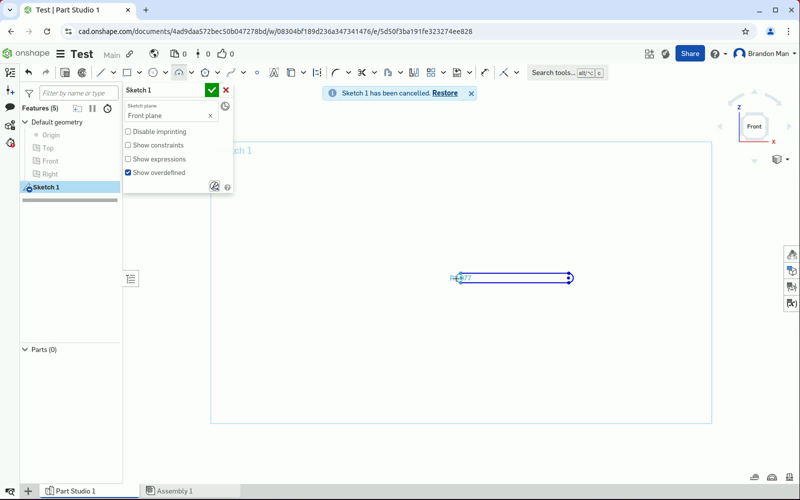
key_up(shift)
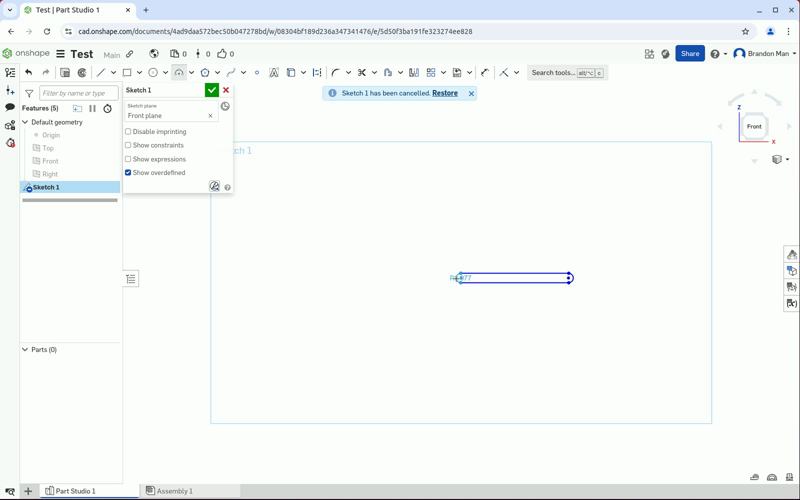
key(esc)
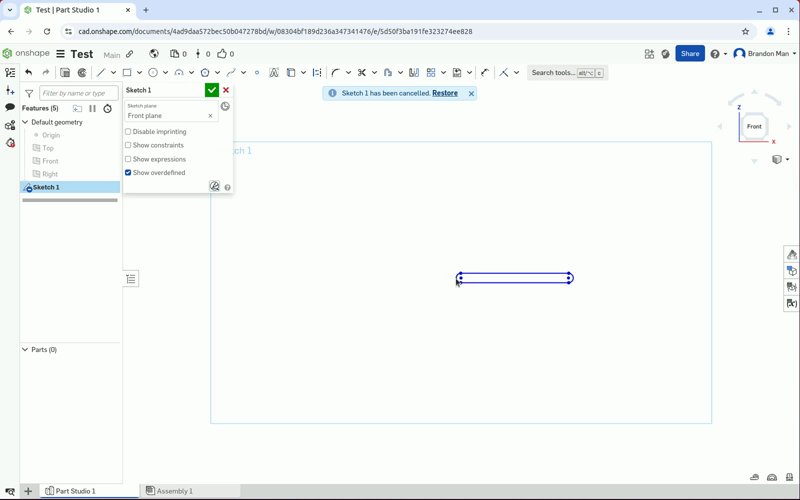
mouse_move(489, 276)
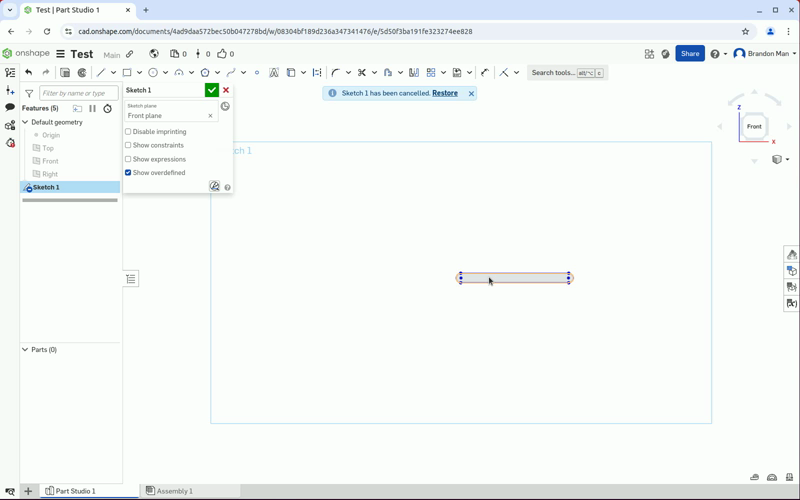
scroll(6)
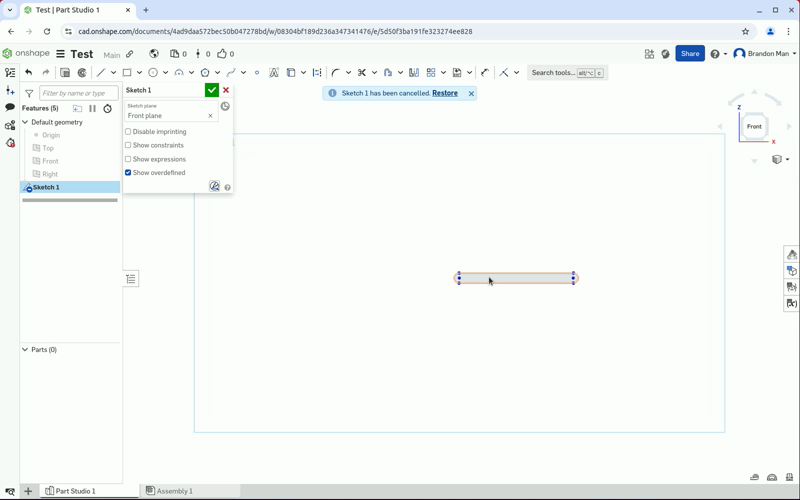
scroll(6)
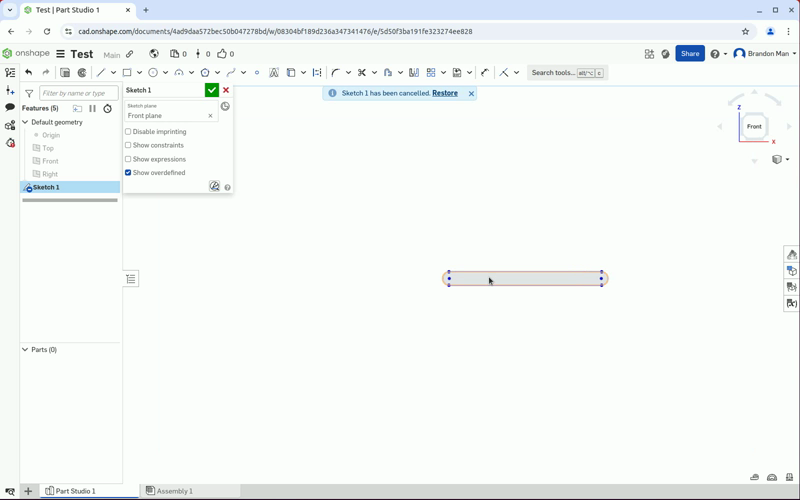
scroll(6)
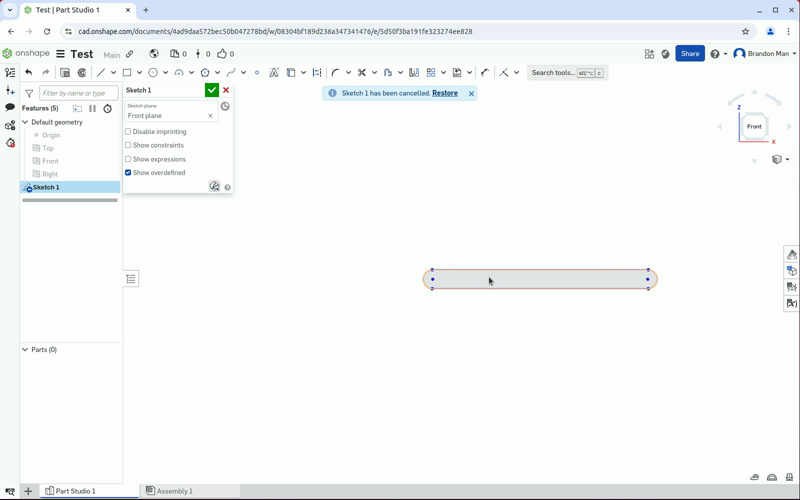
scroll(6)
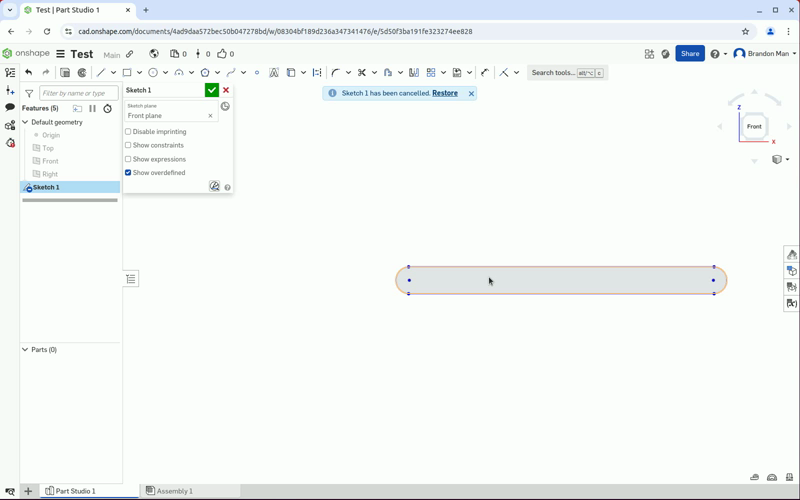
scroll(6)
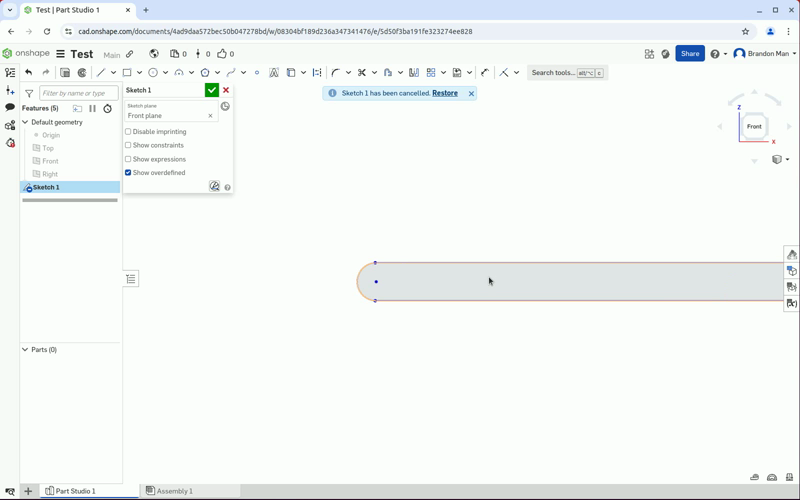
scroll(6)
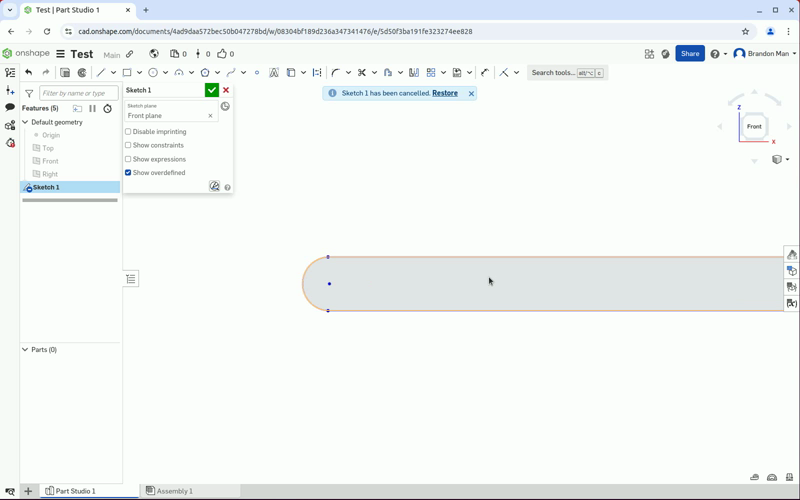
scroll(6)
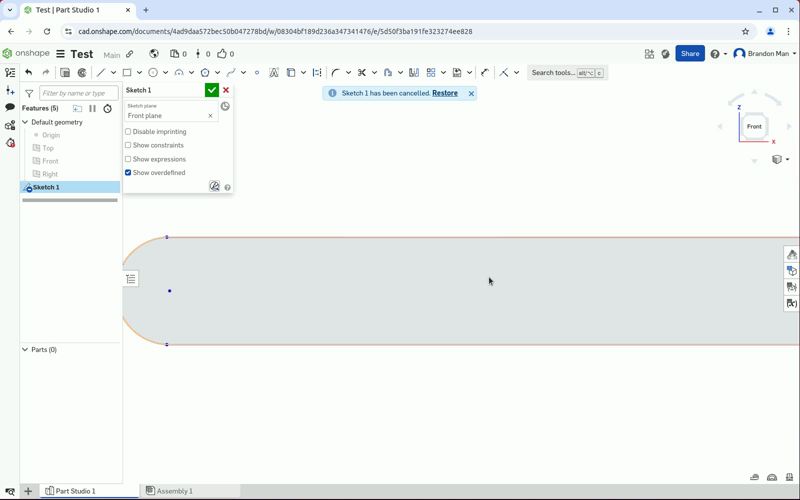
click(489, 276)
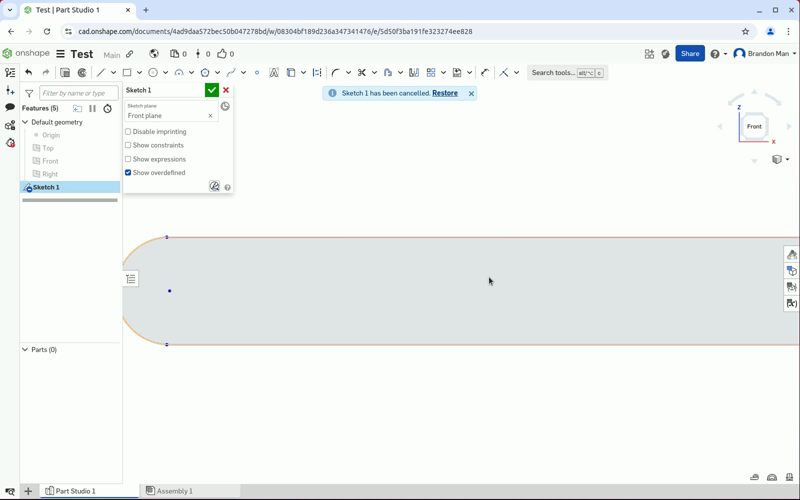
scroll(-6)
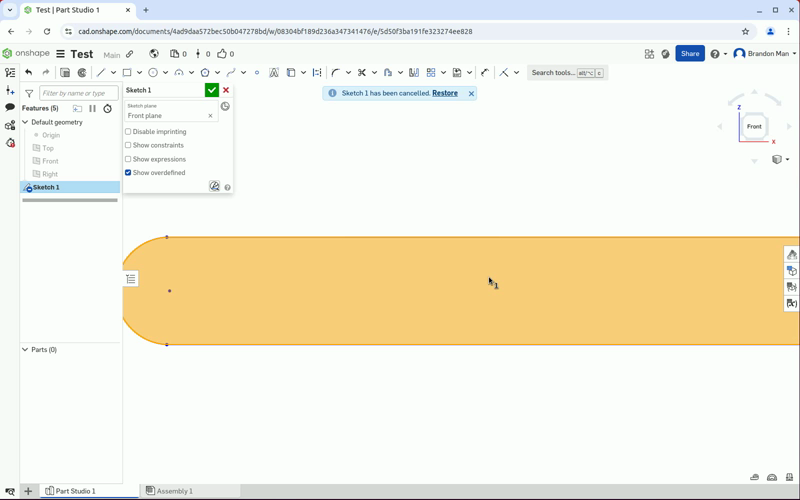
scroll(-6)
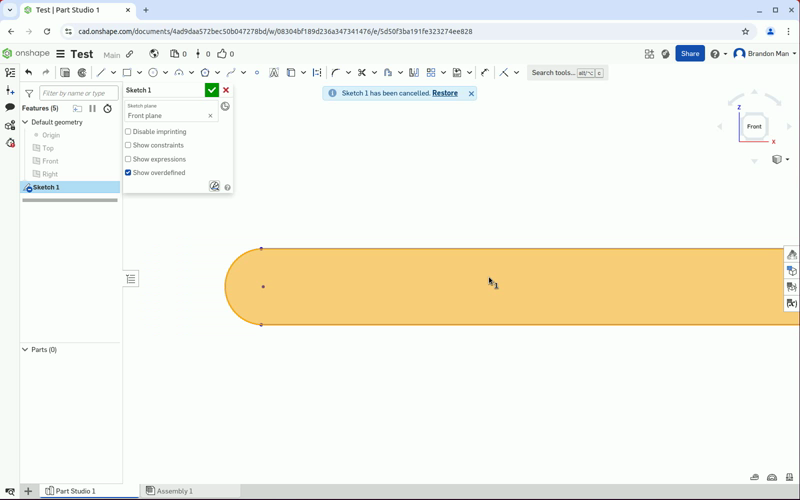
scroll(-6)
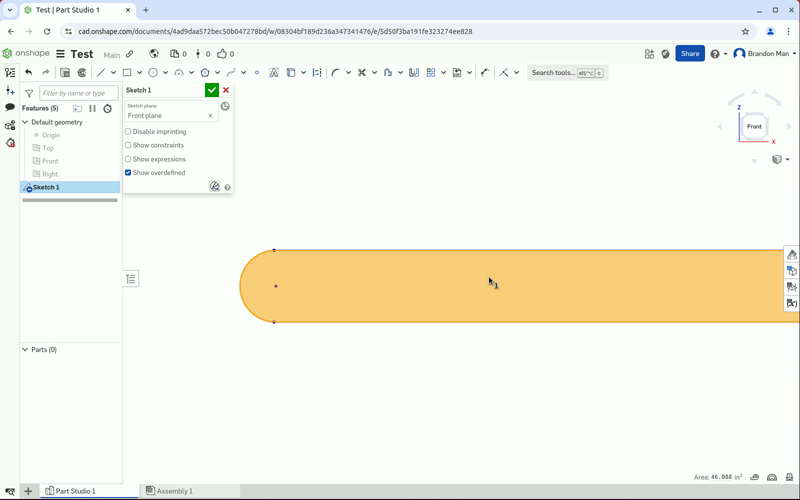
scroll(-6)
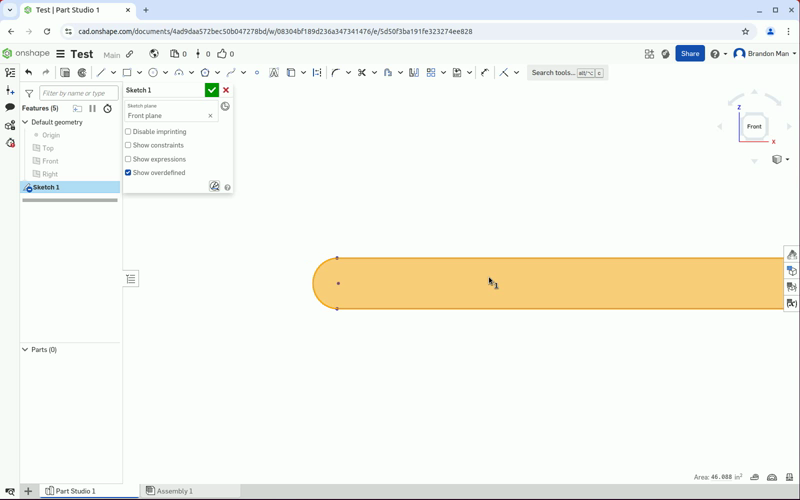
scroll(-6)
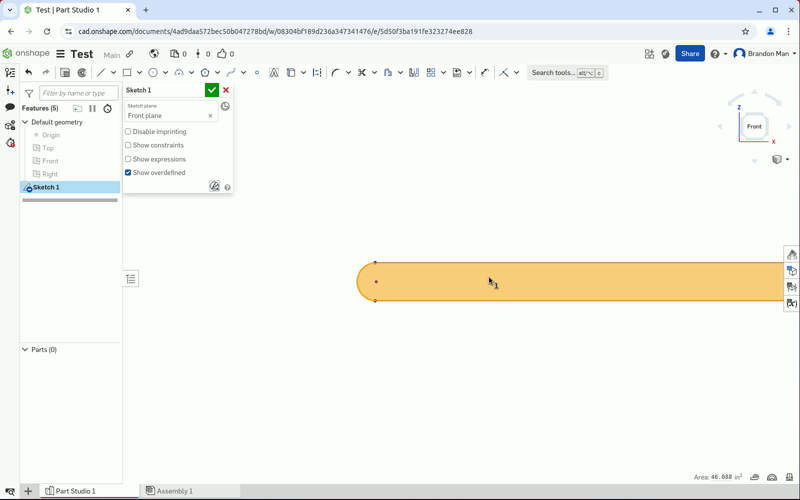
scroll(-6)
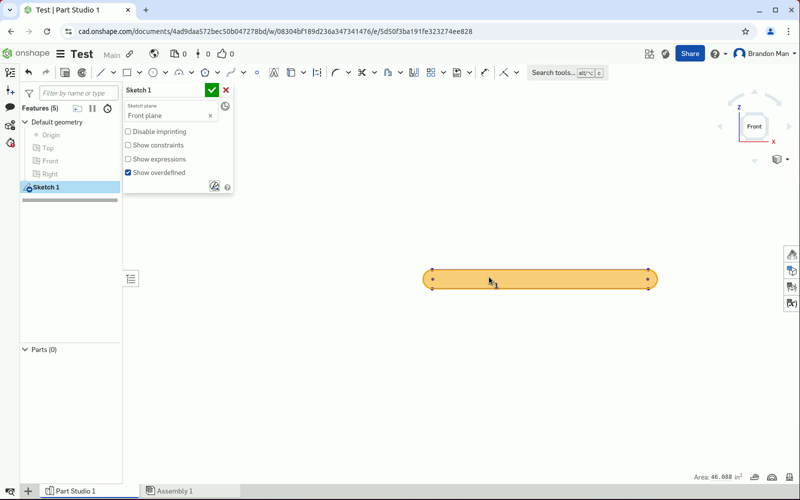
scroll(-6)
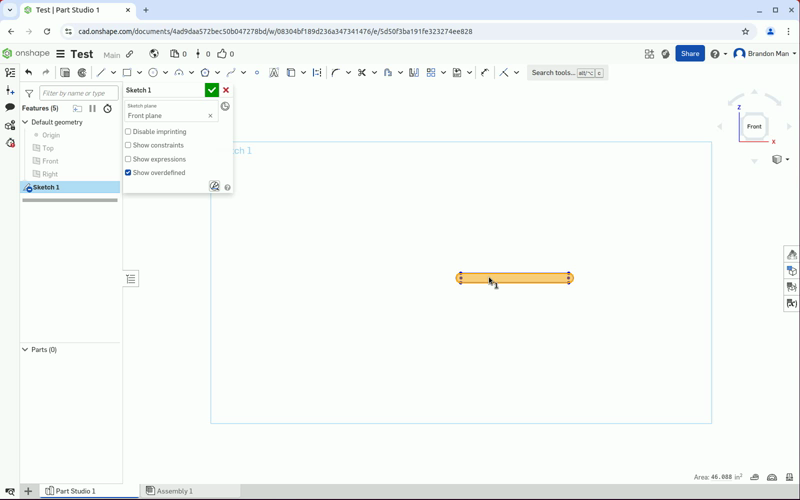
mouse_move(73, 352)
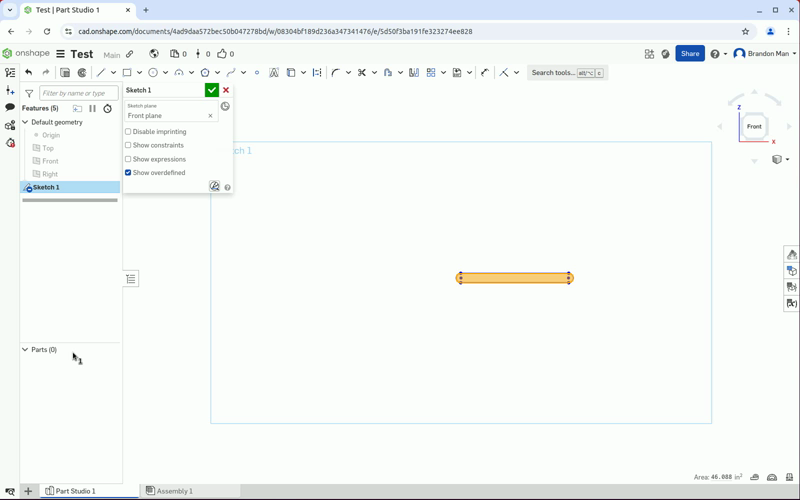
key(shift+y)
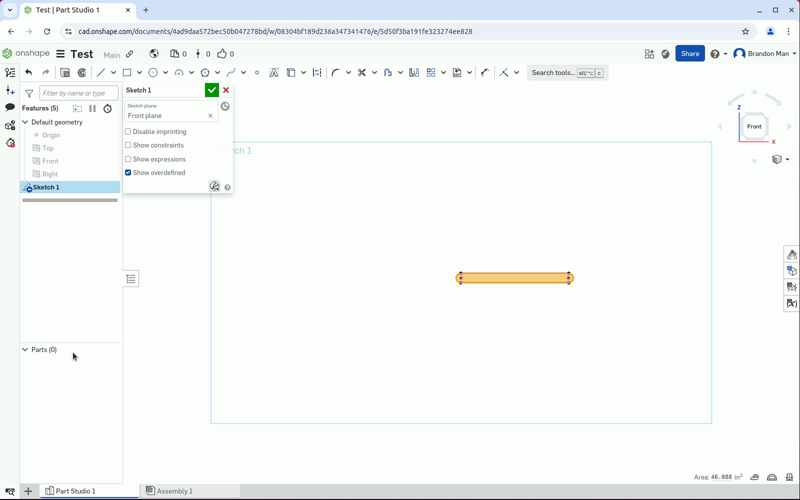
key(shift+e)
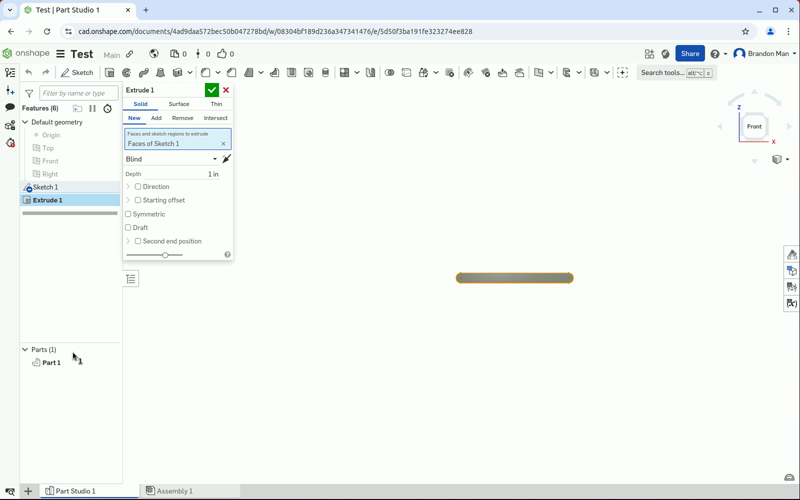
mouse_move(143, 106)
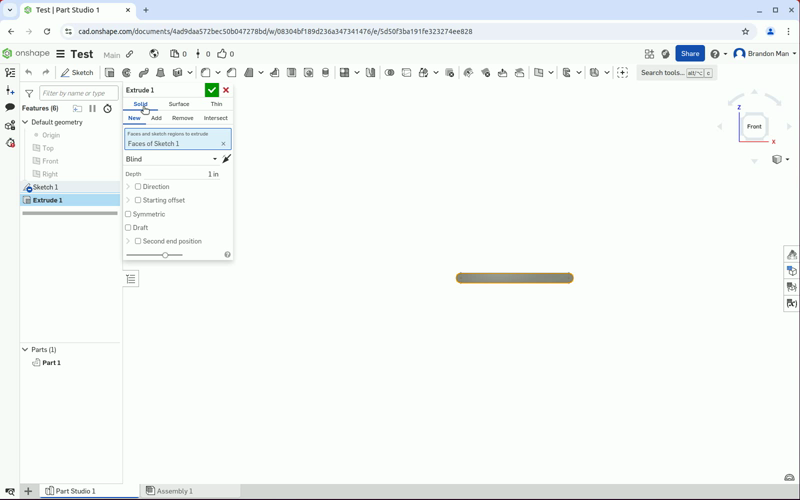
click(143, 106)
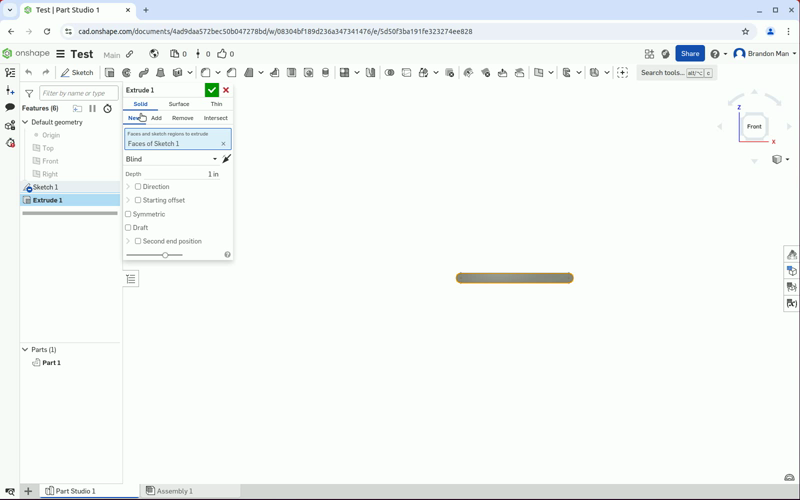
mouse_move(137, 120)
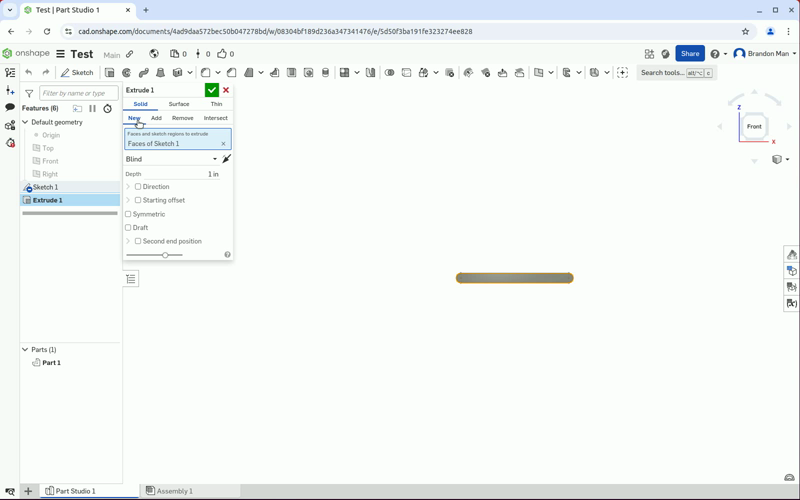
click(137, 120)
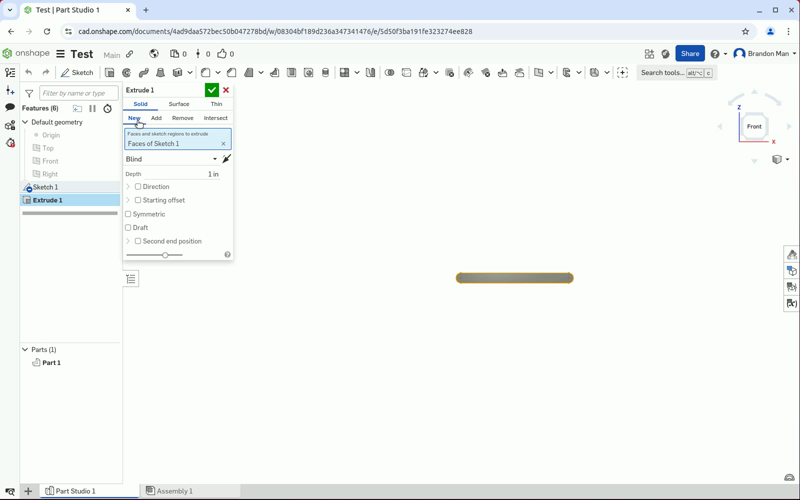
key(tab, 4)
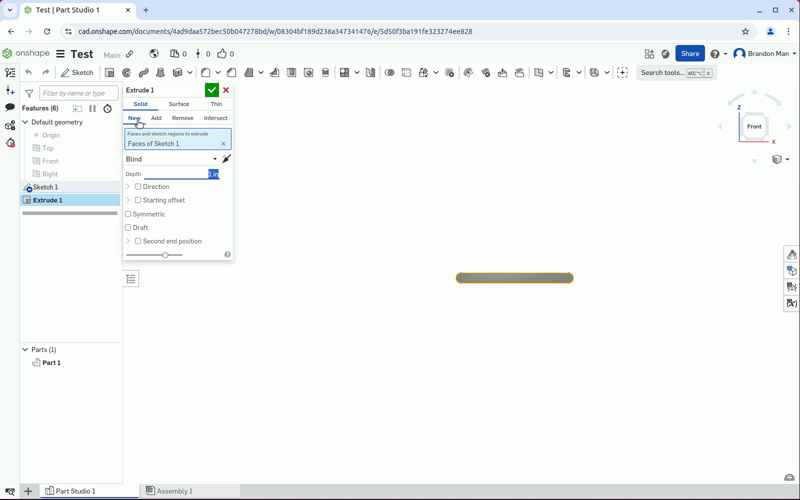
text(0.481)
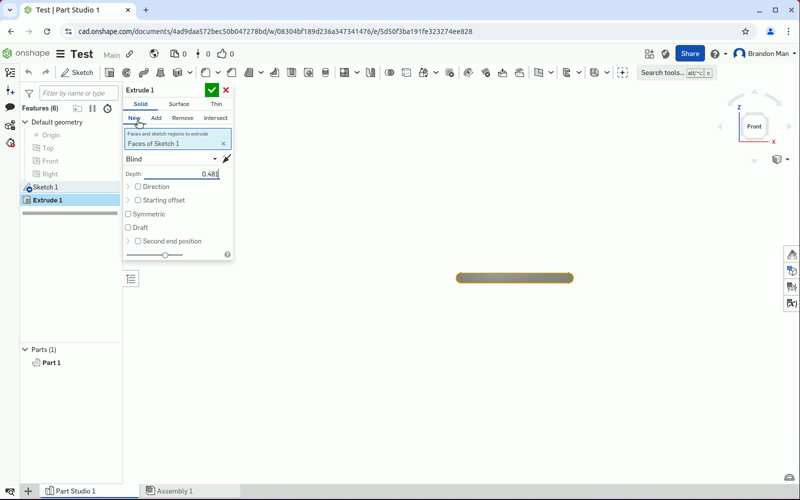
key(enter)
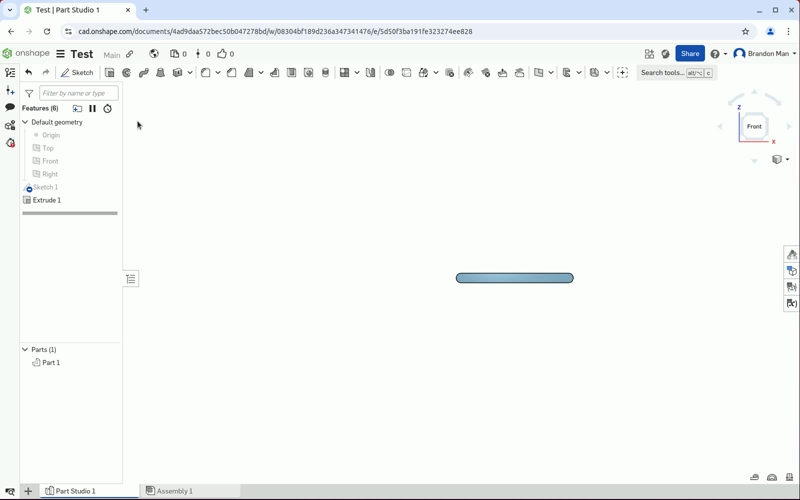
key(shift+h)
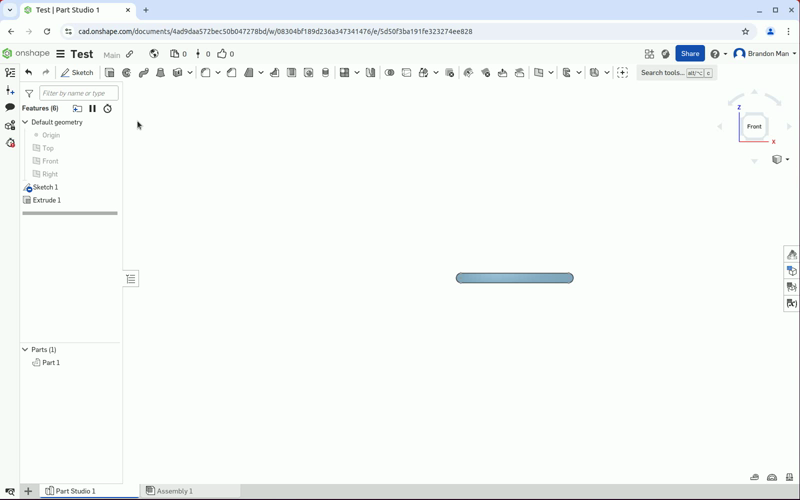
key(shift+h)
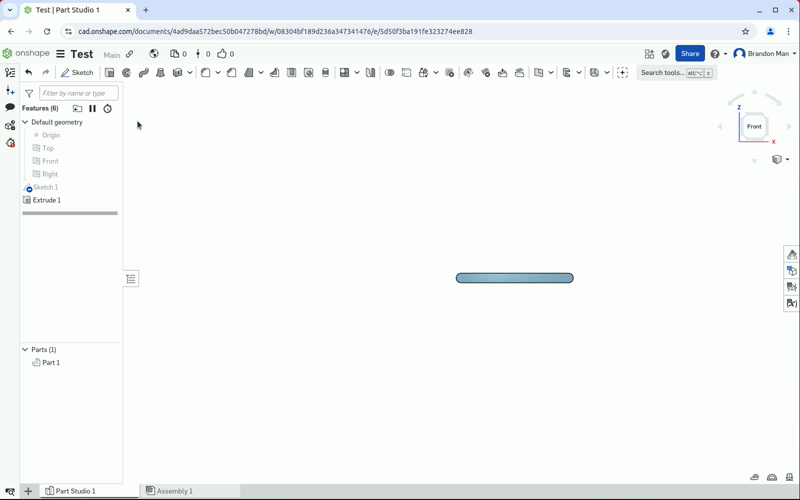
mouse_move(73, 189)
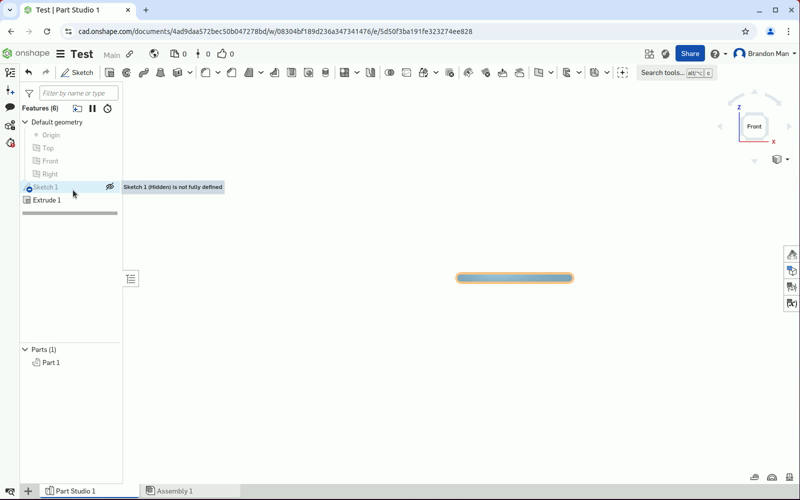
click(73, 189)
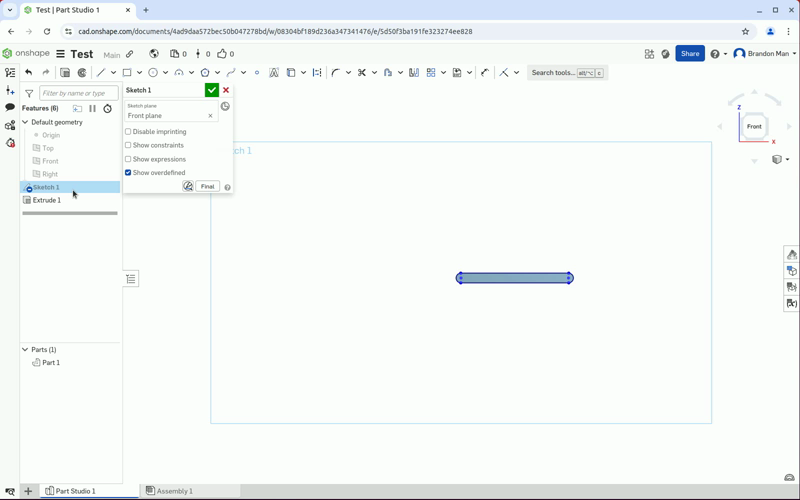
mouse_move(229, 92)
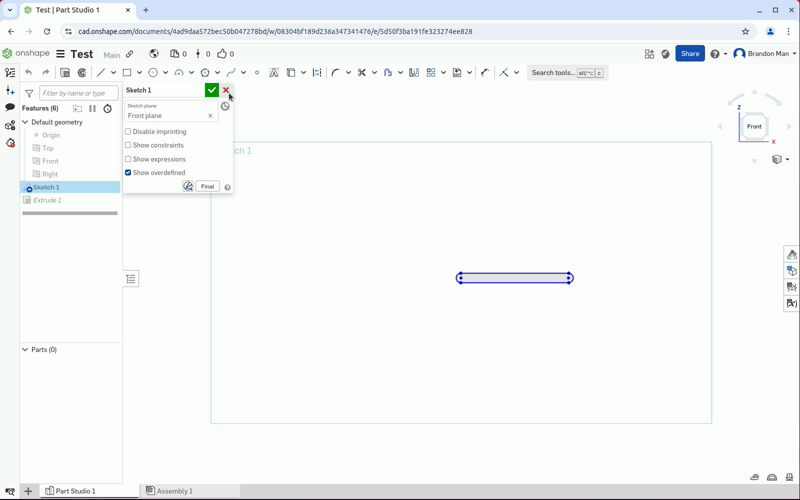
click(229, 92)
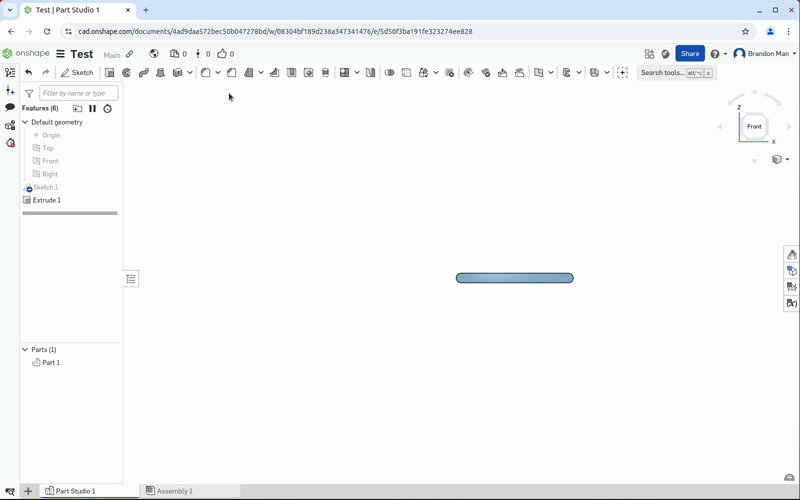
mouse_move(541, 75)
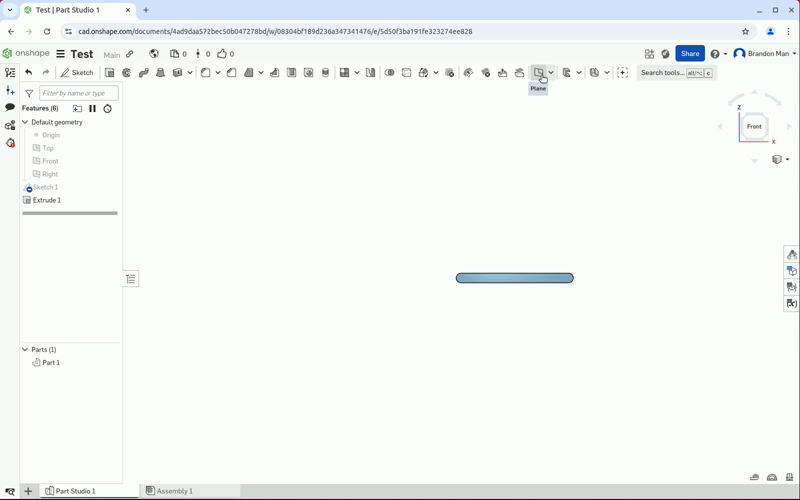
click(541, 75)
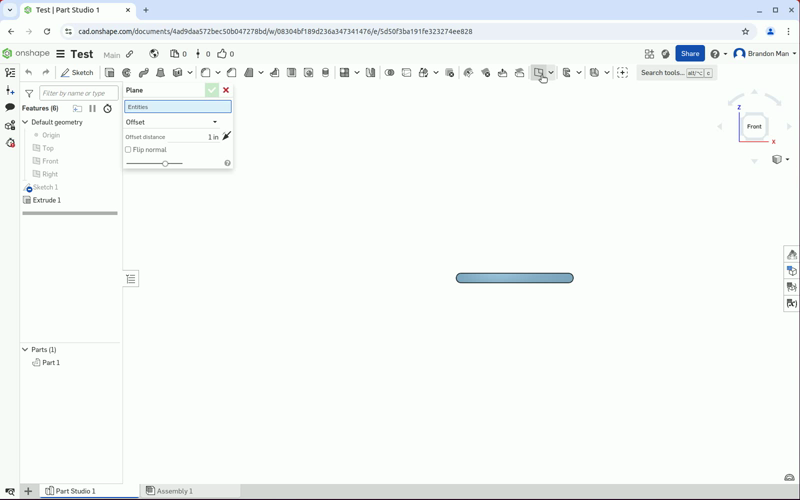
mouse_move(73, 163)
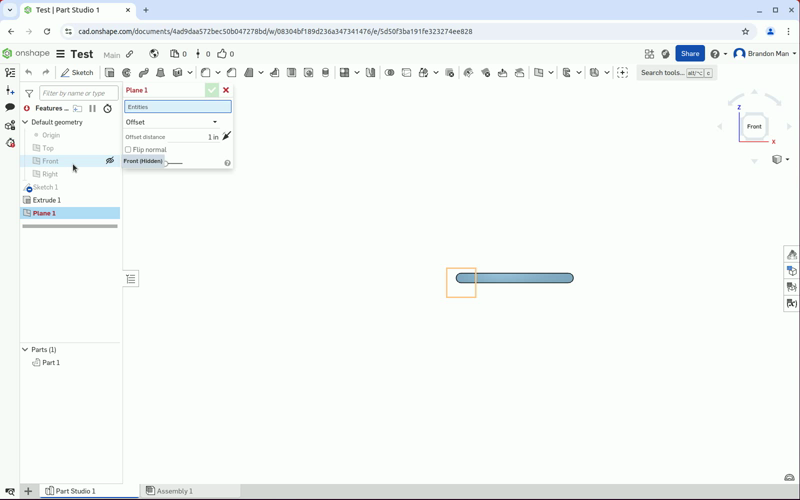
click(73, 163)
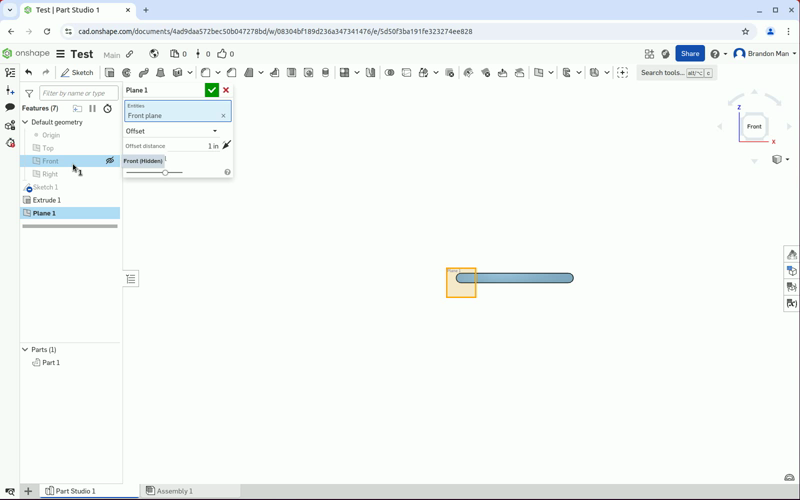
key(tab, 2)
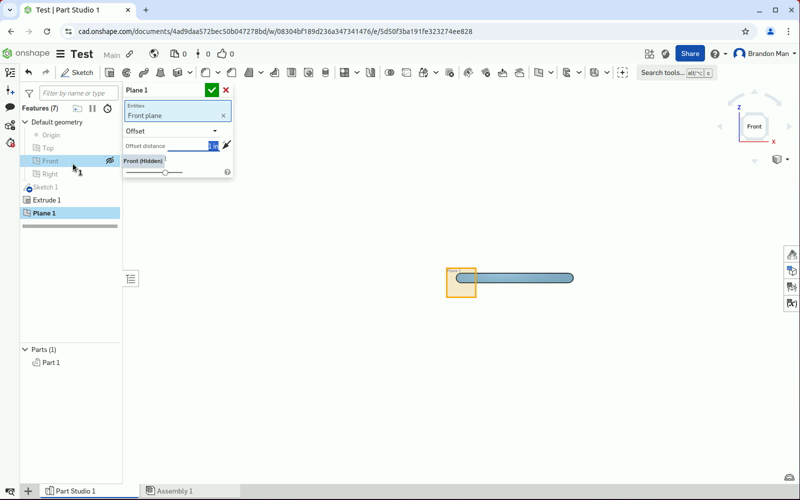
text(0.493)
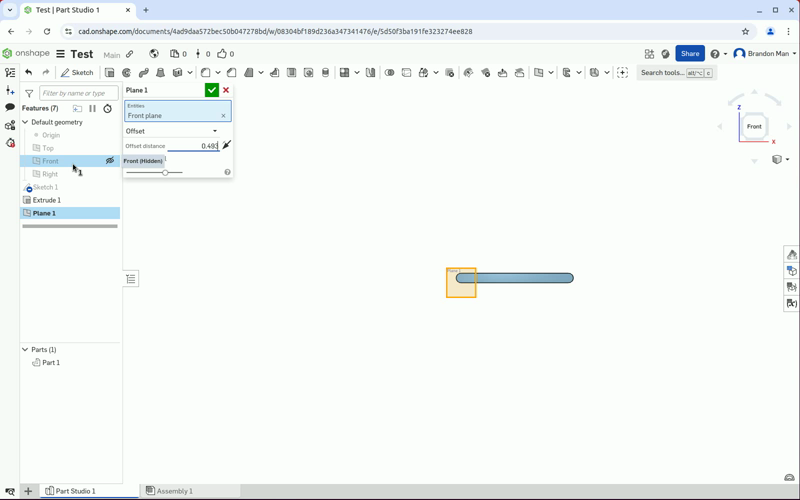
key(enter, 2)
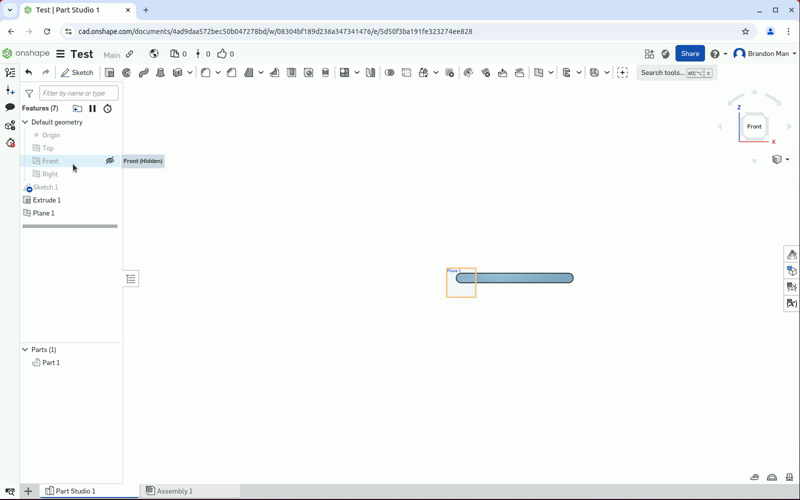
key(shift+s)
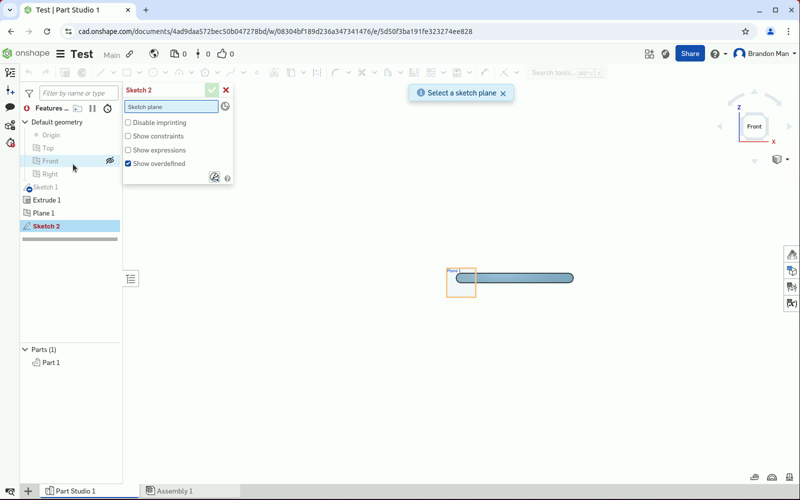
mouse_move(73, 215)
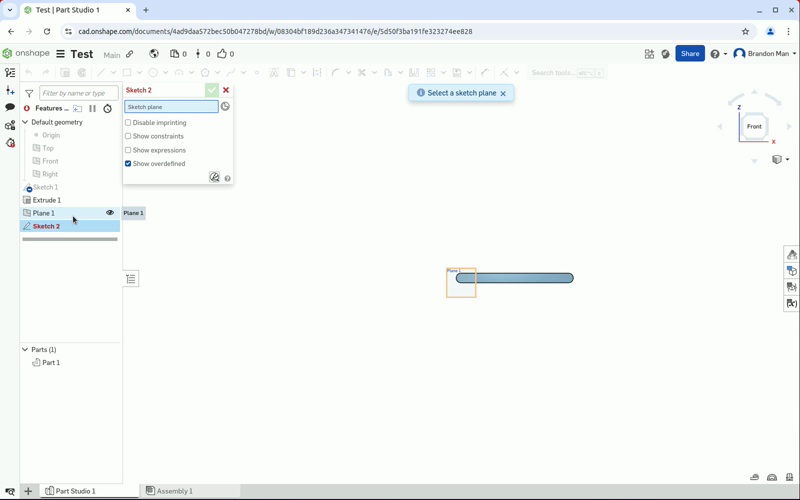
click(73, 215)
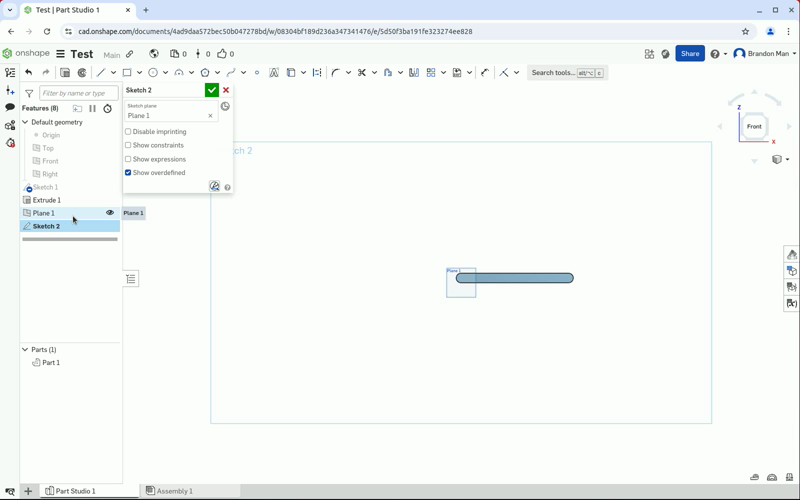
mouse_move(73, 352)
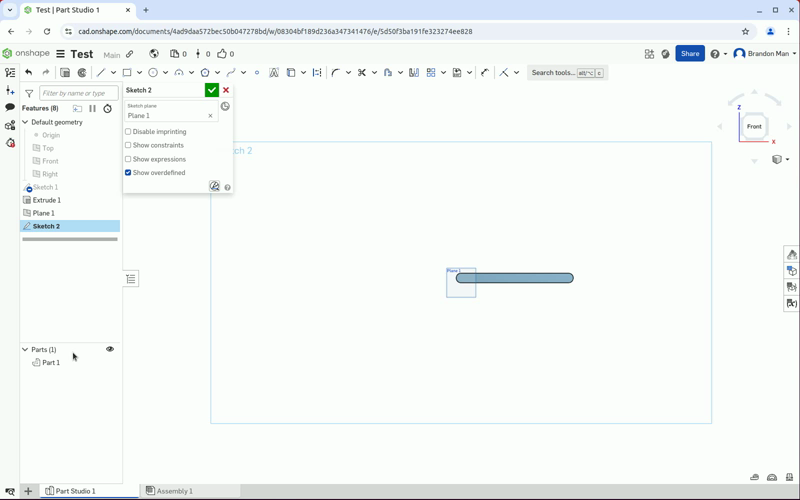
key(y)
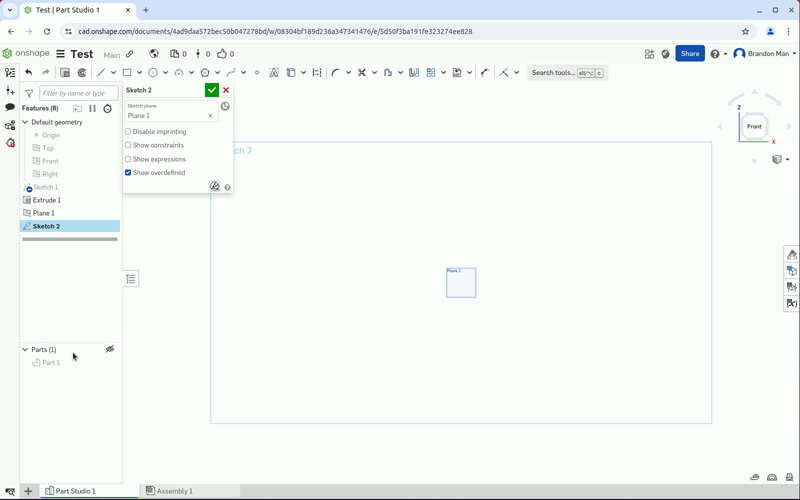
key(c)
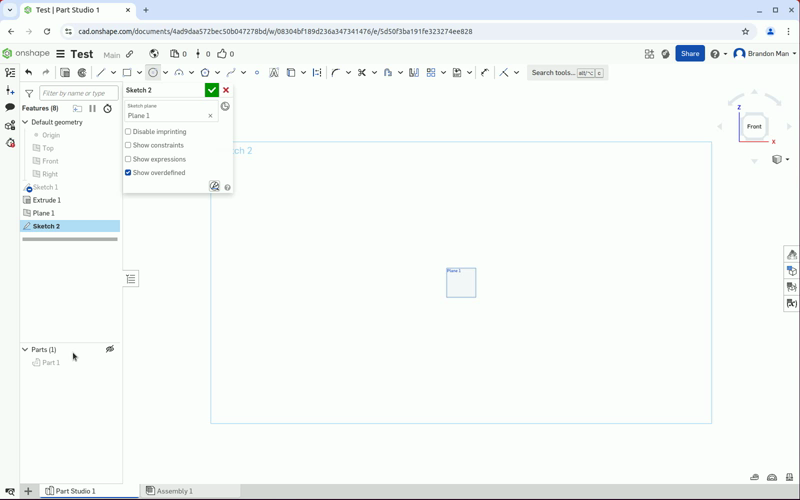
key_down(shift)
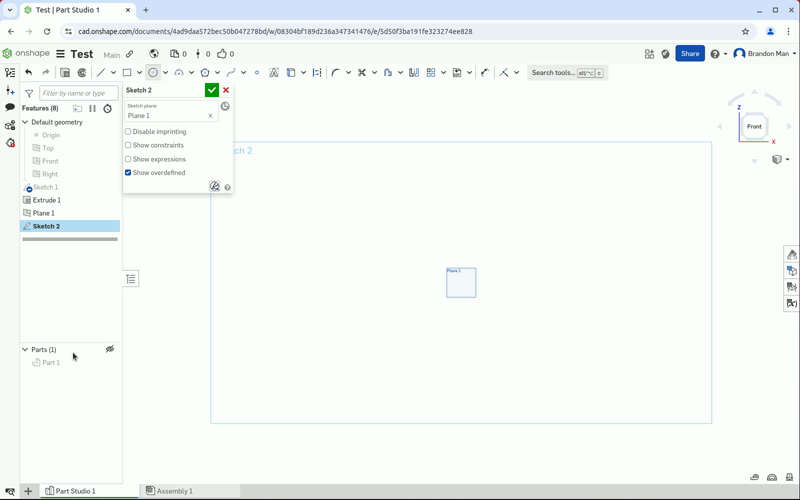
mouse_move(521, 278)
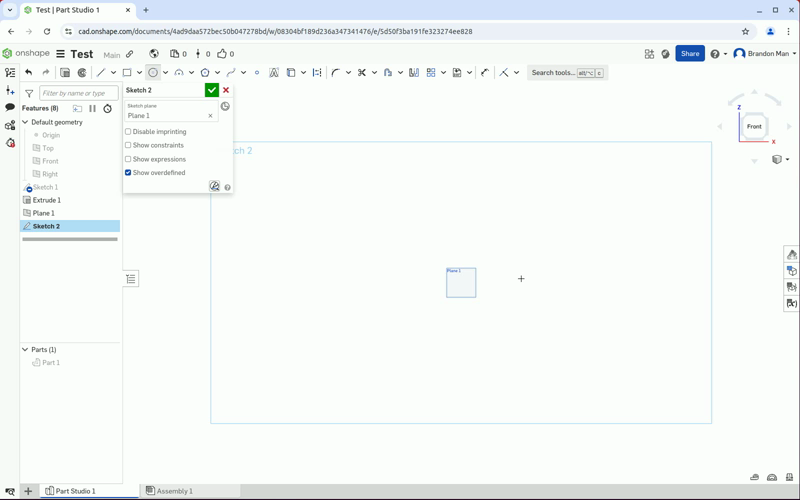
click(521, 278)
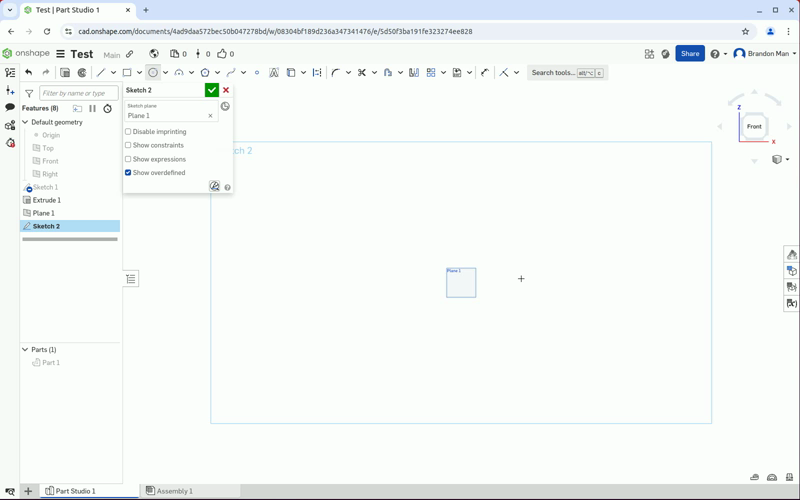
key_up(shift)
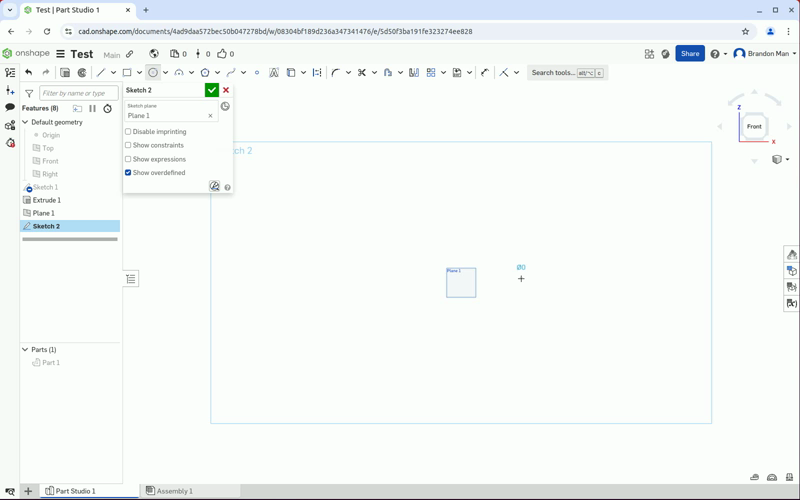
mouse_move(526, 278)
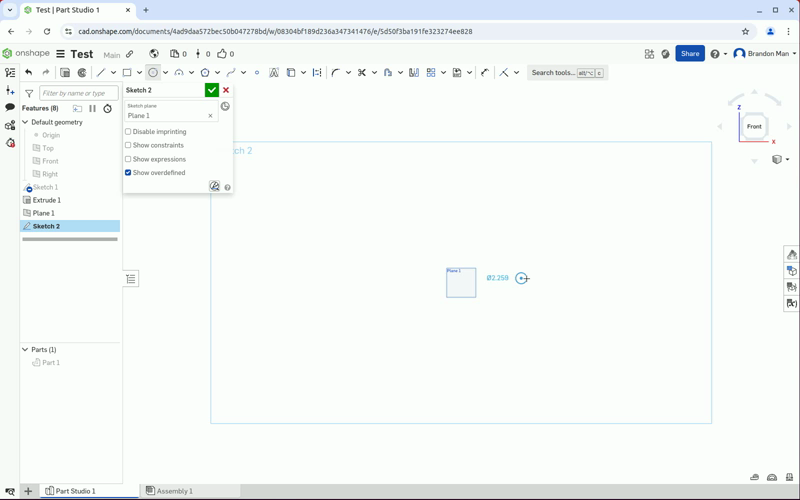
click(526, 278)
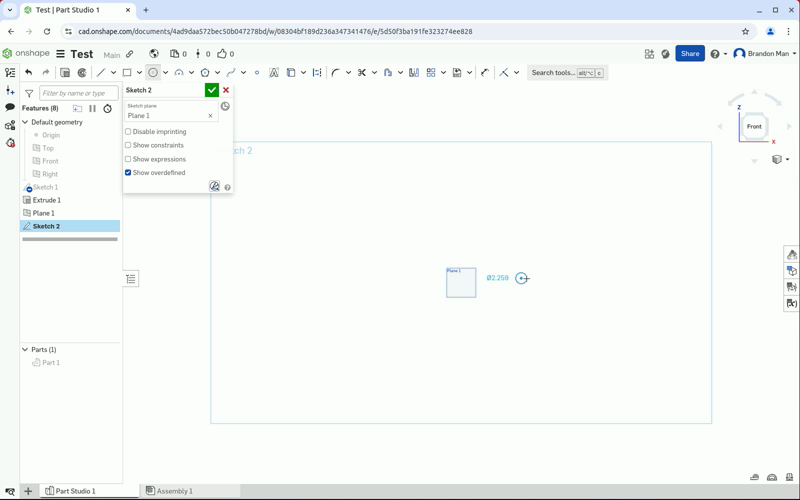
key(esc)
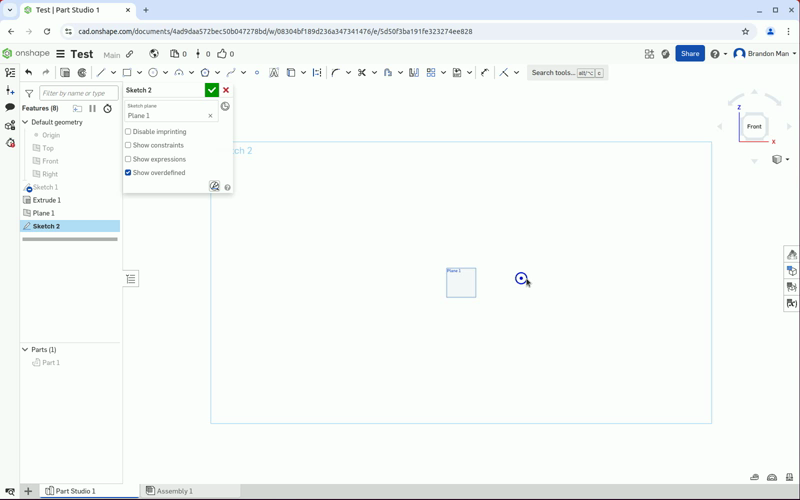
mouse_move(523, 278)
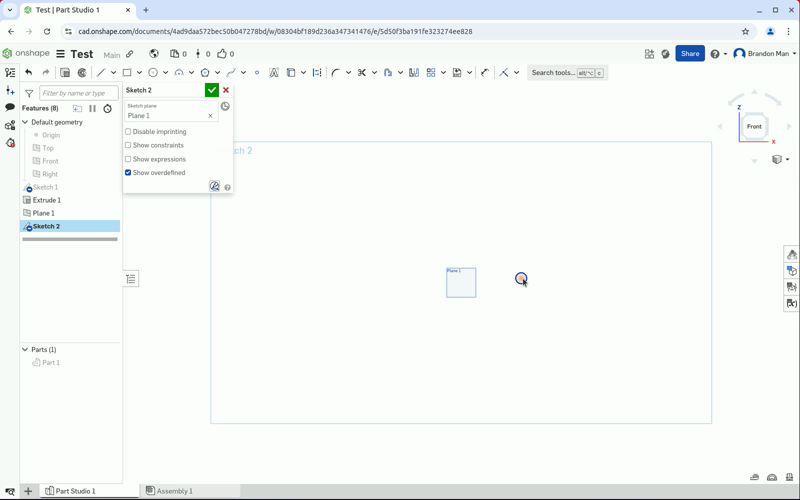
scroll(6)
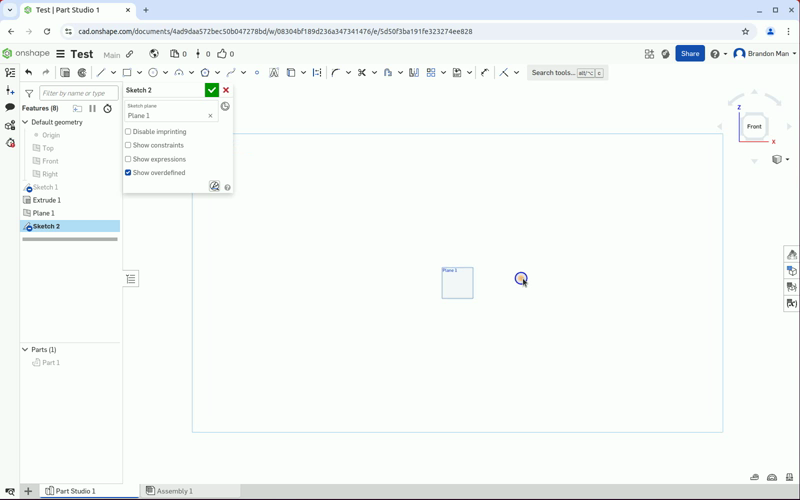
scroll(6)
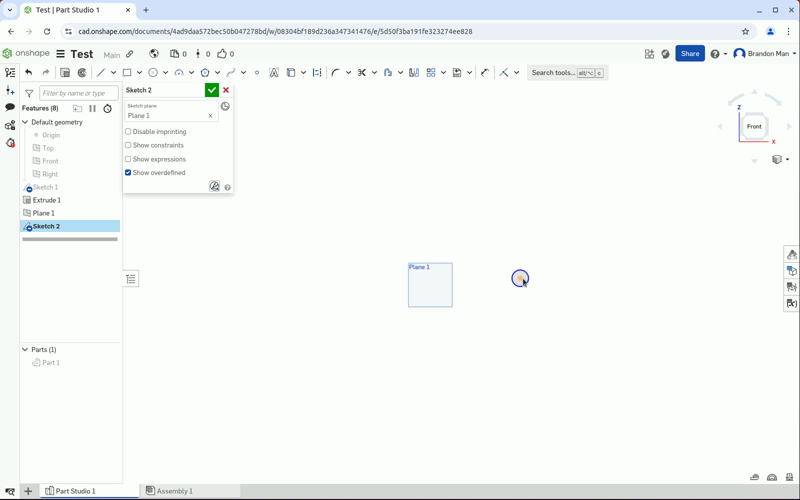
scroll(6)
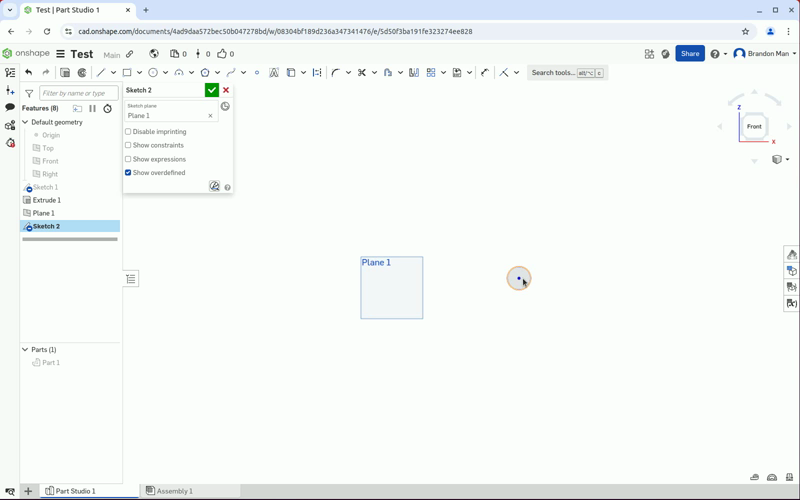
scroll(6)
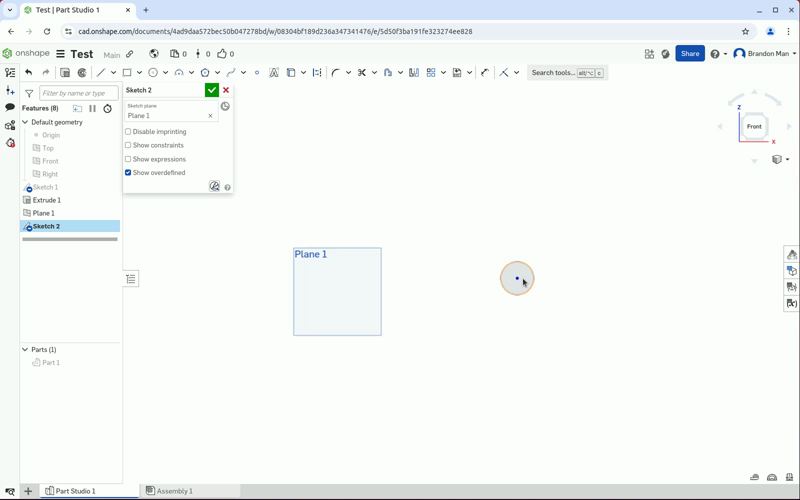
scroll(6)
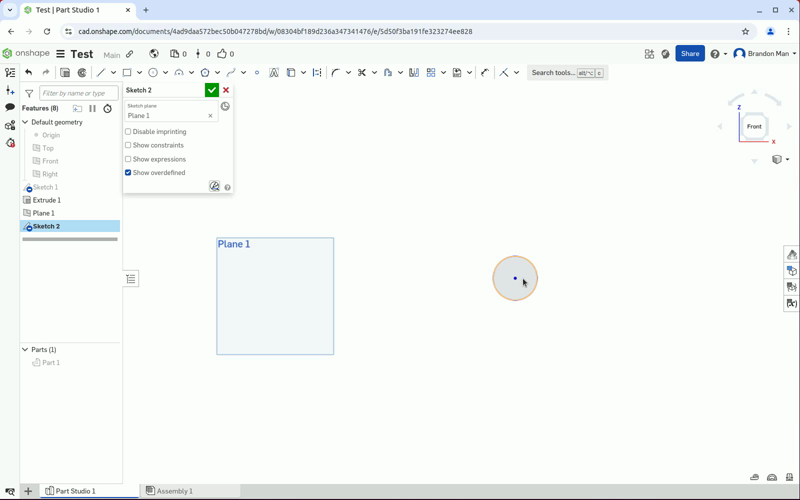
scroll(6)
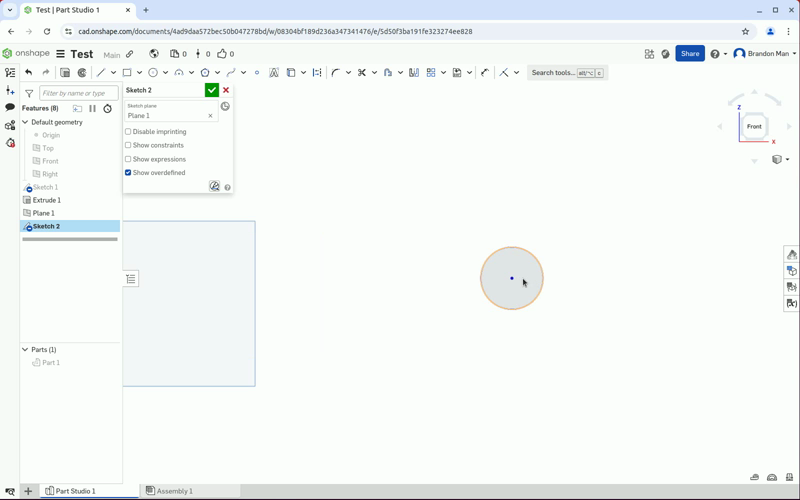
scroll(6)
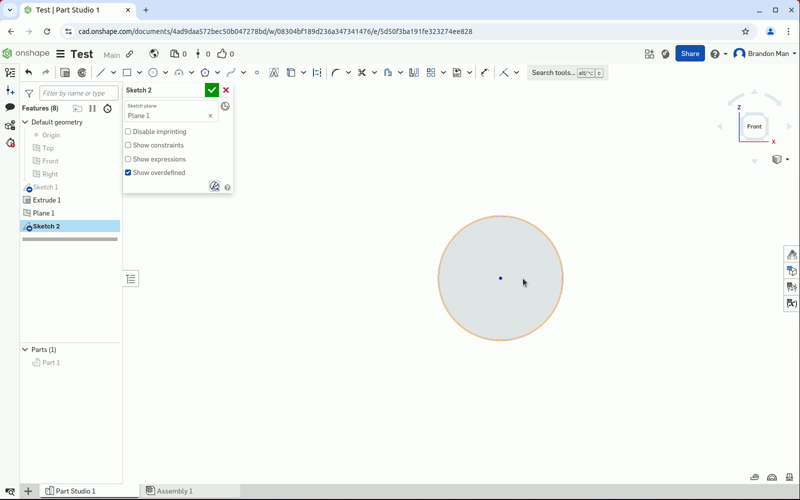
click(523, 278)
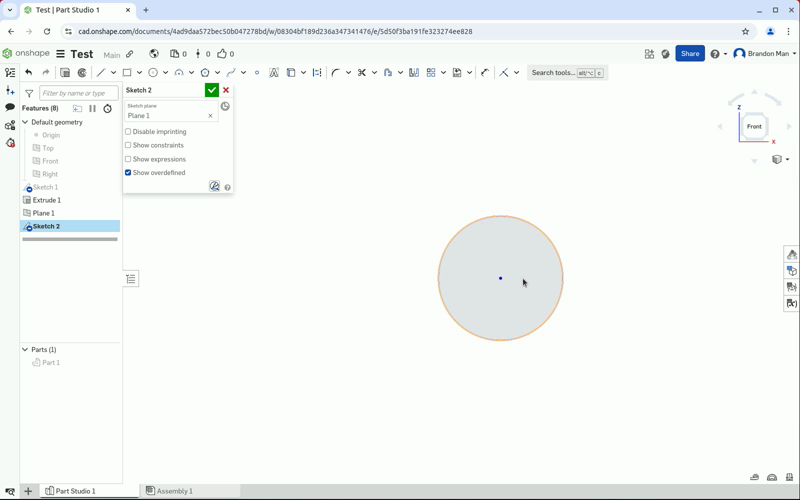
scroll(-6)
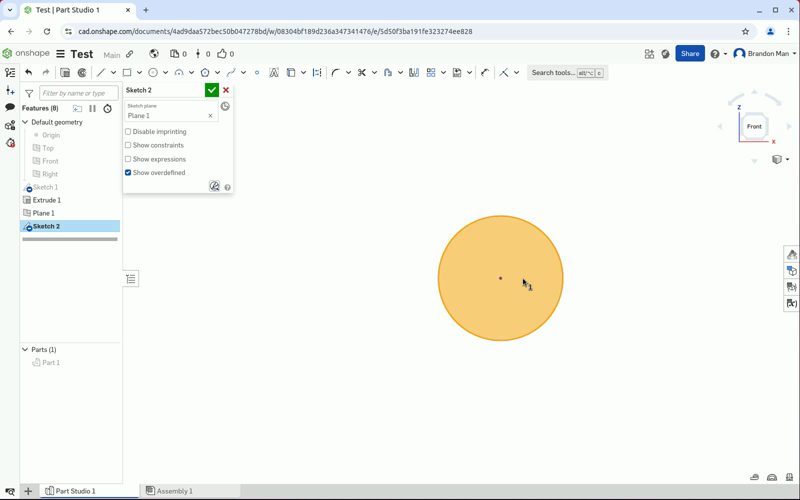
scroll(-6)
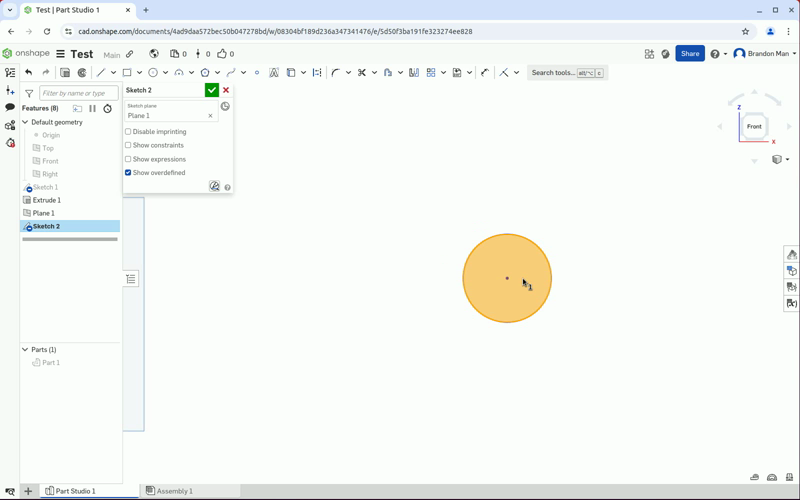
scroll(-6)
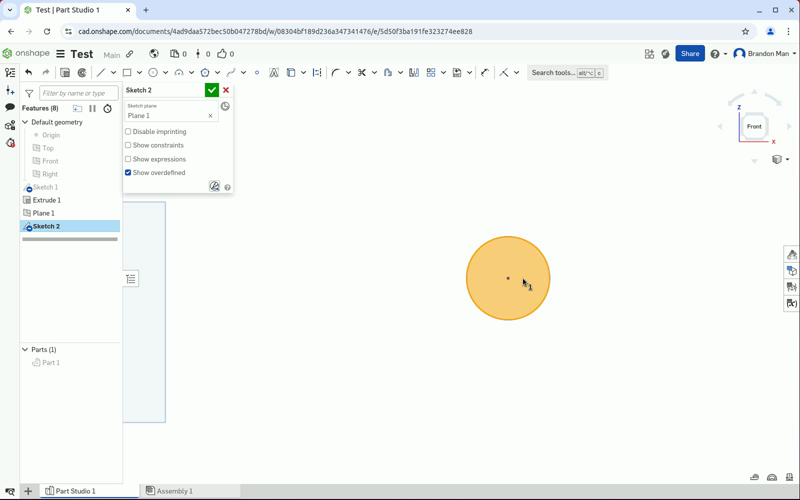
scroll(-6)
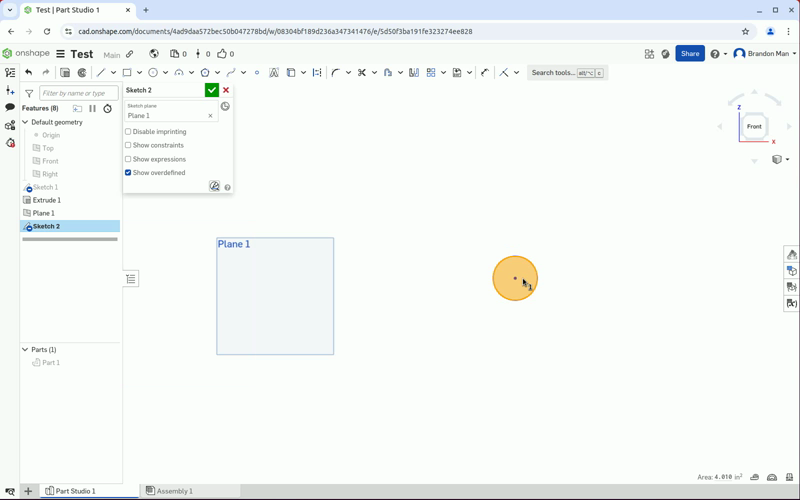
scroll(-6)
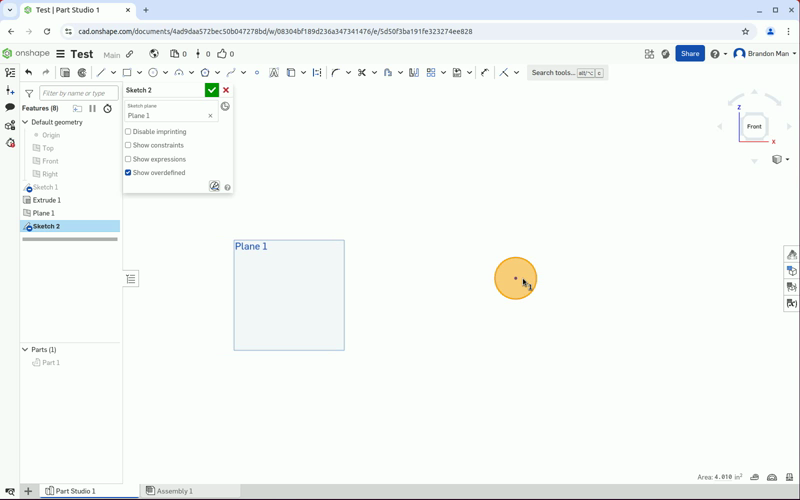
scroll(-6)
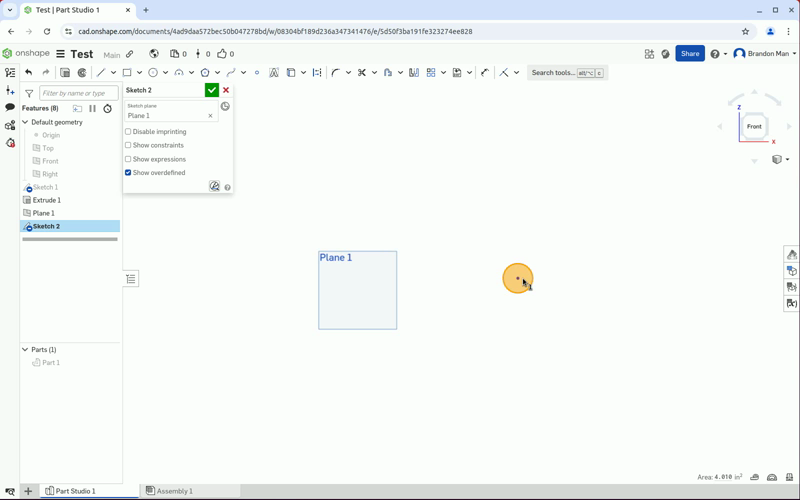
scroll(-6)
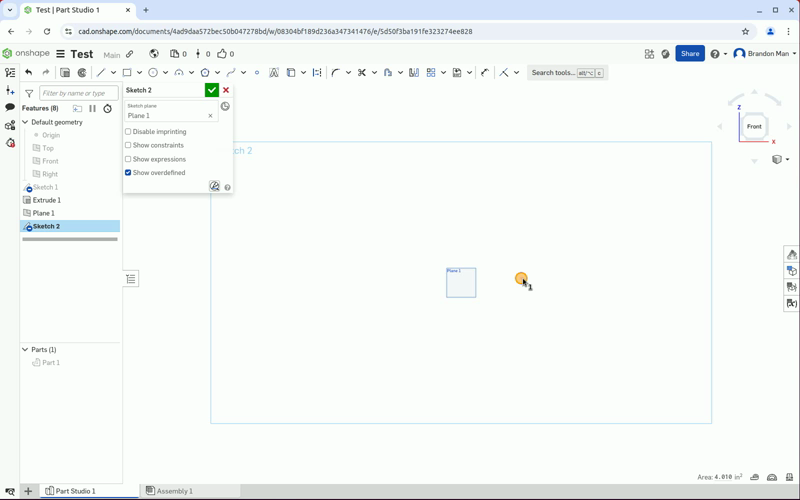
mouse_move(73, 352)
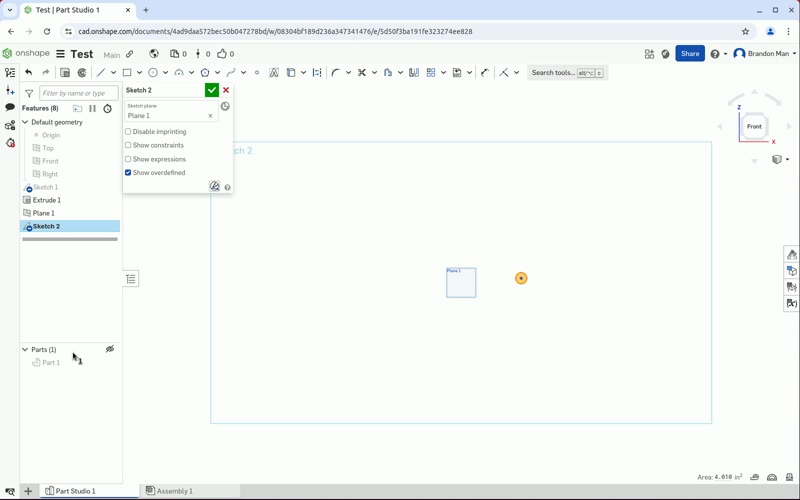
key(shift+y)
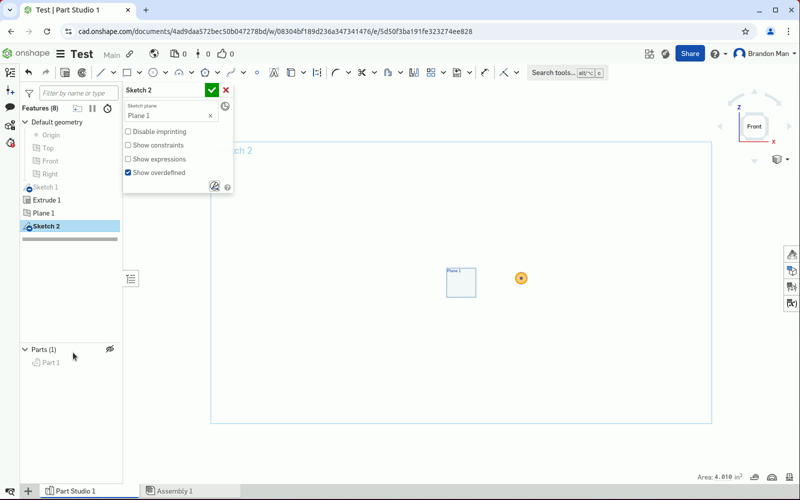
key(shift+e)
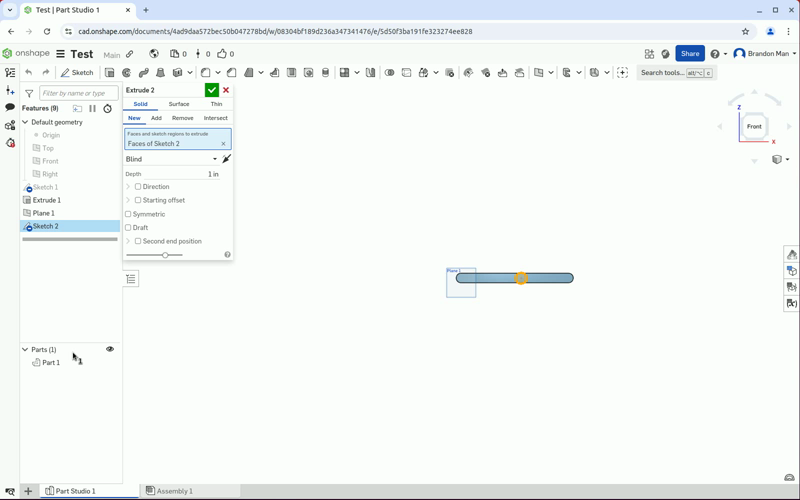
mouse_move(143, 106)
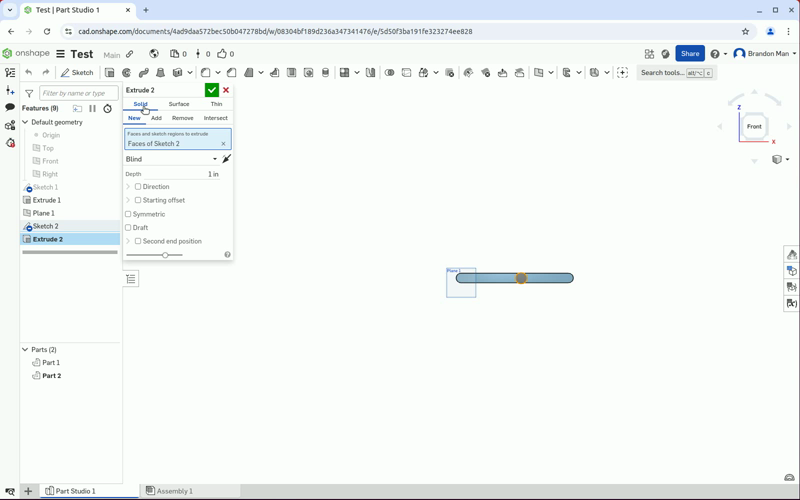
click(143, 106)
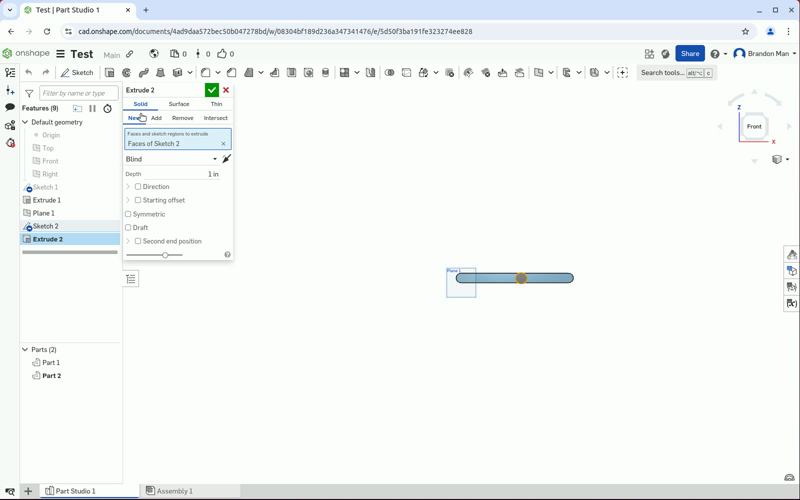
mouse_move(137, 120)
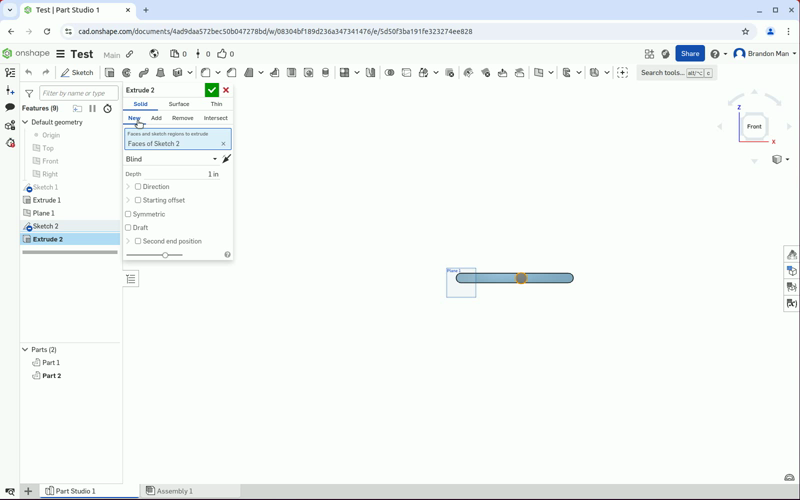
click(137, 120)
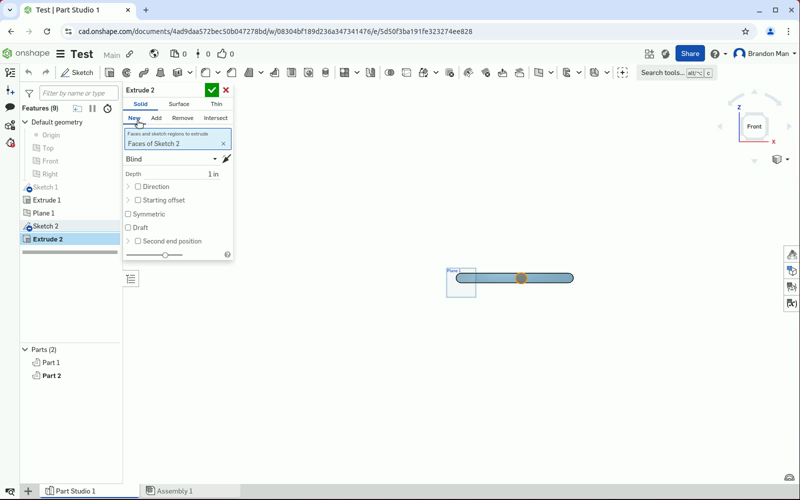
key(tab, 4)
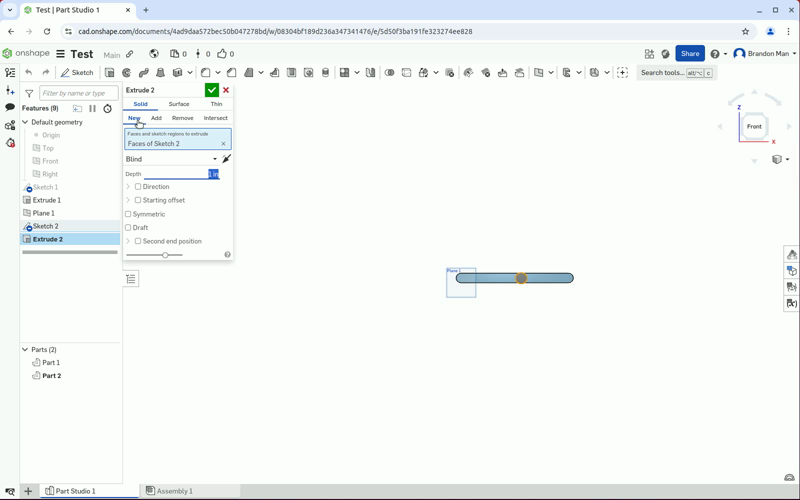
text(0.481)
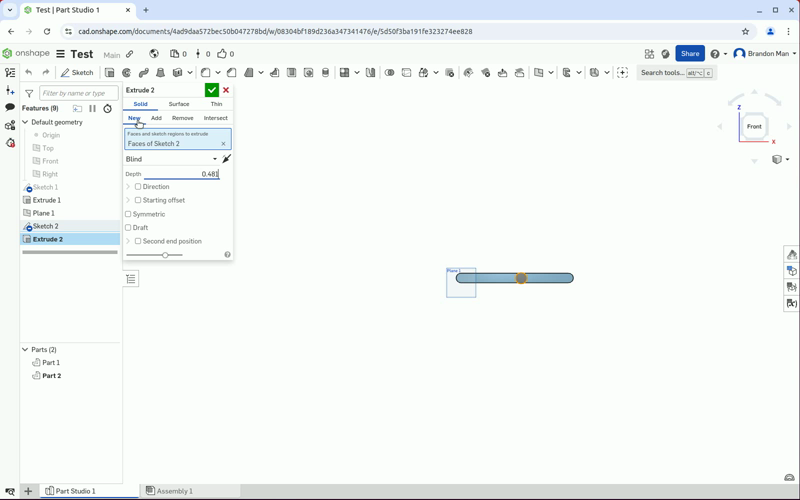
key(enter)
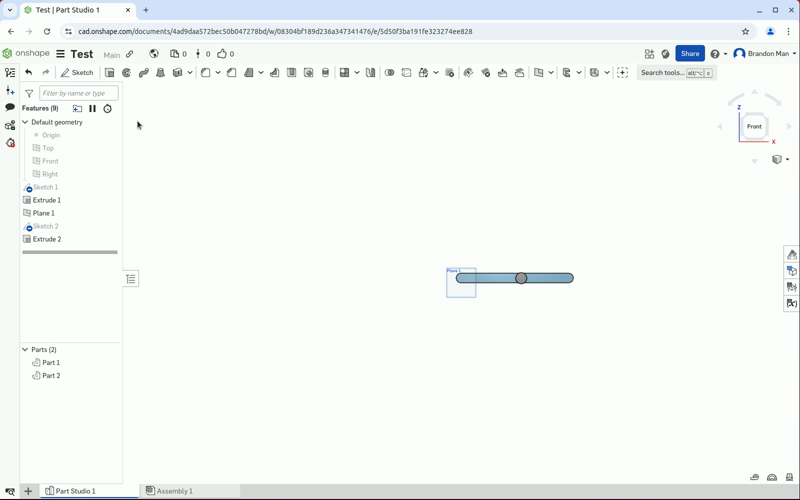
key(shift+h)
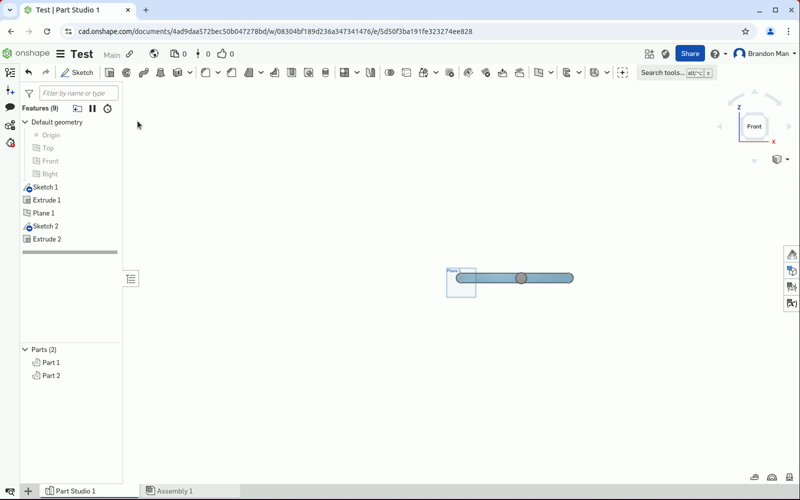
key(shift+h)
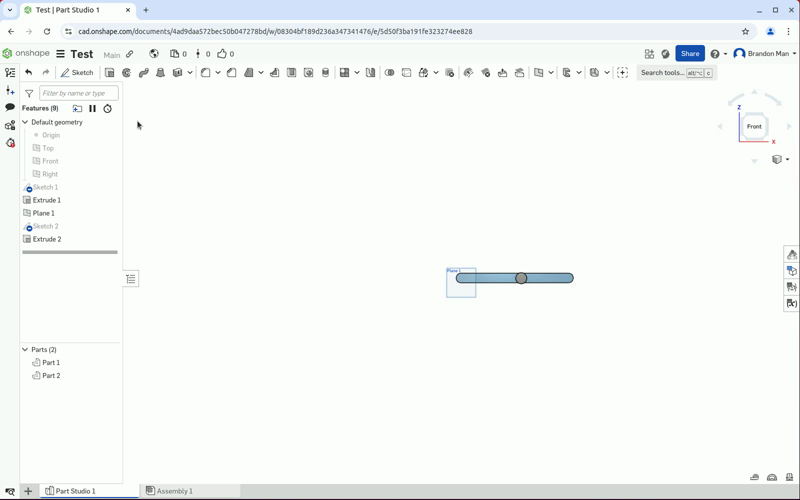
mouse_move(73, 189)
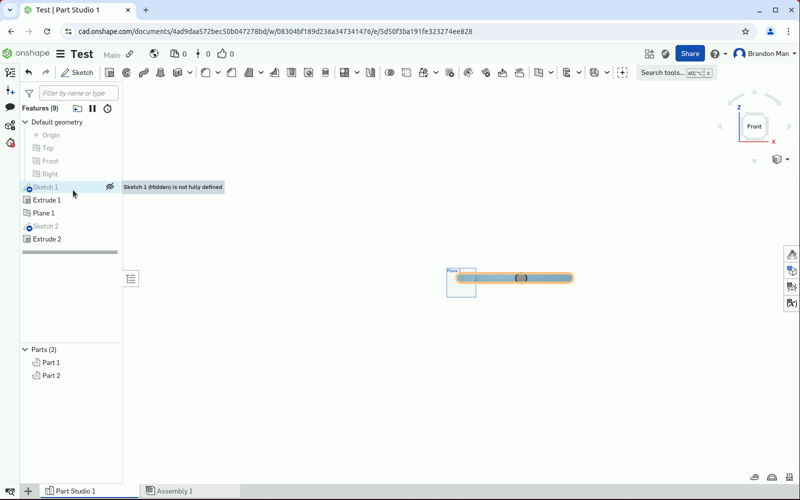
click(73, 189)
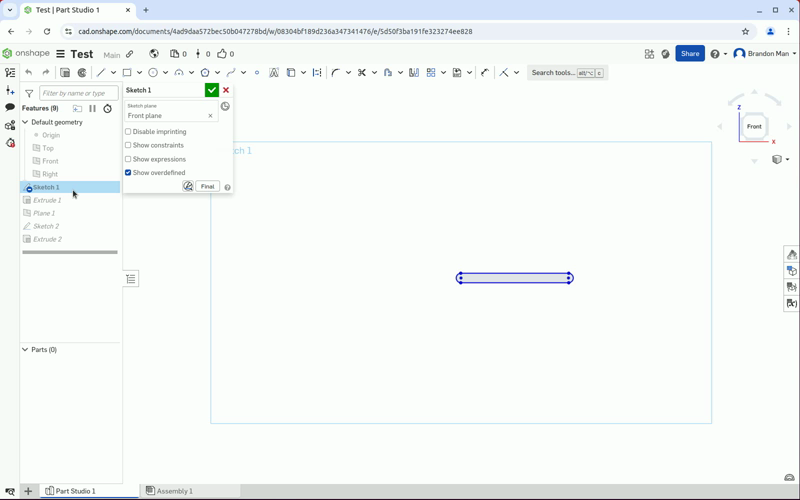
mouse_move(229, 92)
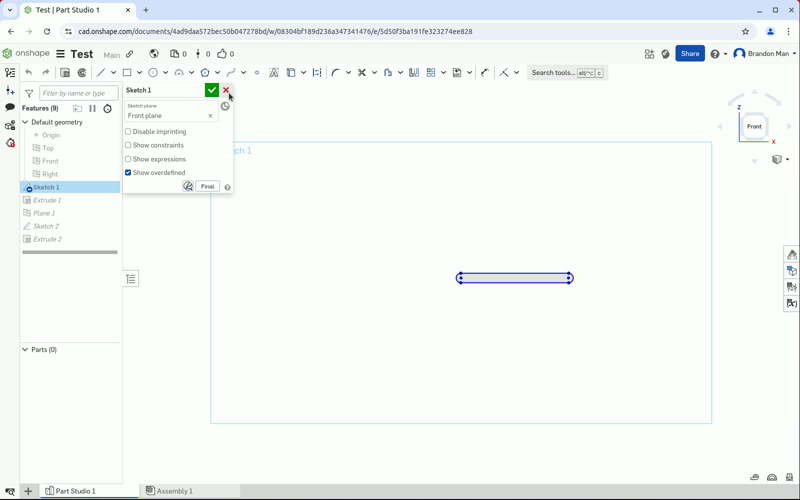
click(229, 92)
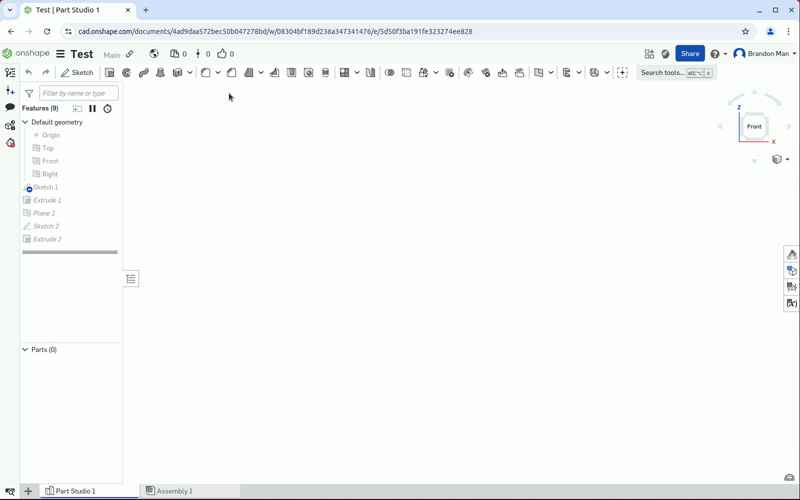
key(shift+s)
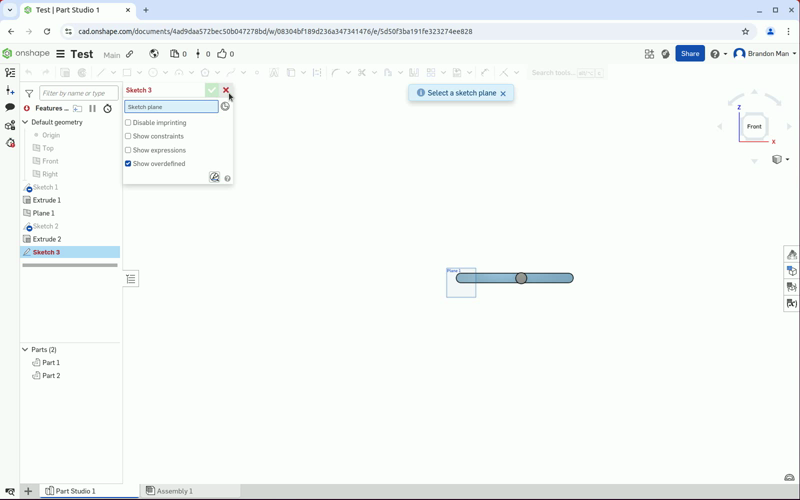
mouse_move(73, 215)
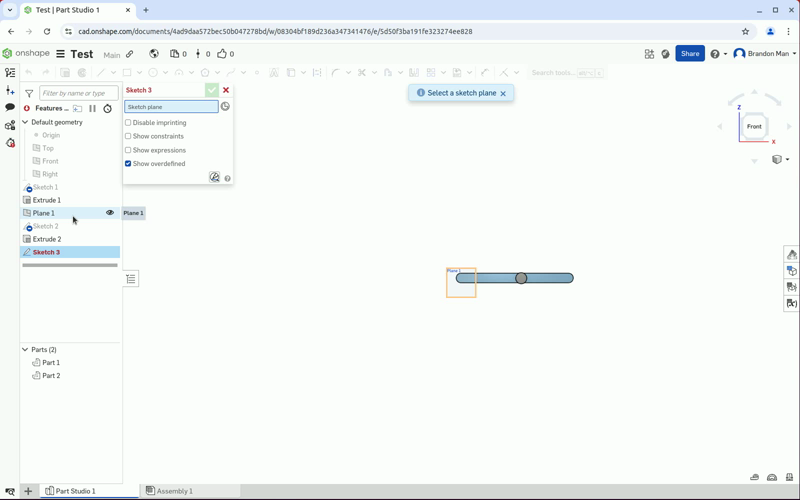
click(73, 215)
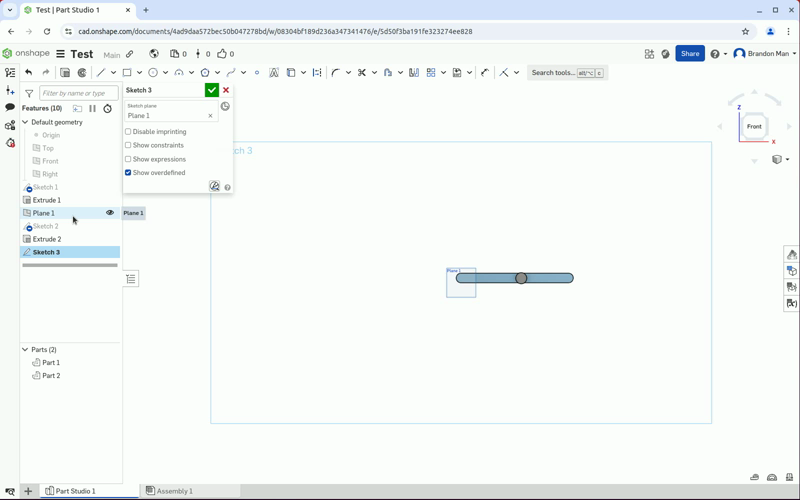
mouse_move(73, 352)
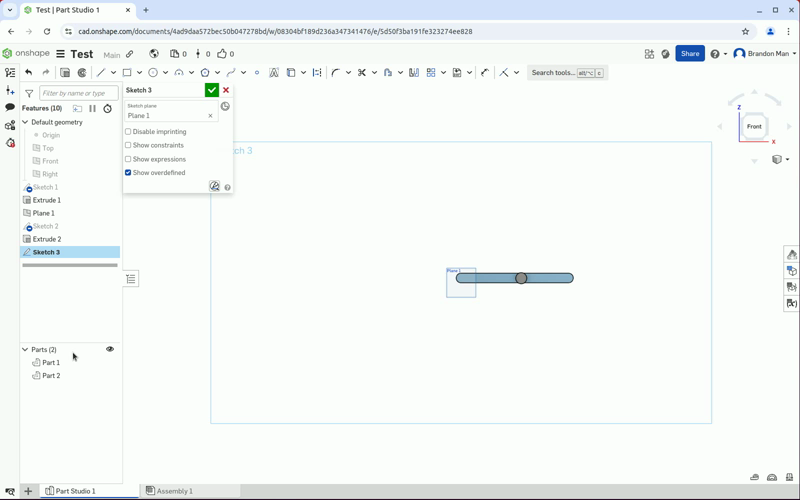
key(y)
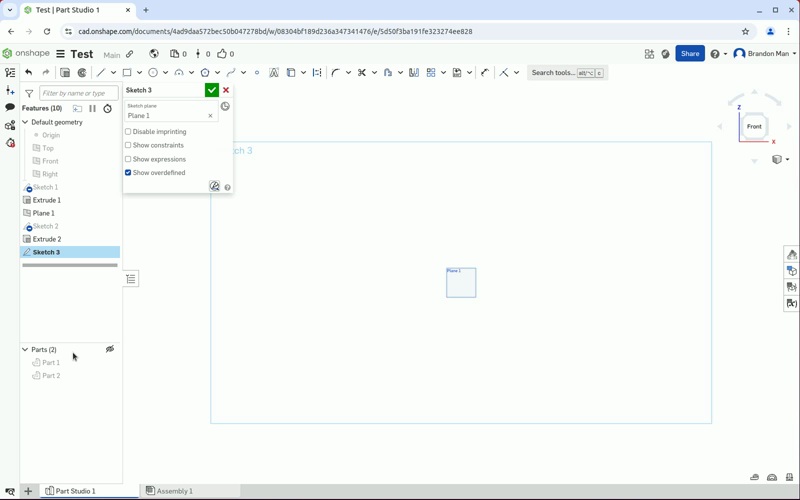
key(c)
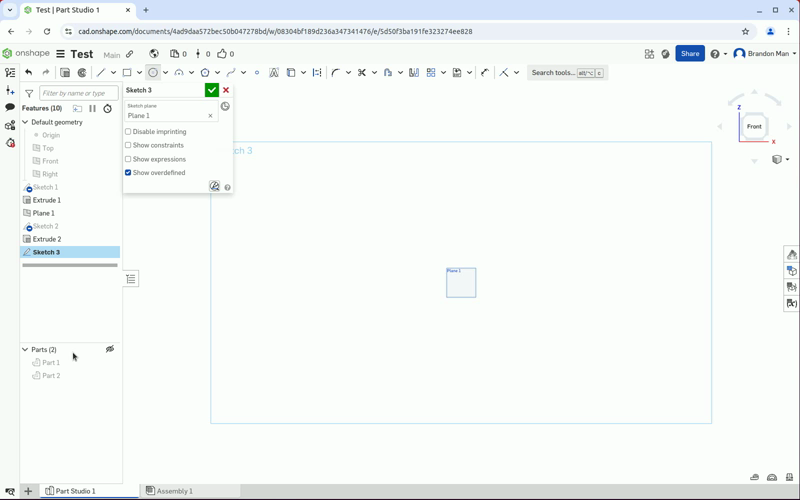
key_down(shift)
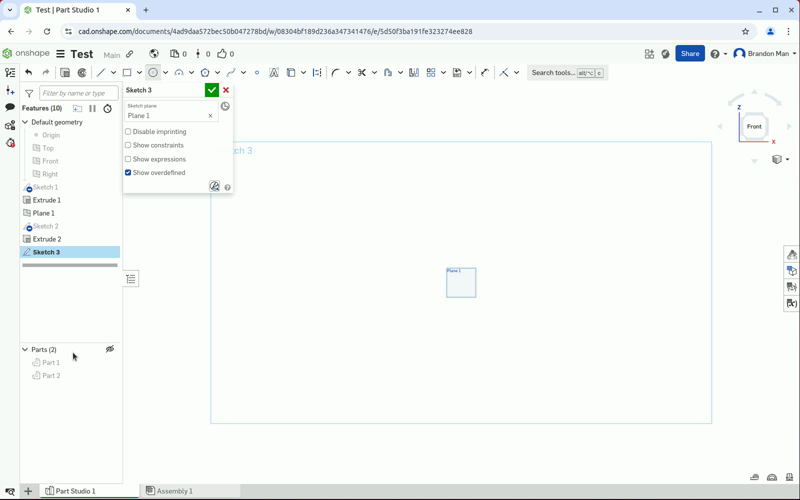
mouse_move(569, 278)
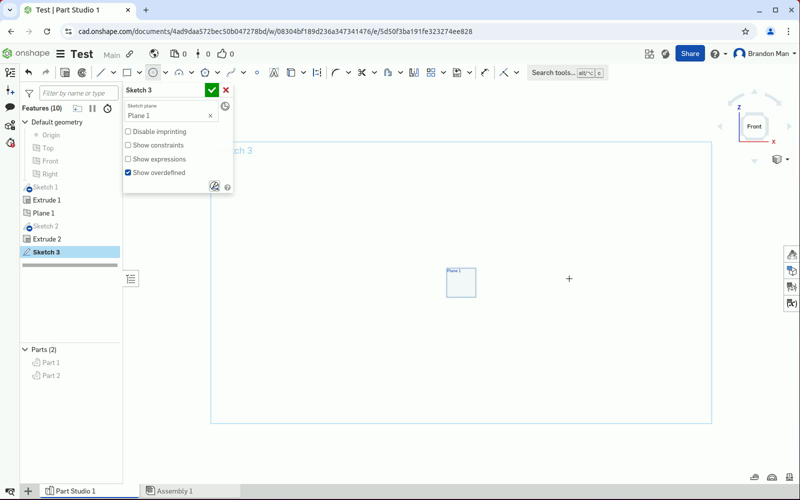
click(569, 278)
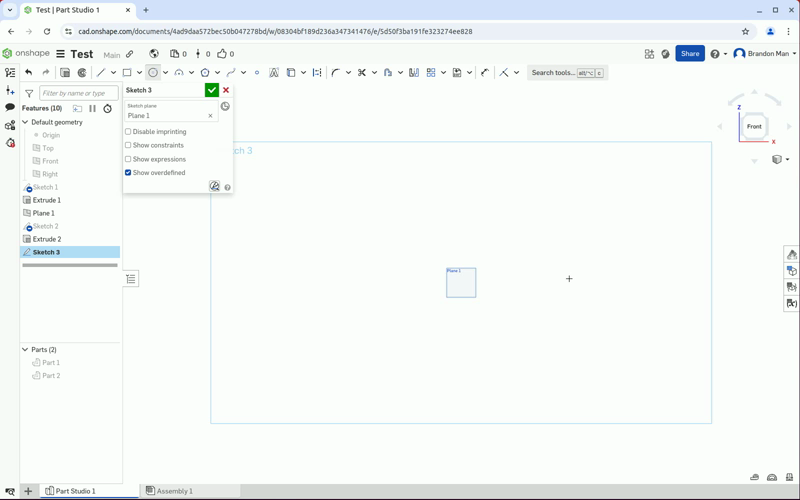
key_up(shift)
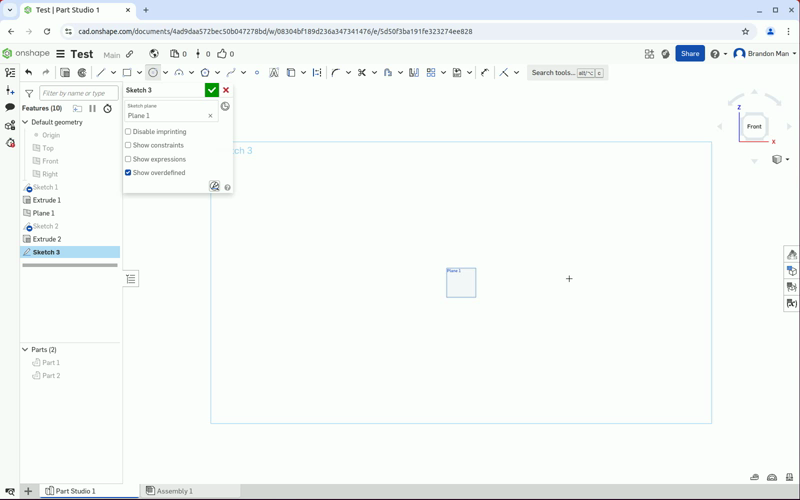
mouse_move(574, 278)
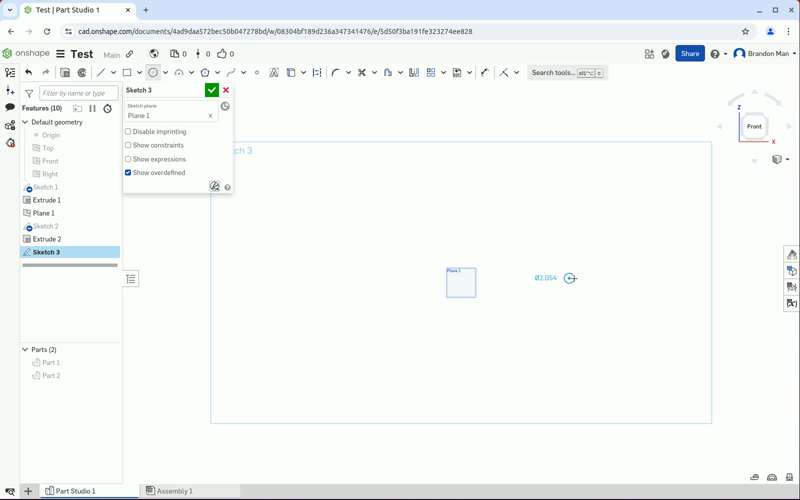
click(574, 278)
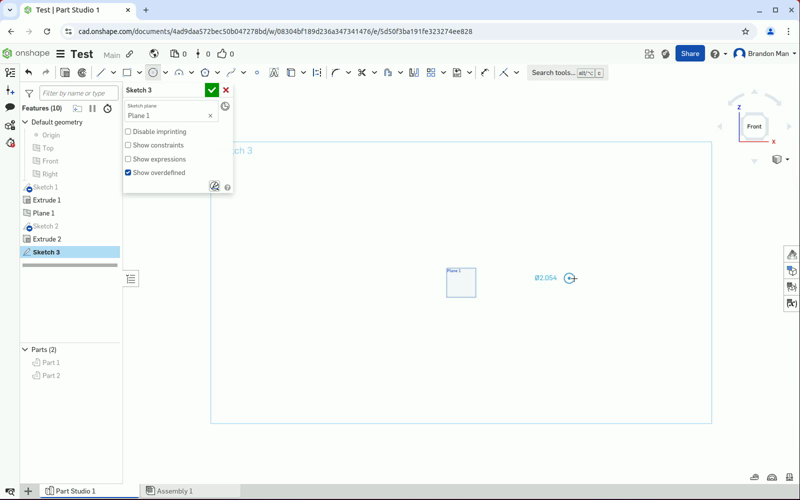
key(esc)
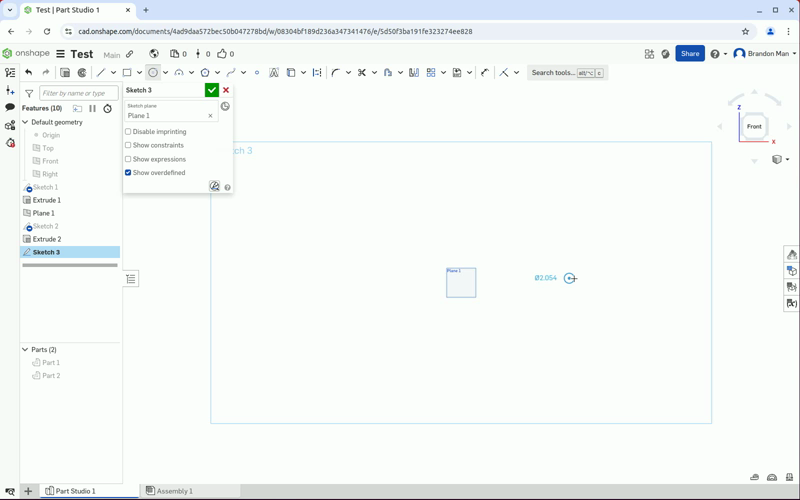
mouse_move(568, 273)
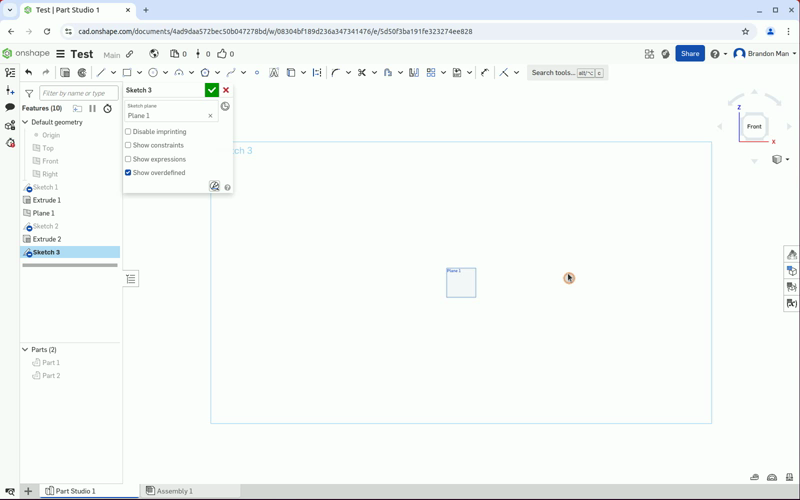
scroll(6)
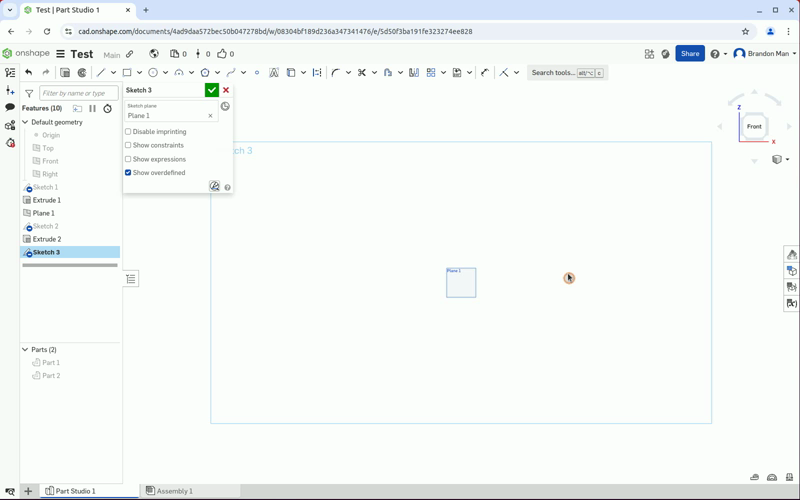
scroll(6)
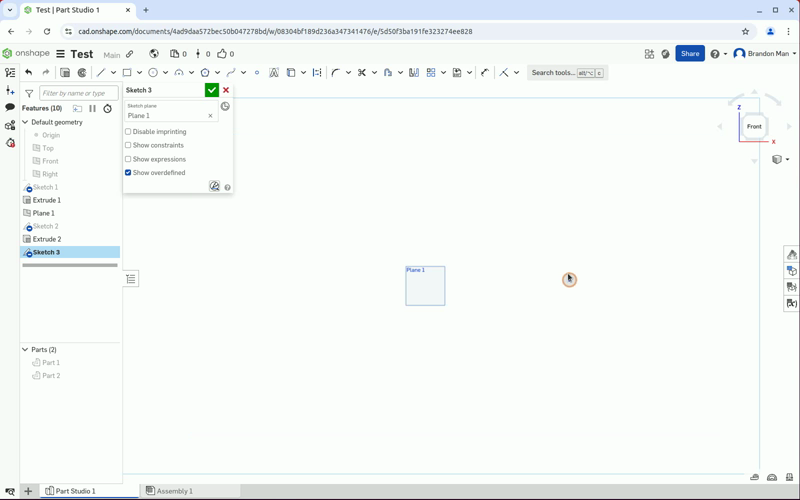
scroll(6)
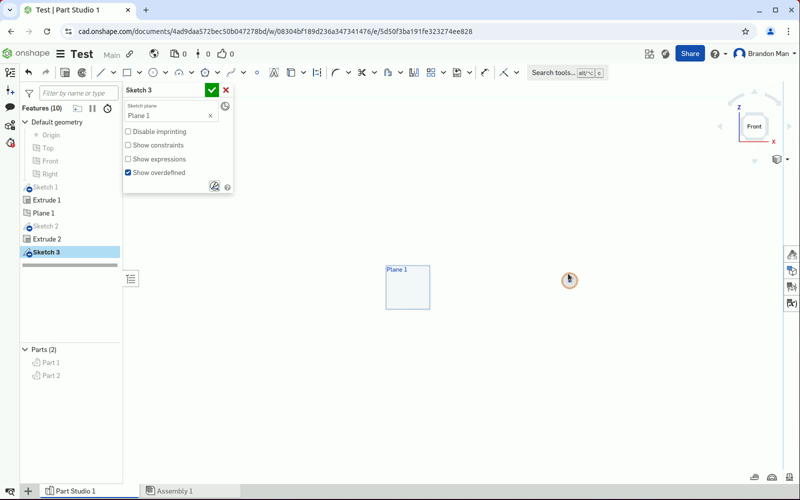
scroll(6)
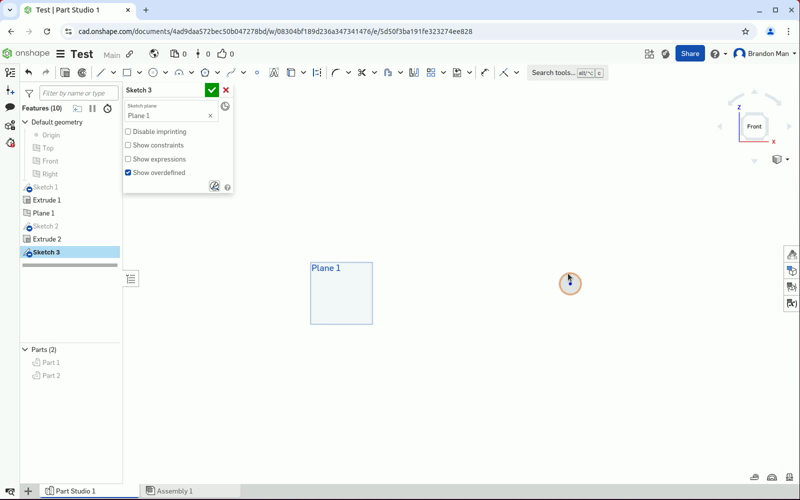
scroll(6)
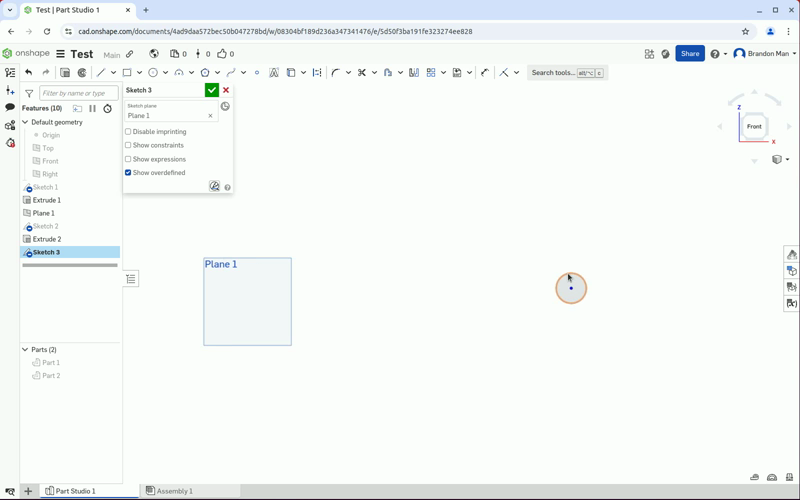
scroll(6)
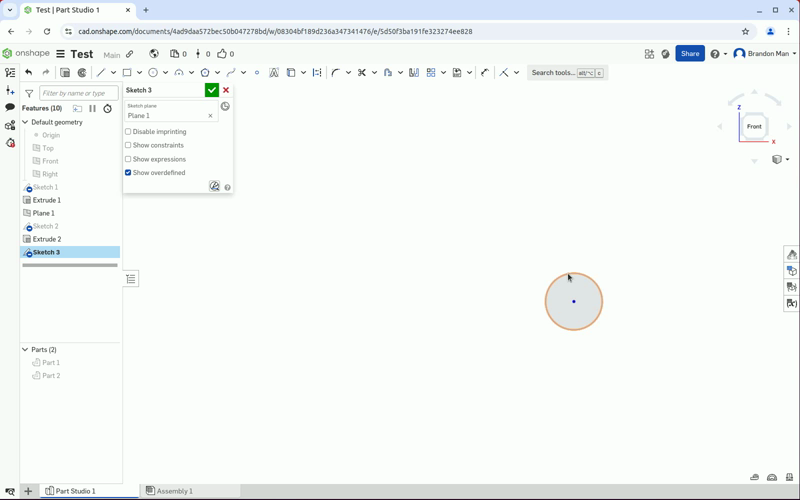
scroll(6)
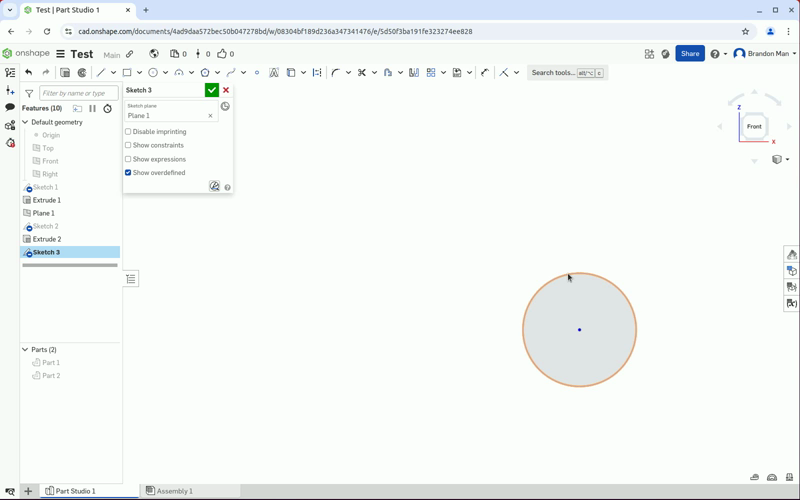
click(568, 273)
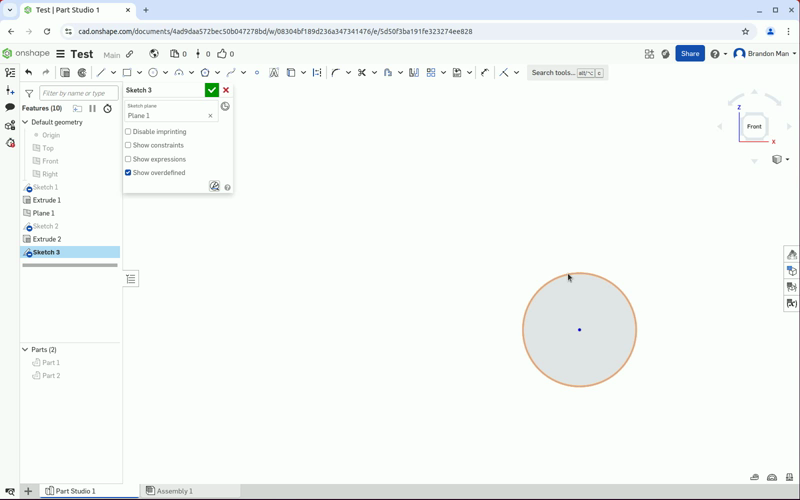
scroll(-6)
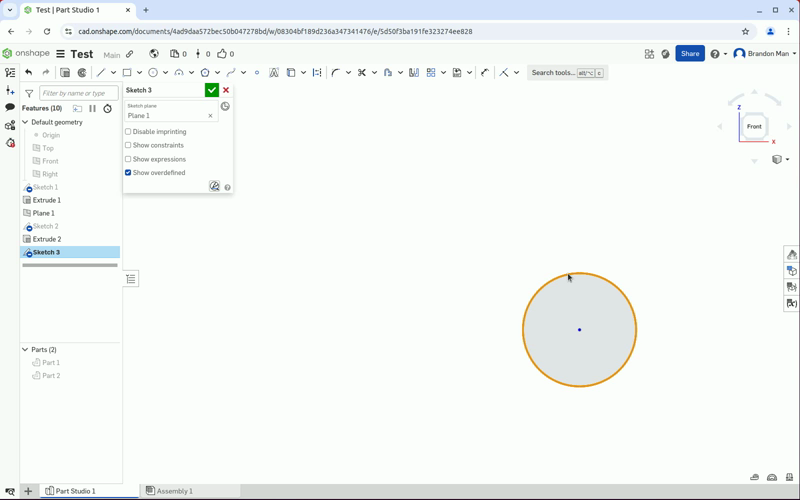
scroll(-6)
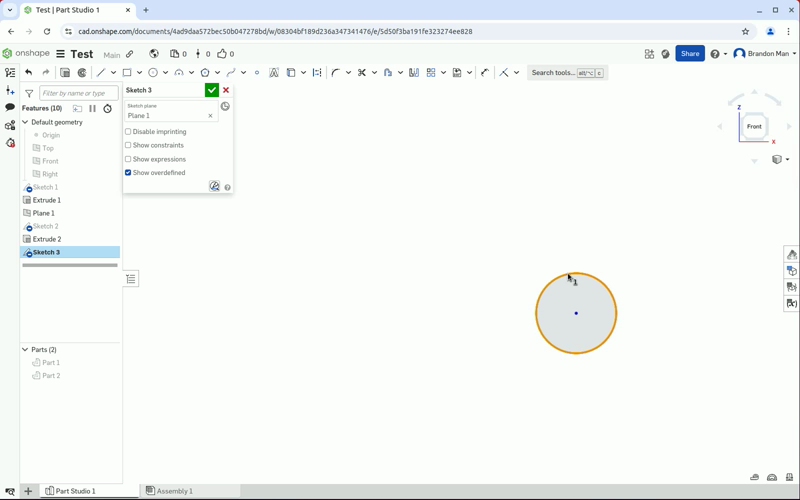
scroll(-6)
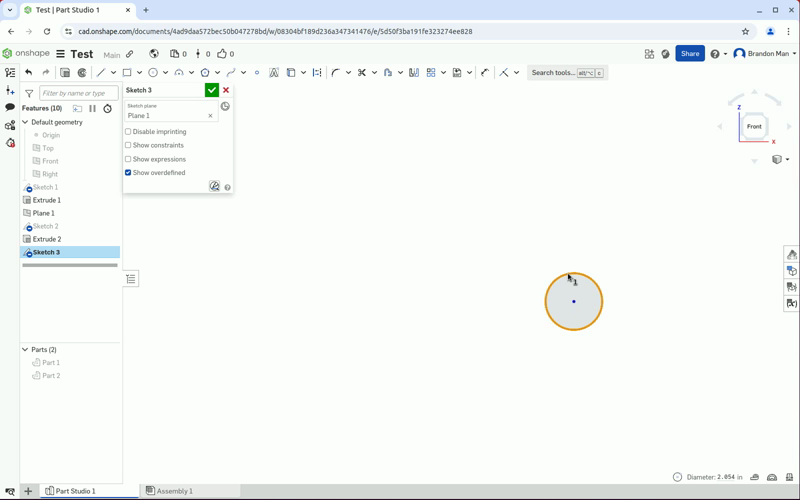
scroll(-6)
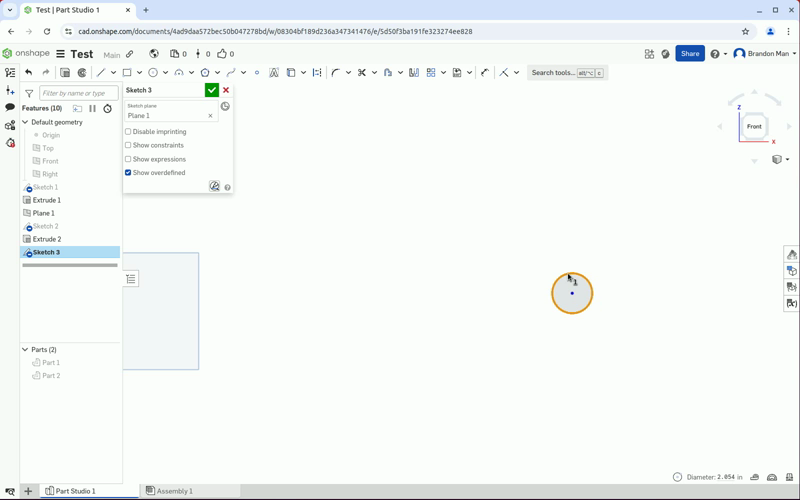
scroll(-6)
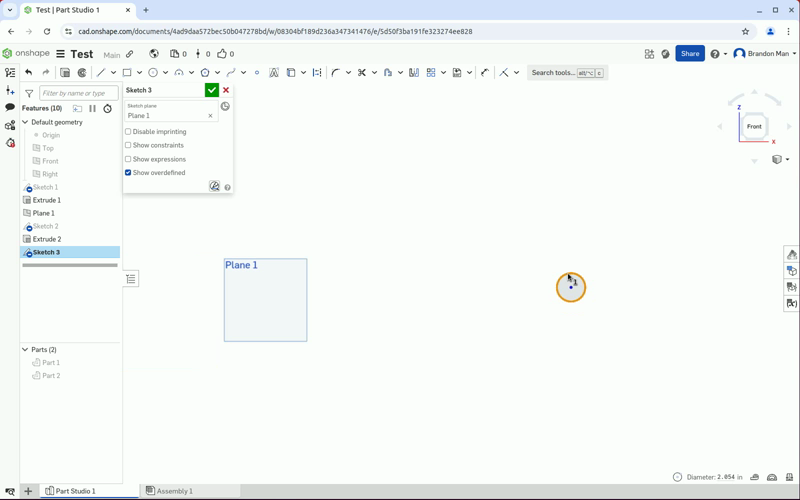
scroll(-6)
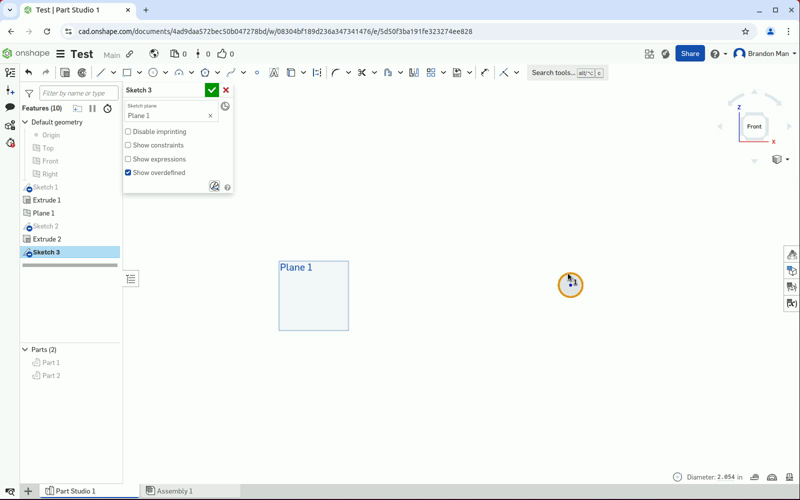
scroll(-6)
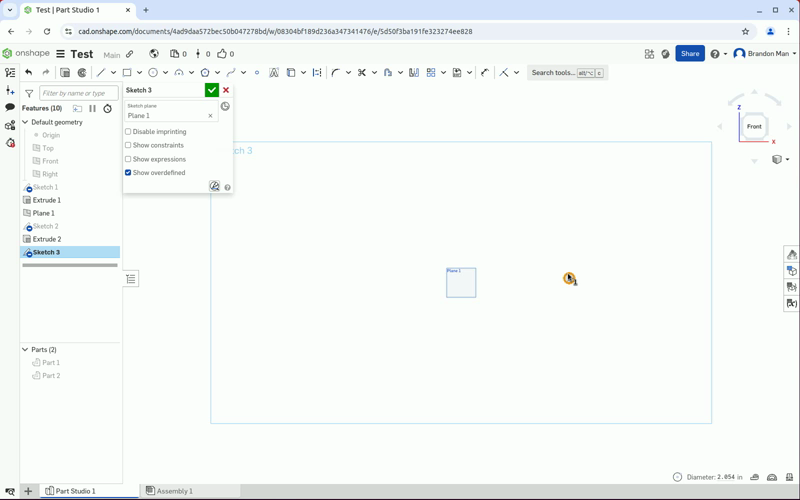
mouse_move(73, 352)
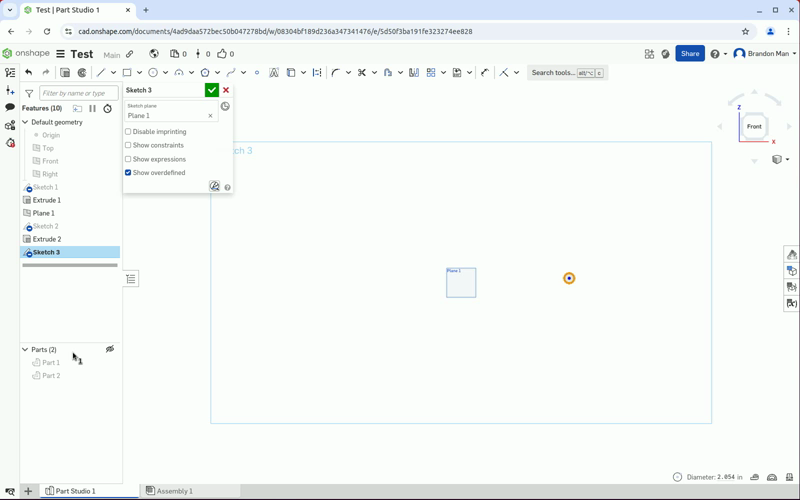
key(shift+y)
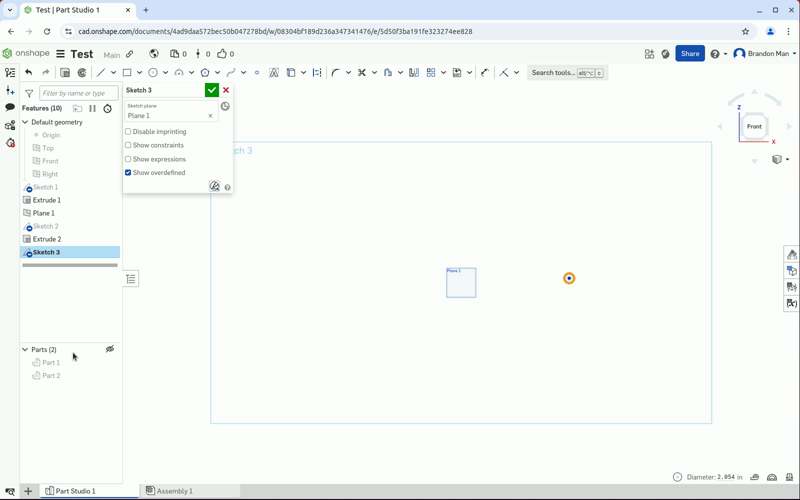
key(shift+e)
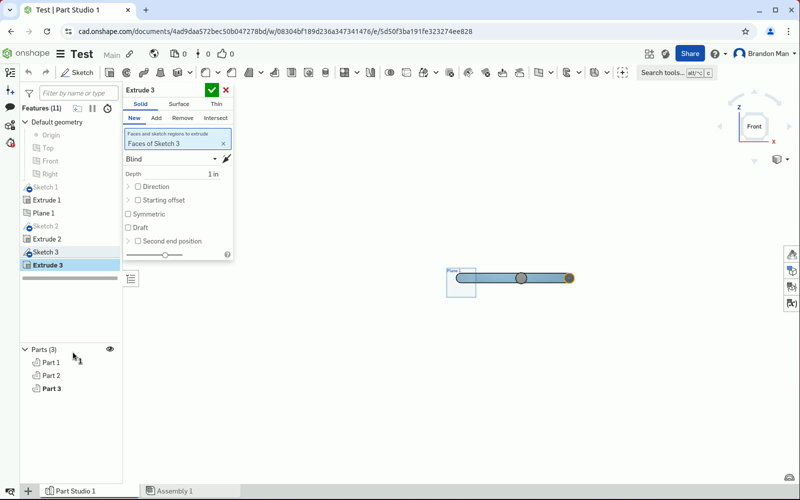
mouse_move(143, 106)
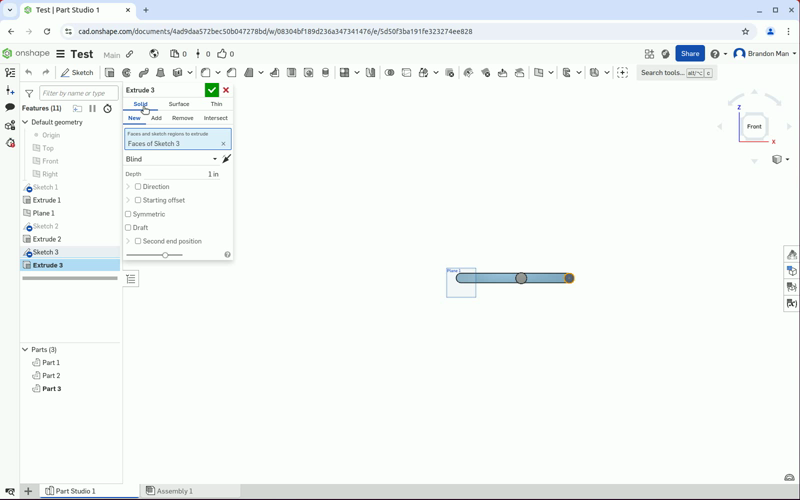
click(143, 106)
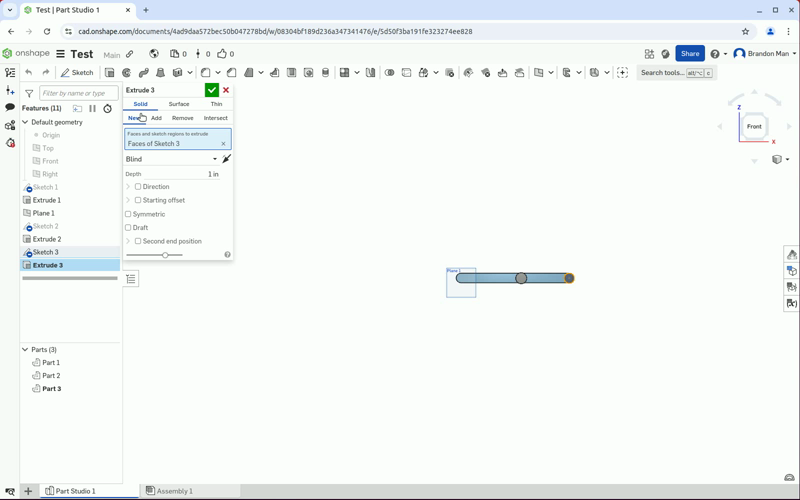
mouse_move(137, 120)
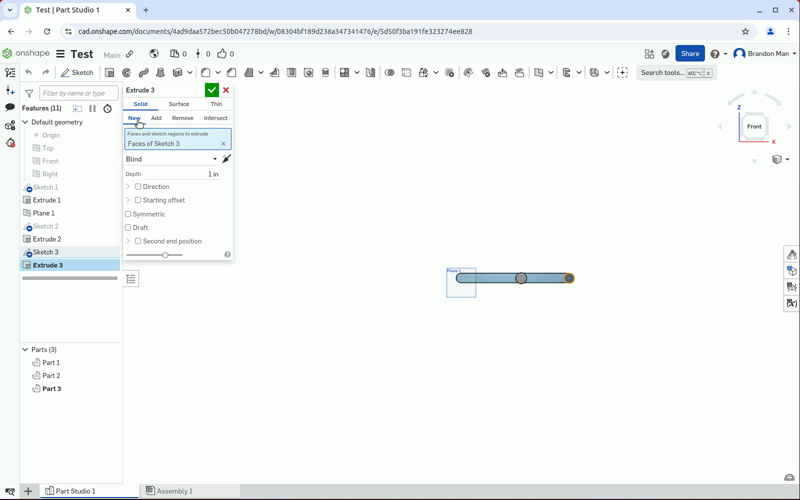
click(137, 120)
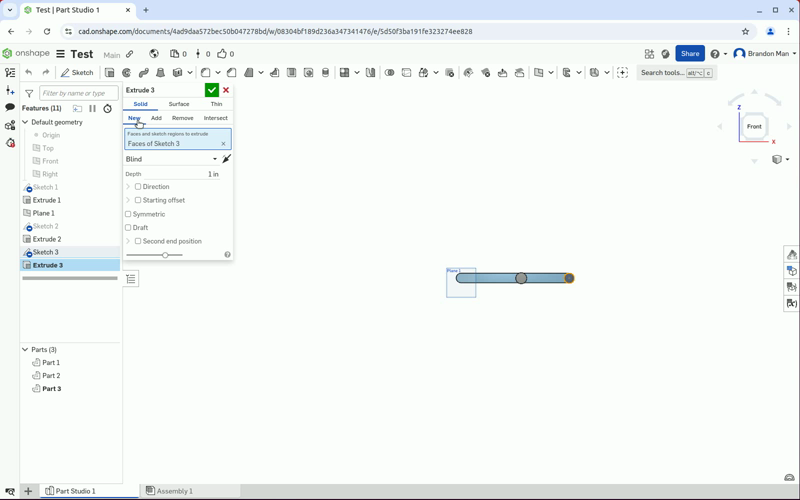
key(tab, 4)
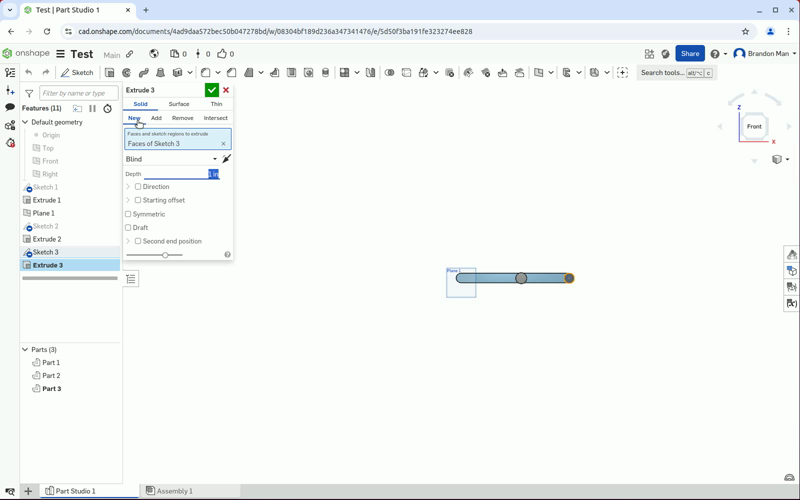
text(0.481)
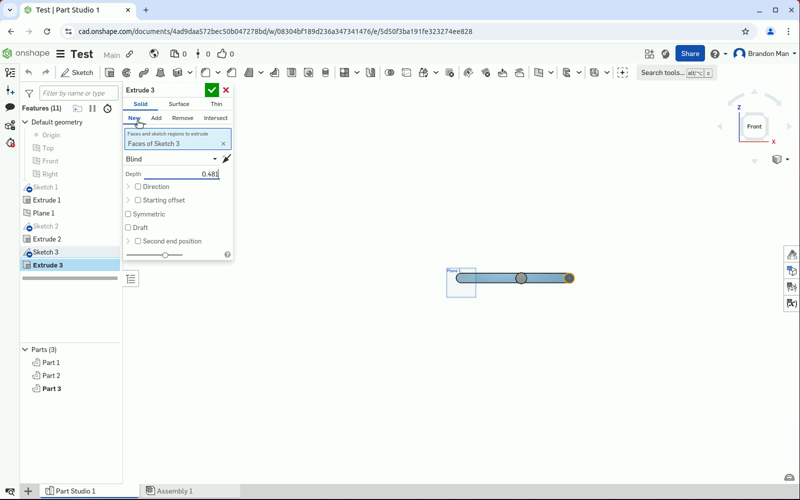
key(enter)
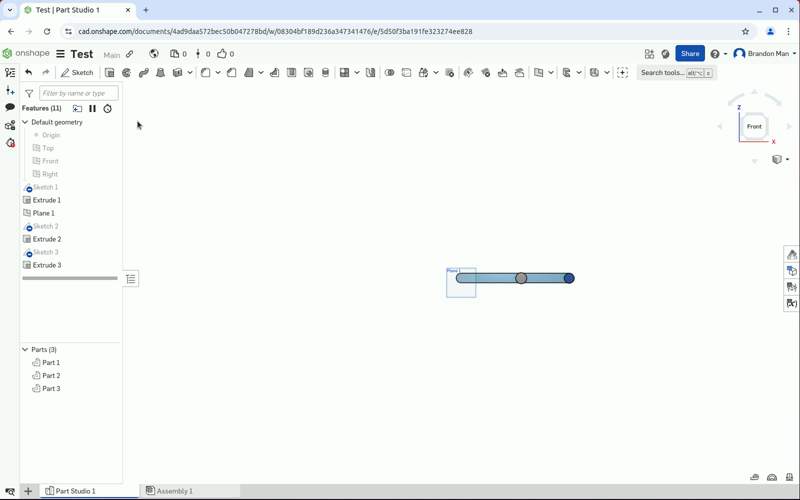
key(shift+h)
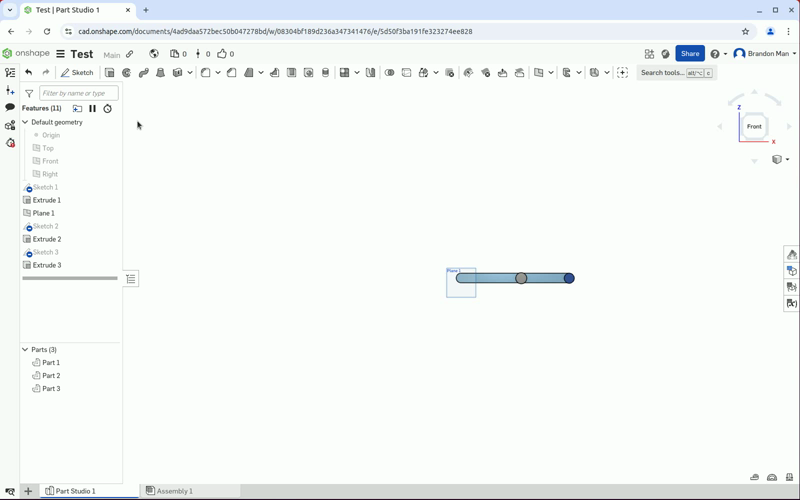
key(shift+h)
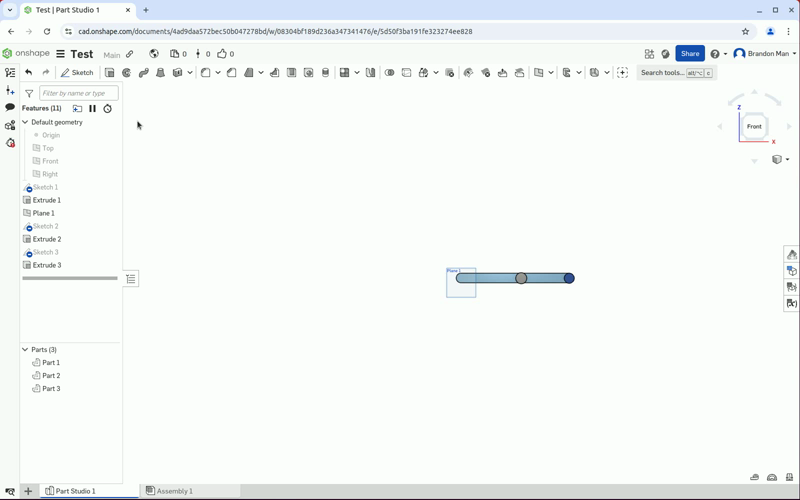
mouse_move(73, 189)
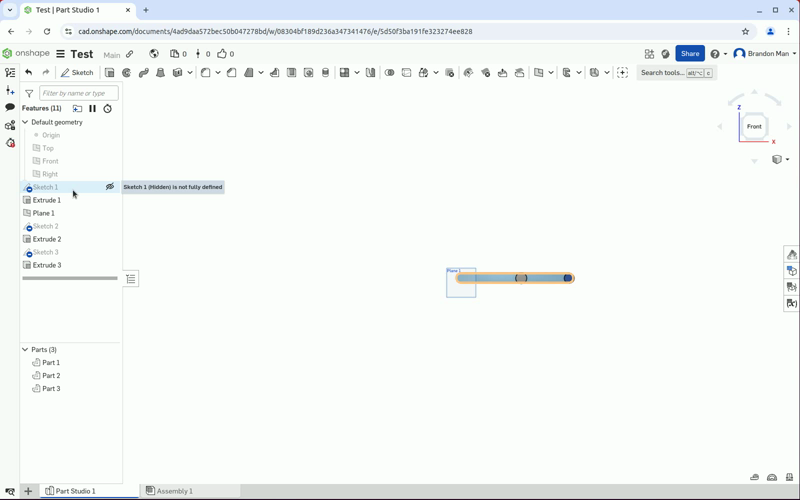
click(73, 189)
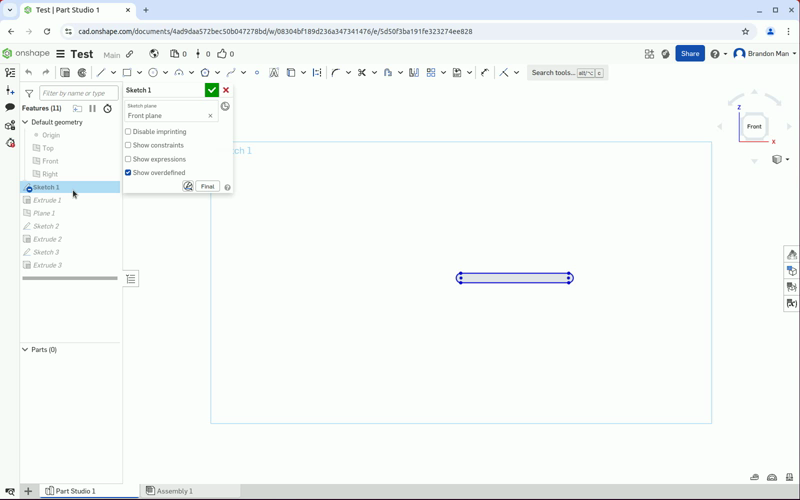
mouse_move(229, 92)
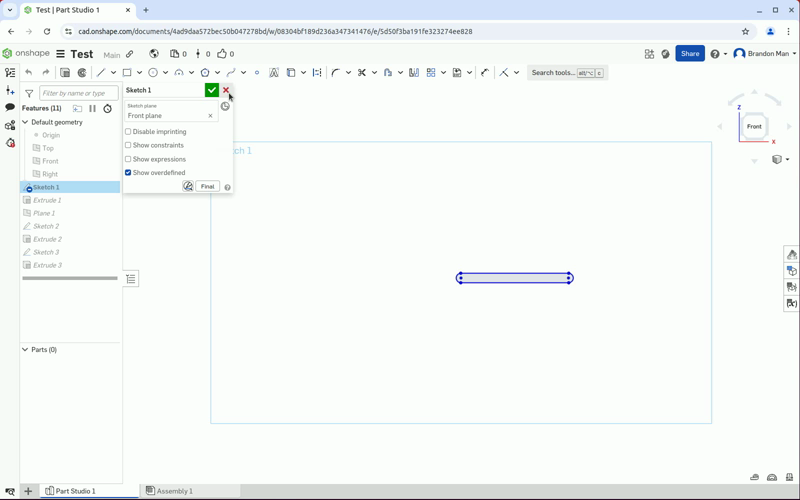
click(229, 92)
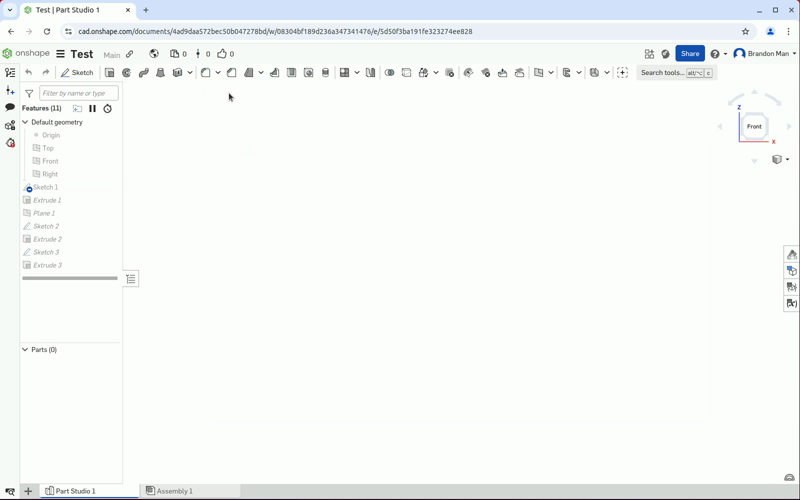
key(shift+s)
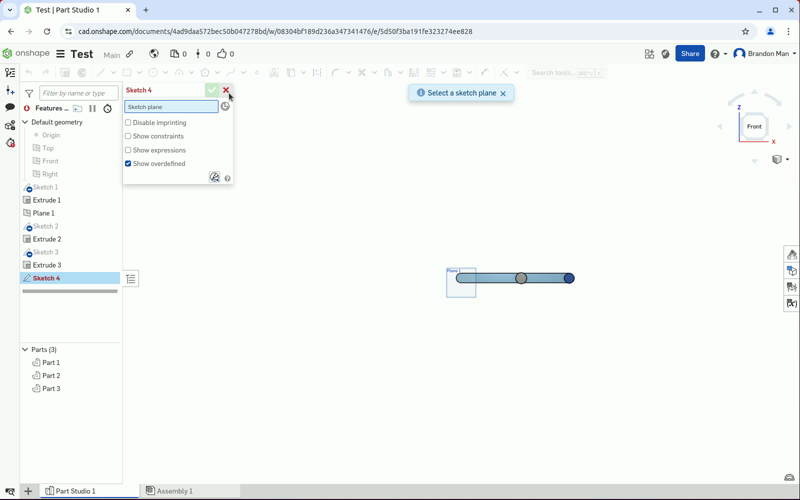
mouse_move(73, 215)
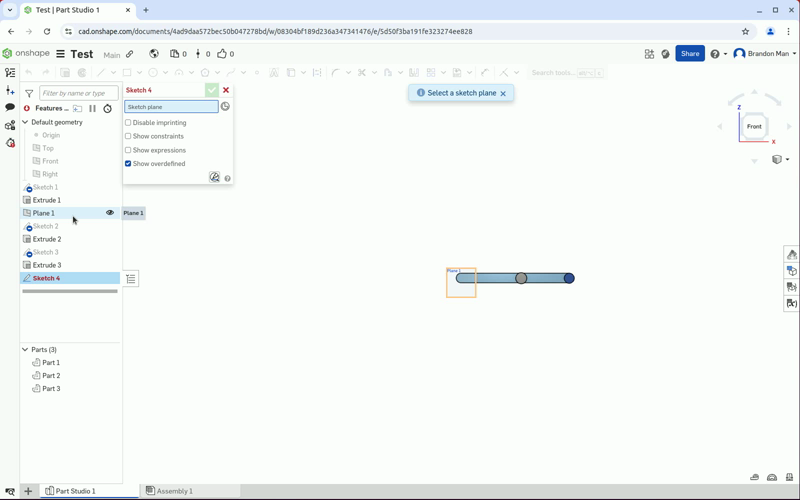
click(73, 215)
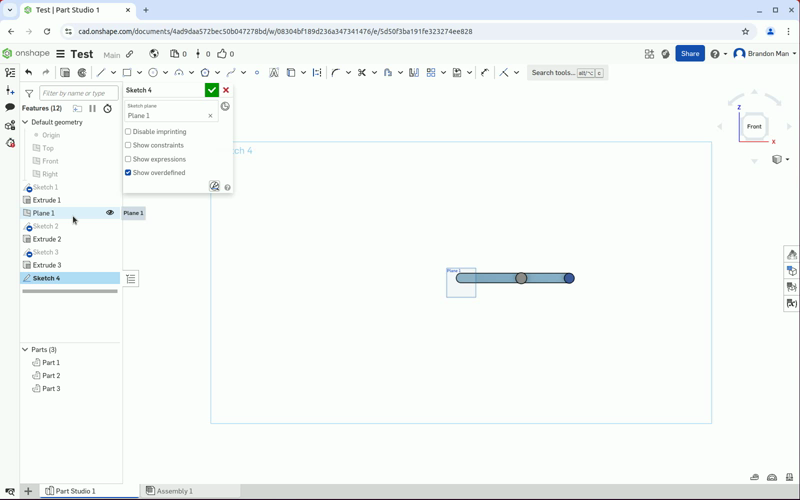
mouse_move(73, 352)
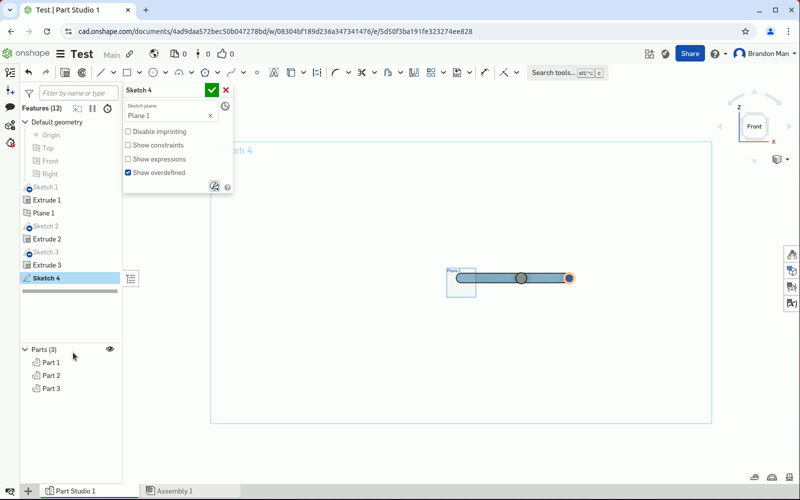
key(y)
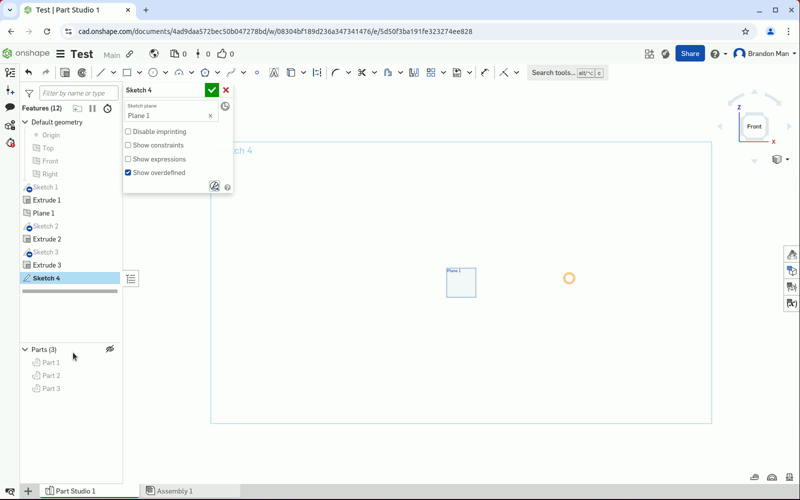
key(c)
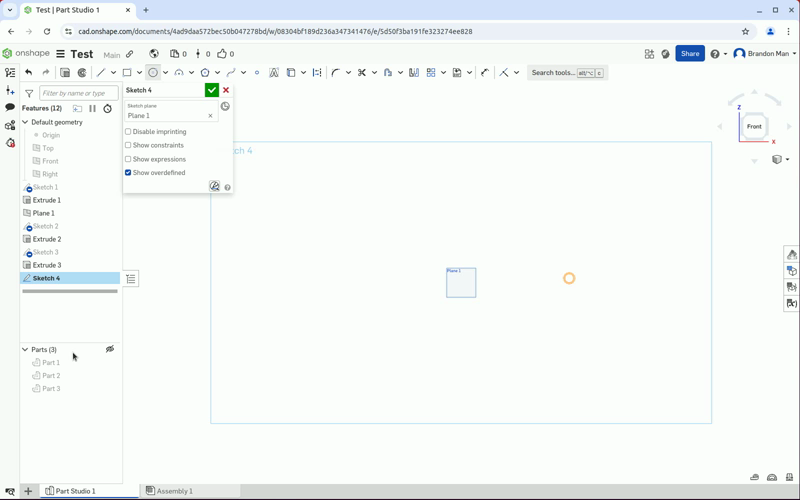
key_down(shift)
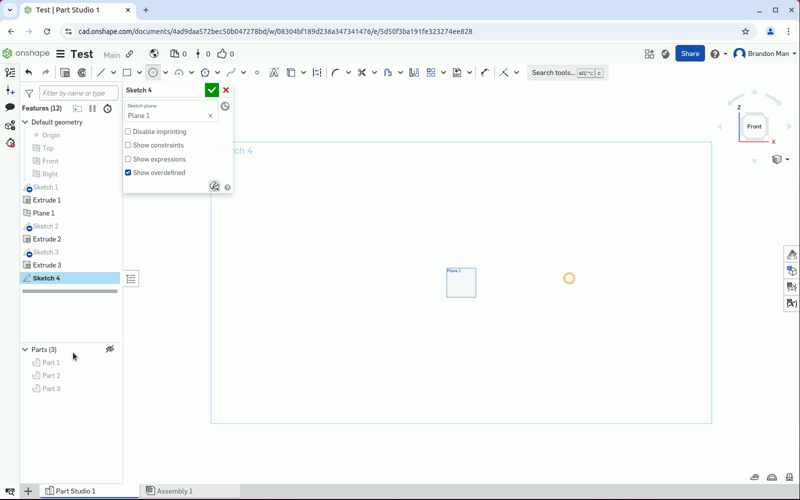
mouse_move(461, 278)
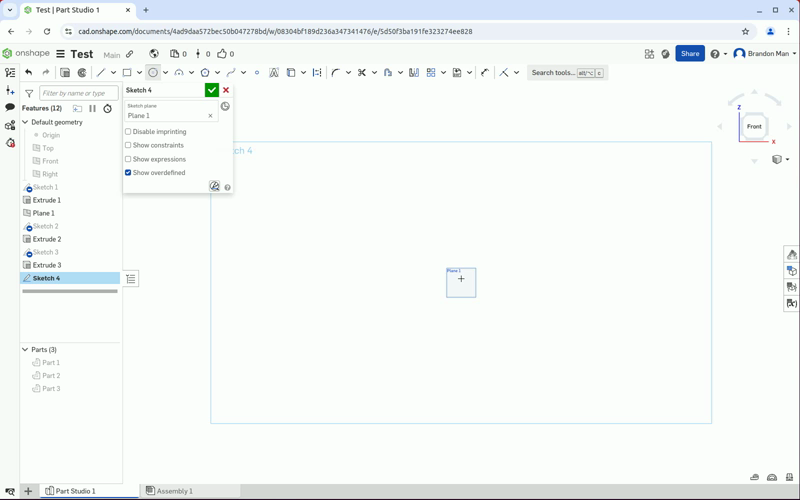
click(461, 278)
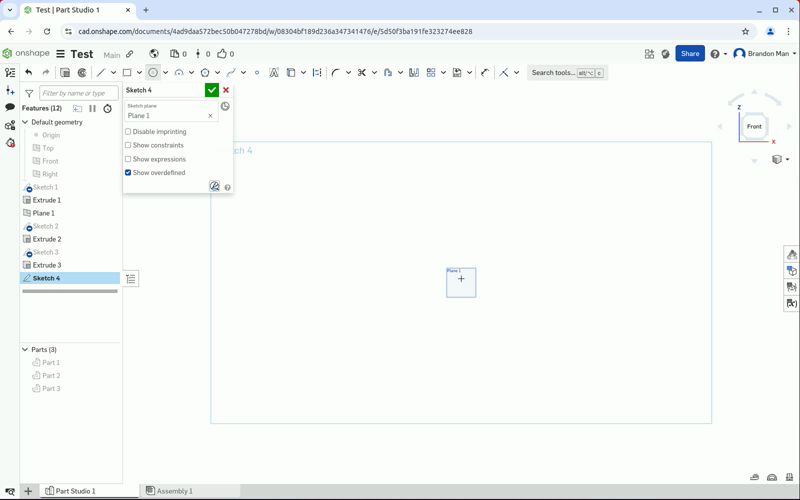
key_up(shift)
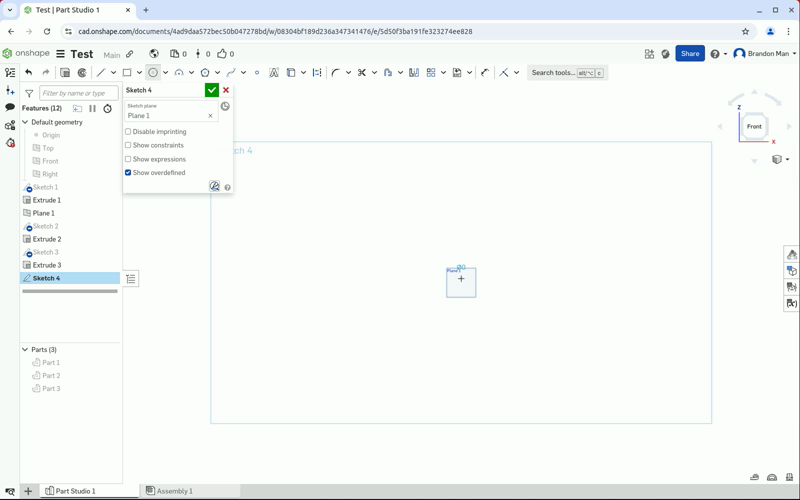
mouse_move(466, 278)
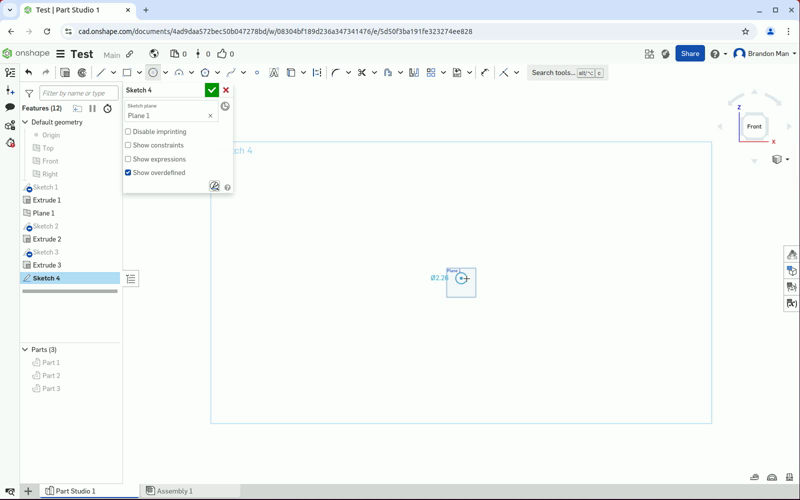
click(466, 278)
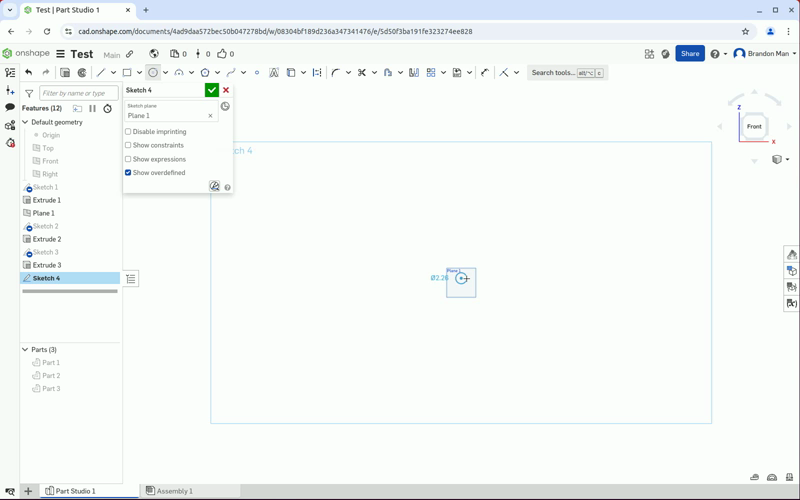
key(esc)
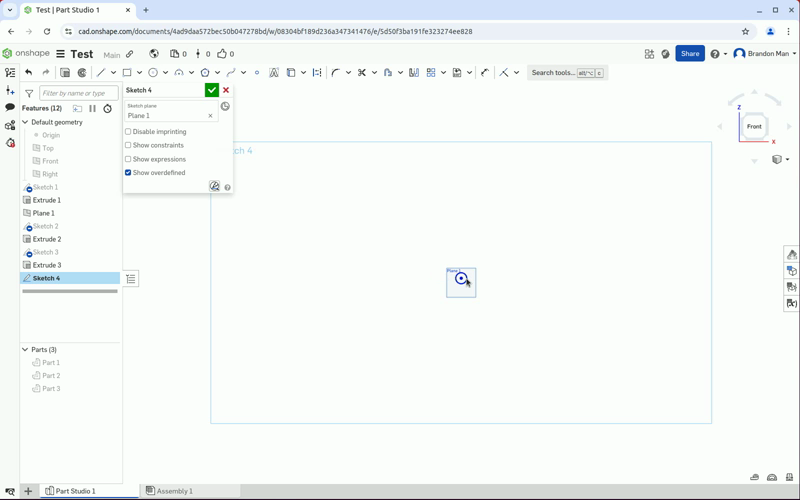
mouse_move(460, 274)
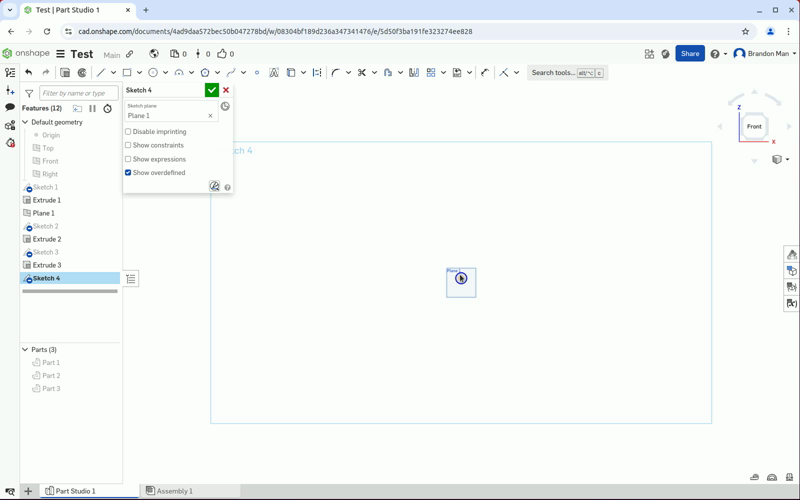
scroll(6)
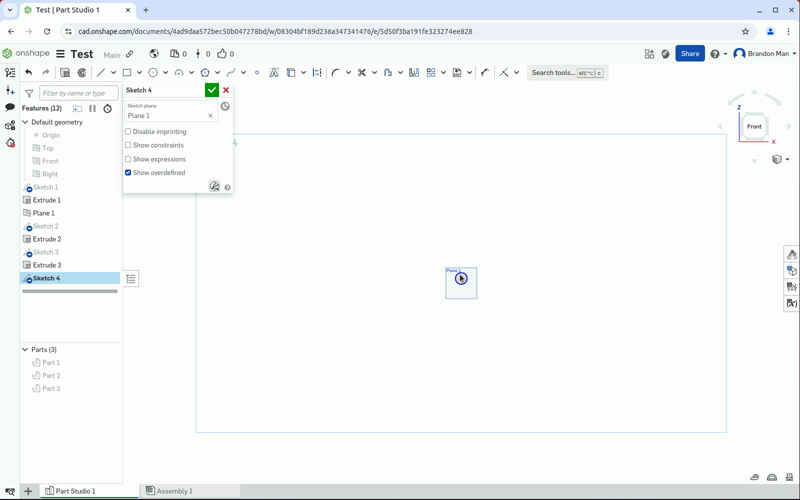
scroll(6)
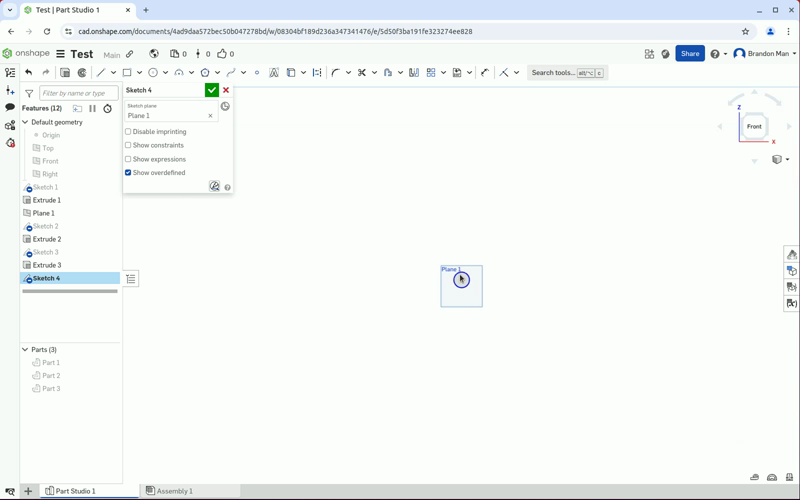
scroll(6)
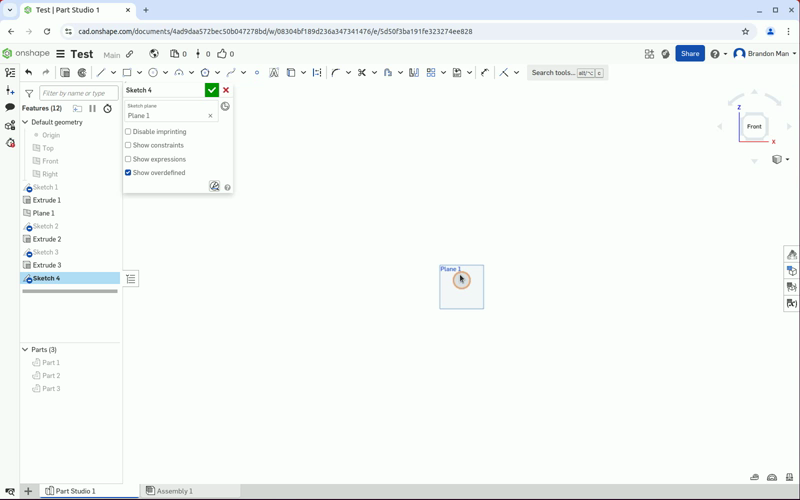
scroll(6)
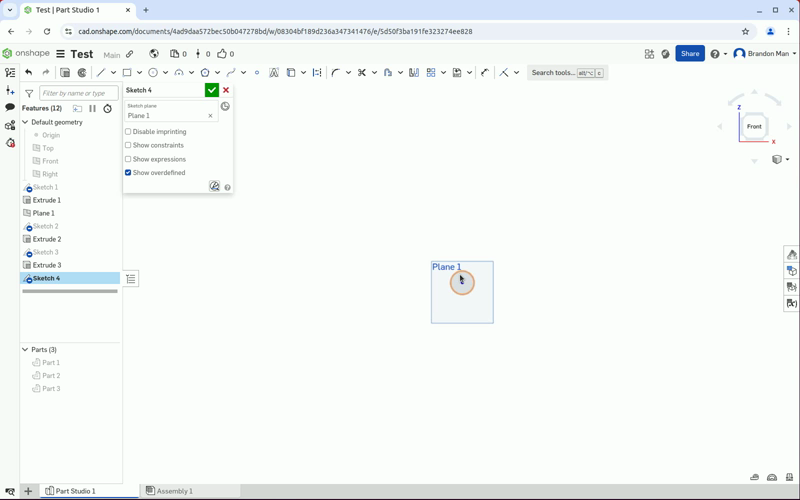
scroll(6)
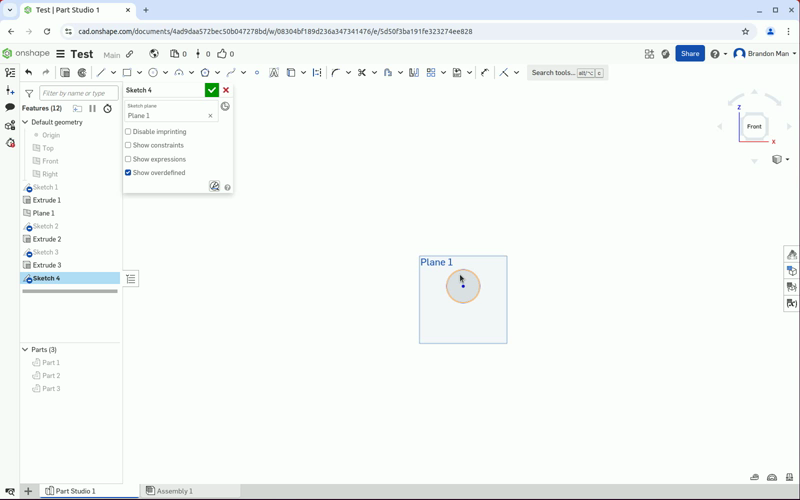
scroll(6)
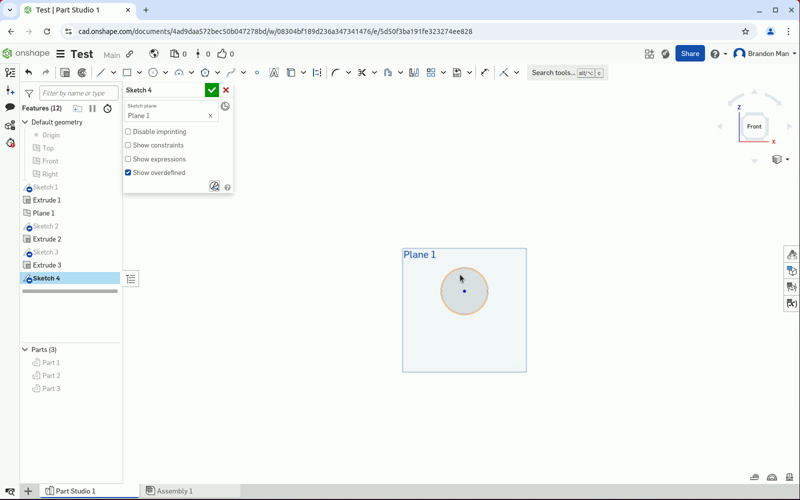
scroll(6)
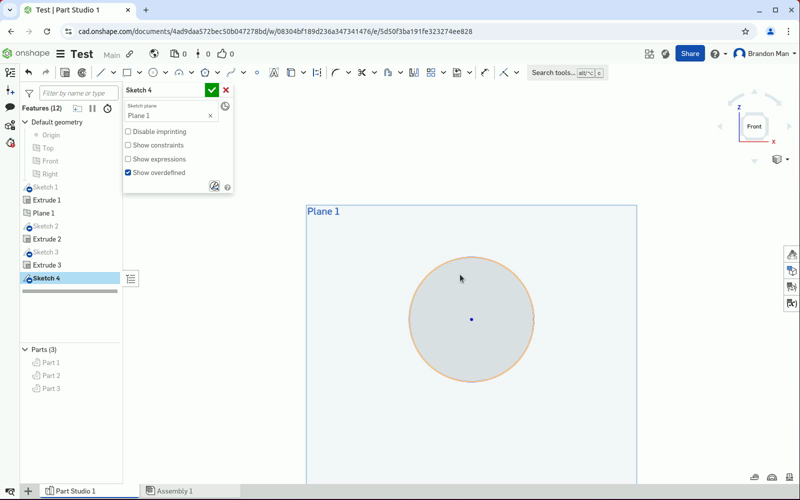
click(460, 274)
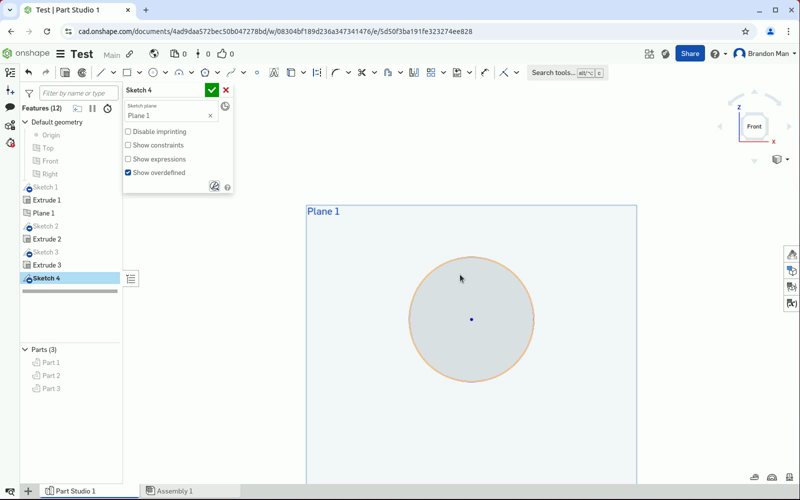
scroll(-6)
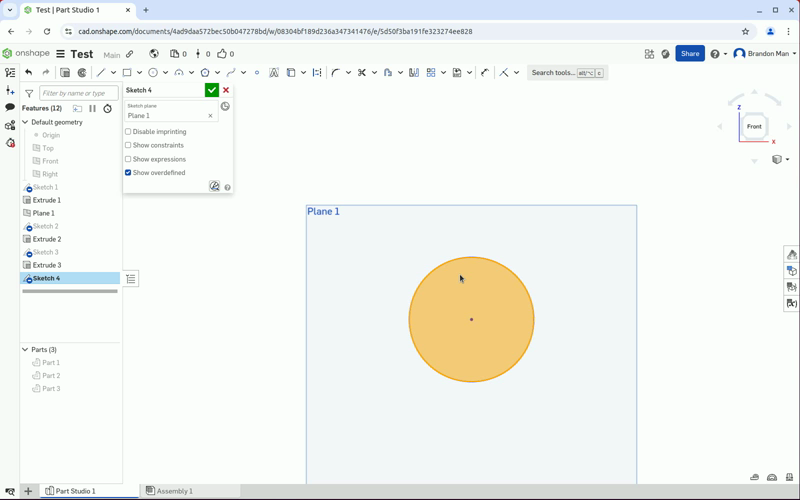
scroll(-6)
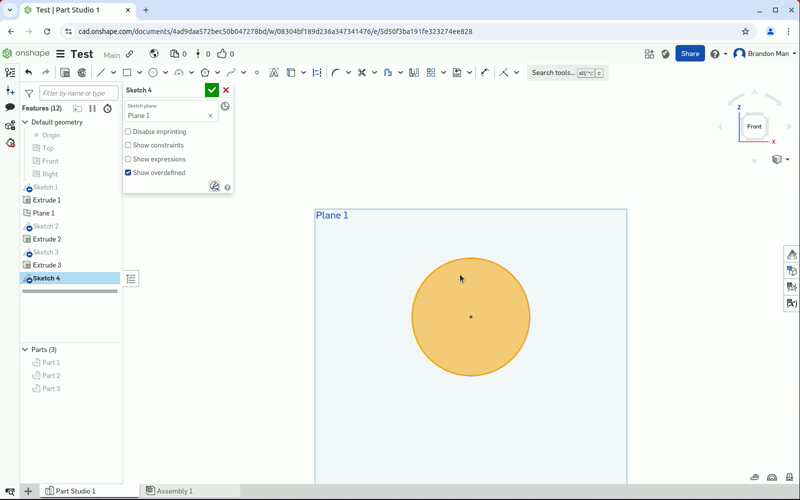
scroll(-6)
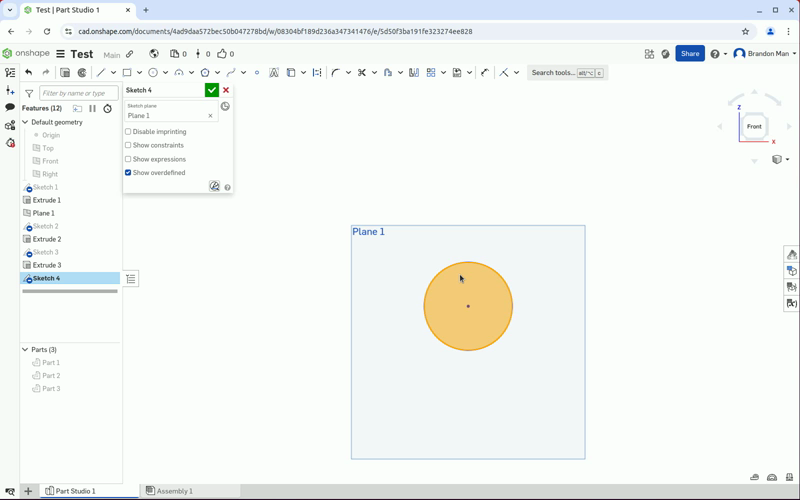
scroll(-6)
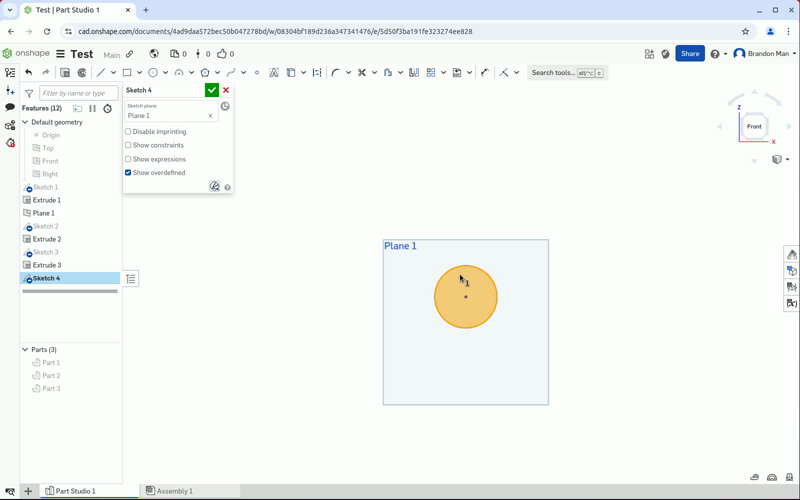
scroll(-6)
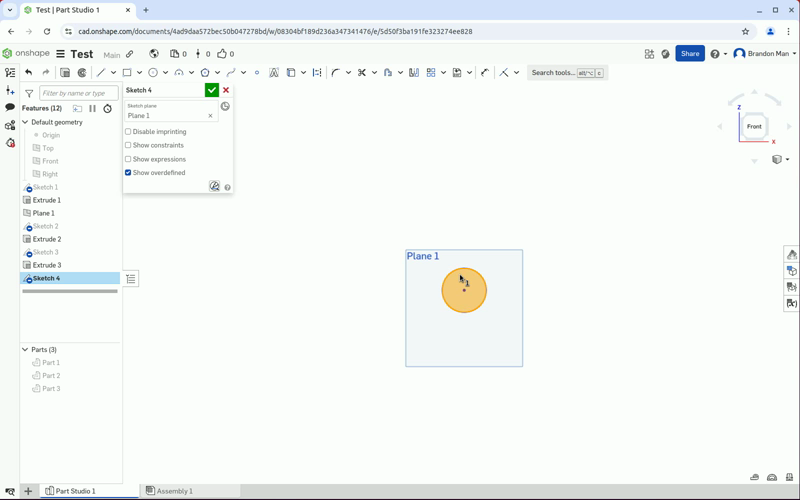
scroll(-6)
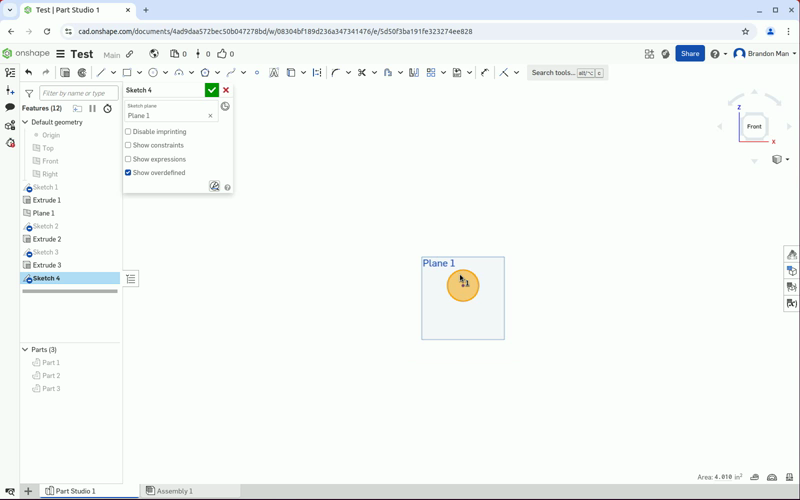
scroll(-6)
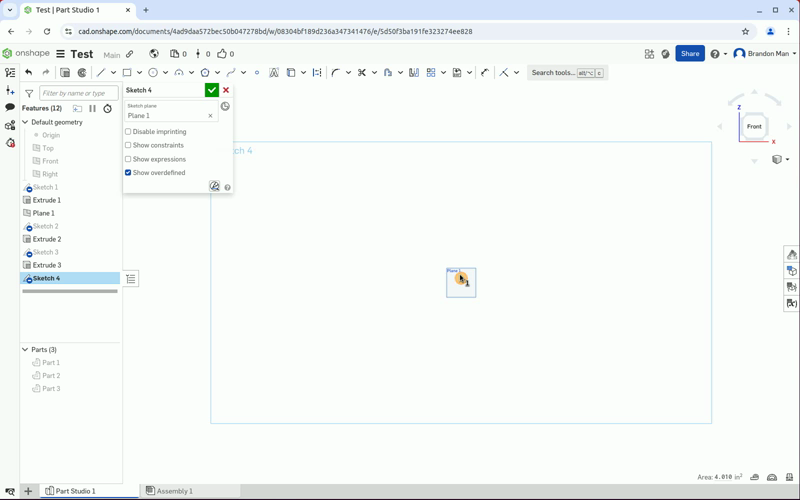
mouse_move(73, 352)
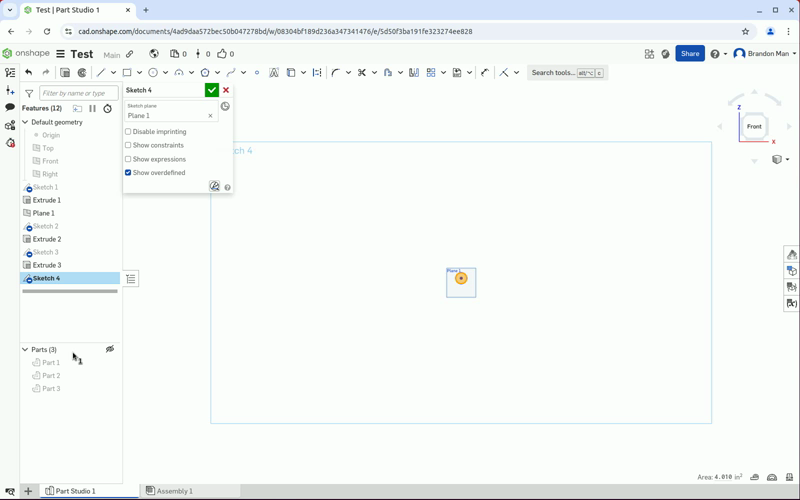
key(shift+y)
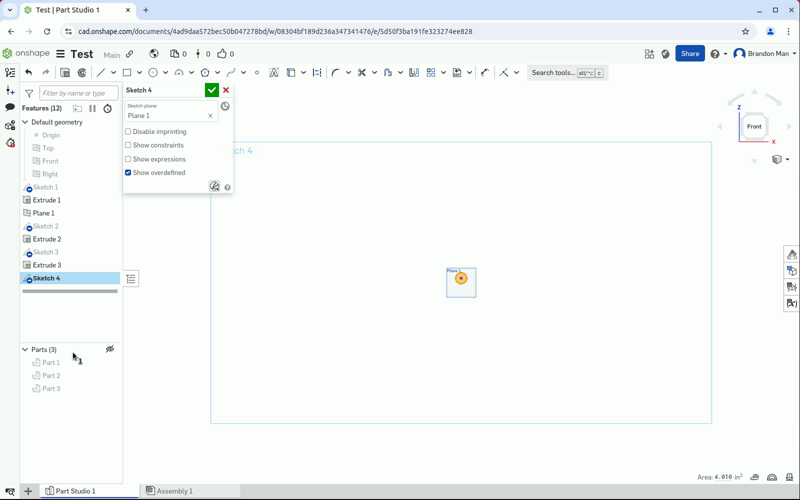
key(shift+e)
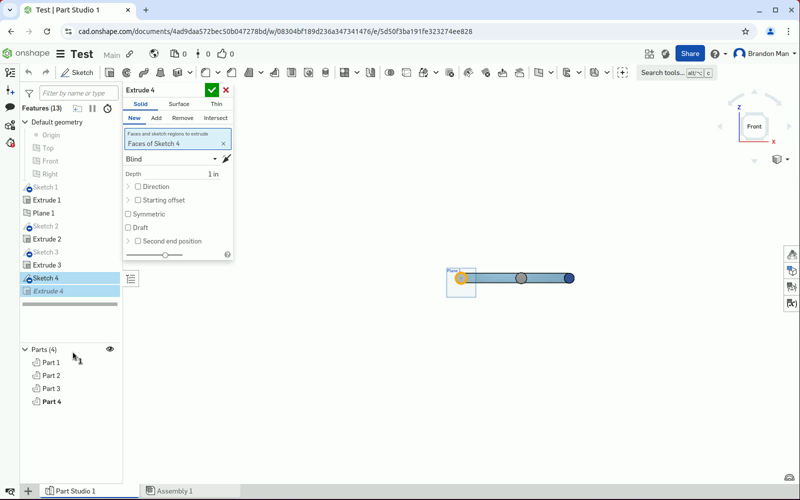
mouse_move(143, 106)
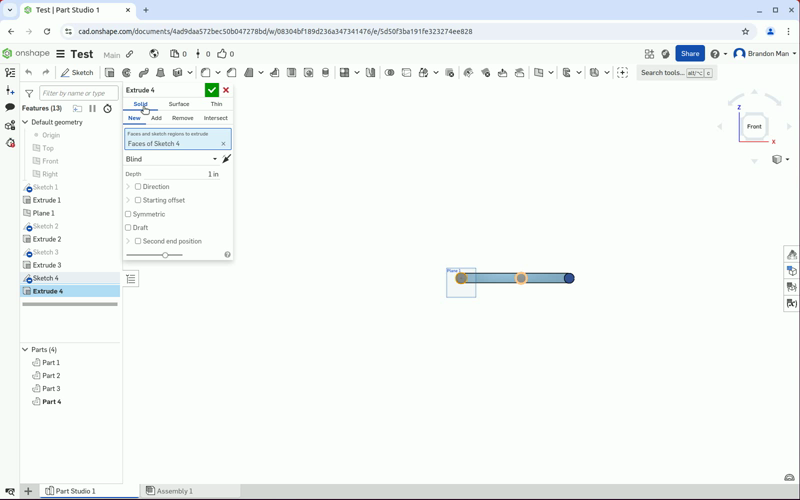
click(143, 106)
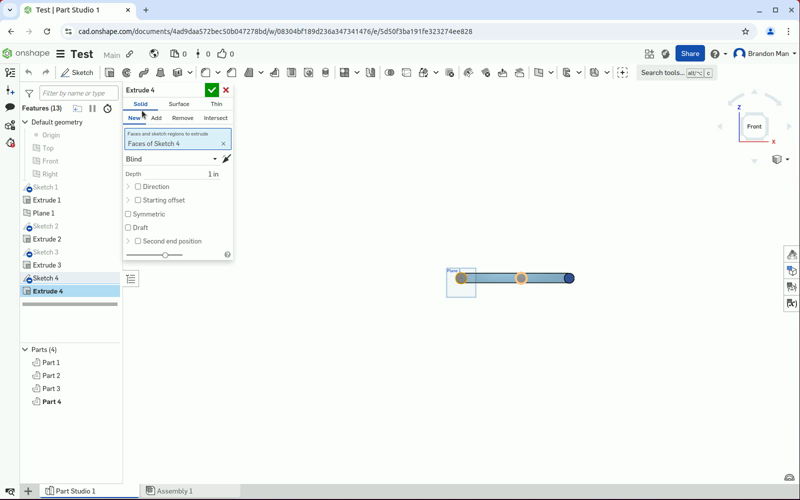
mouse_move(137, 120)
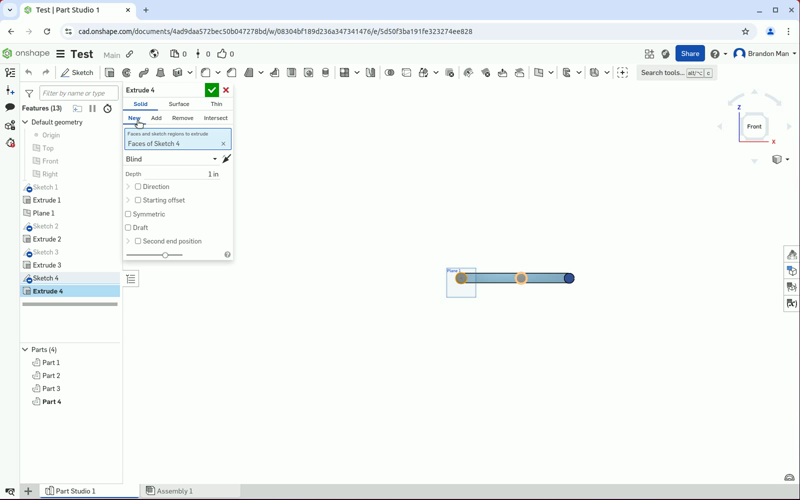
click(137, 120)
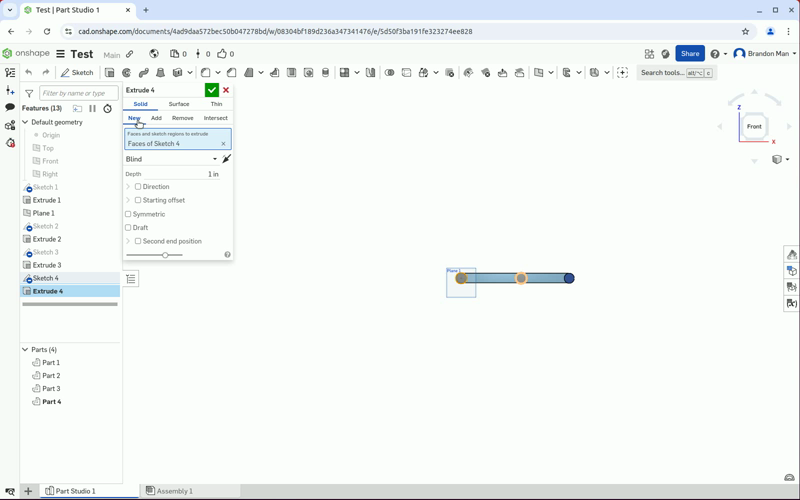
key(tab, 4)
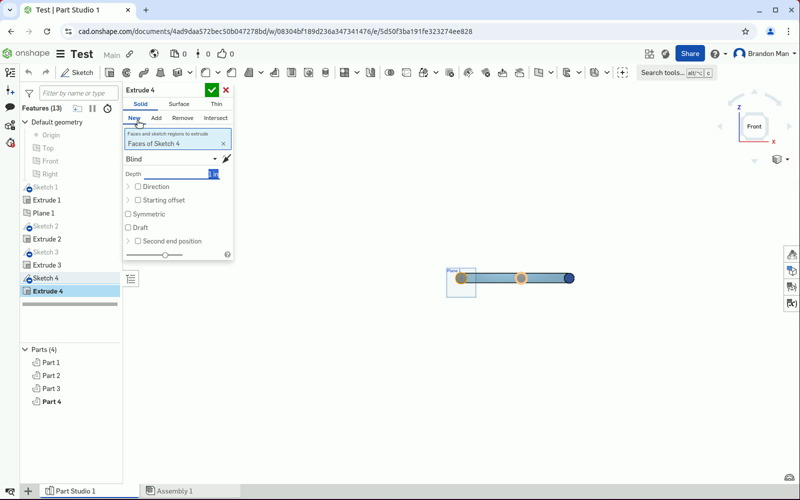
text(0.481)
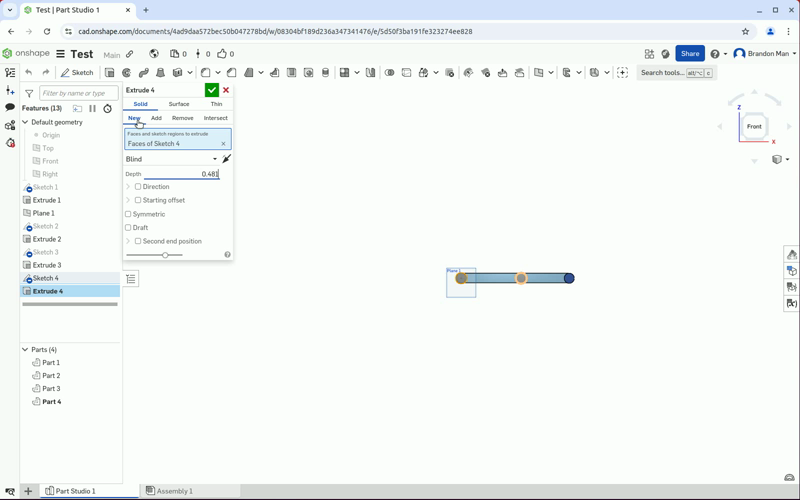
key(enter)
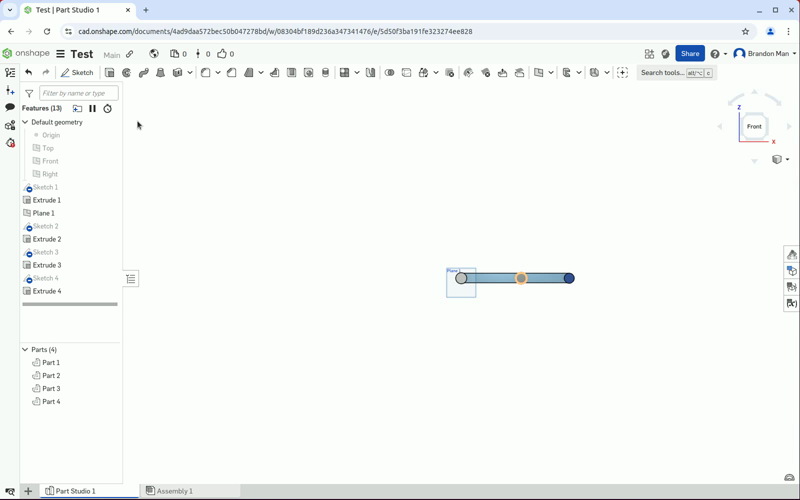
key(shift+h)
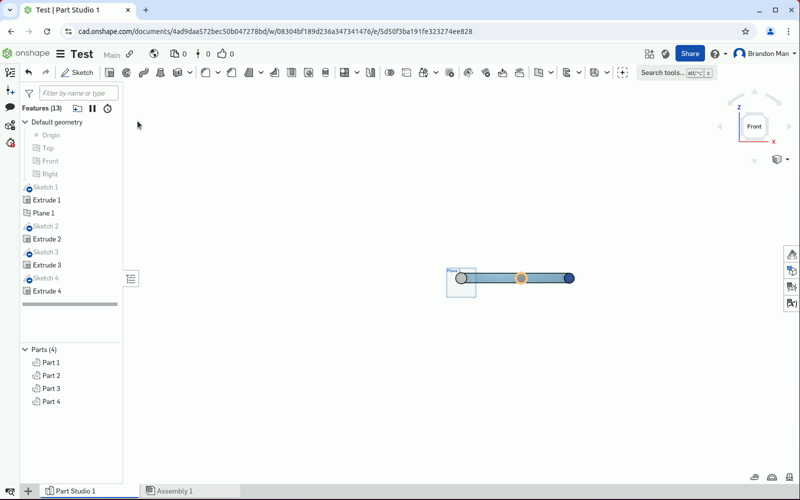
key(shift+h)
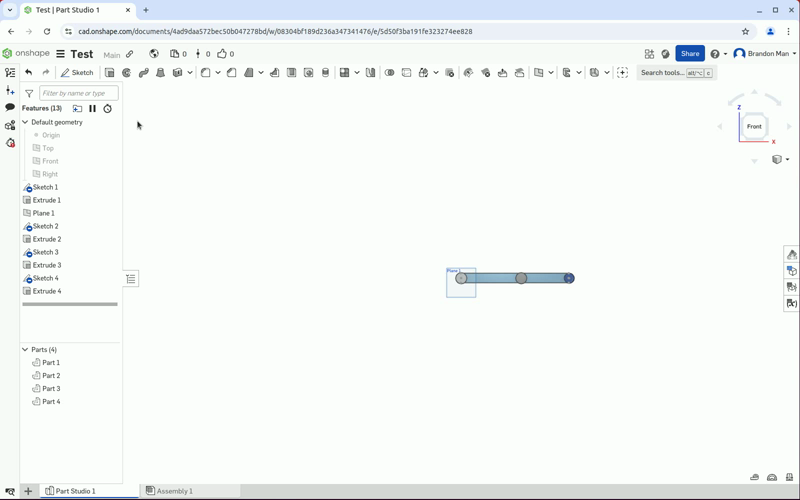
key(shift+7)
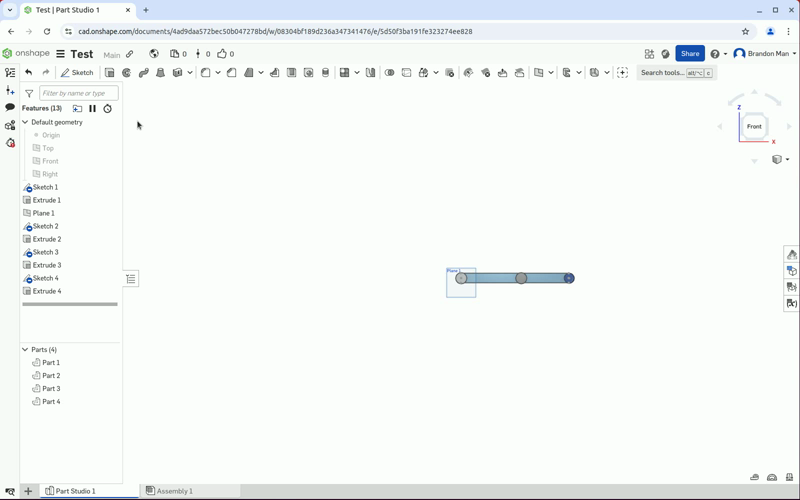
key(left, 2)
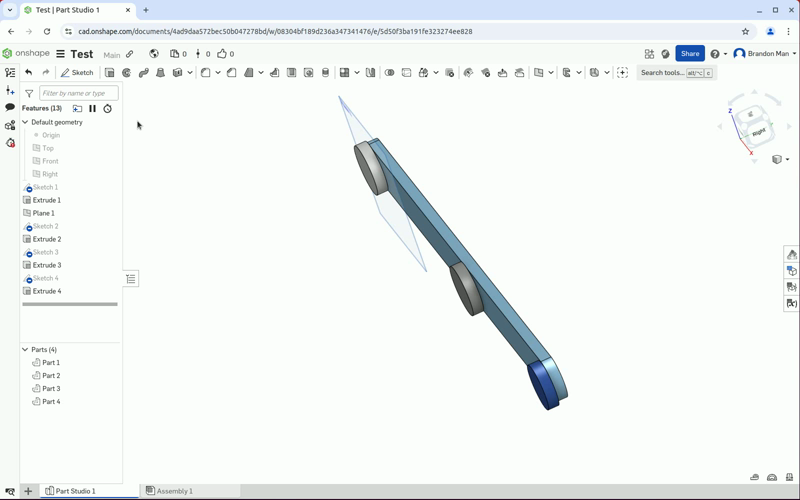
key(down, 2)
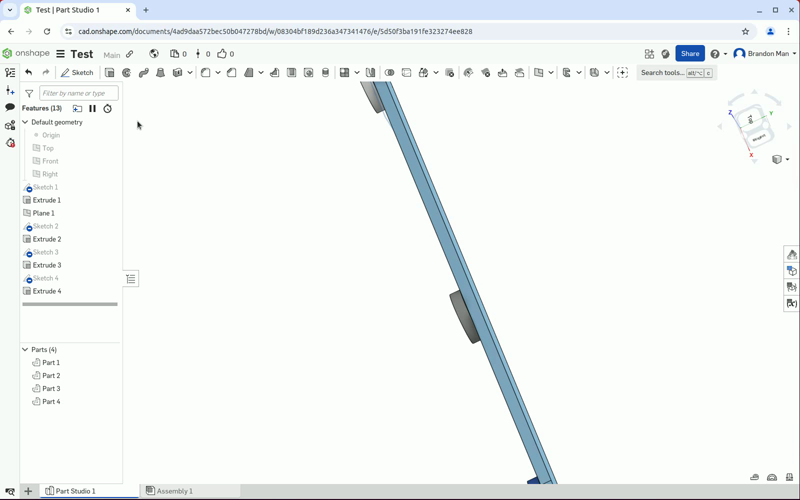
key(up, 2)
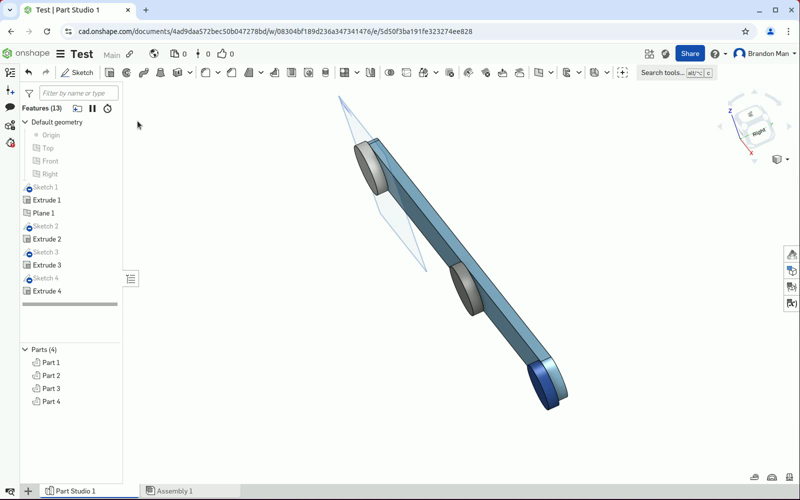
key(right, 2)
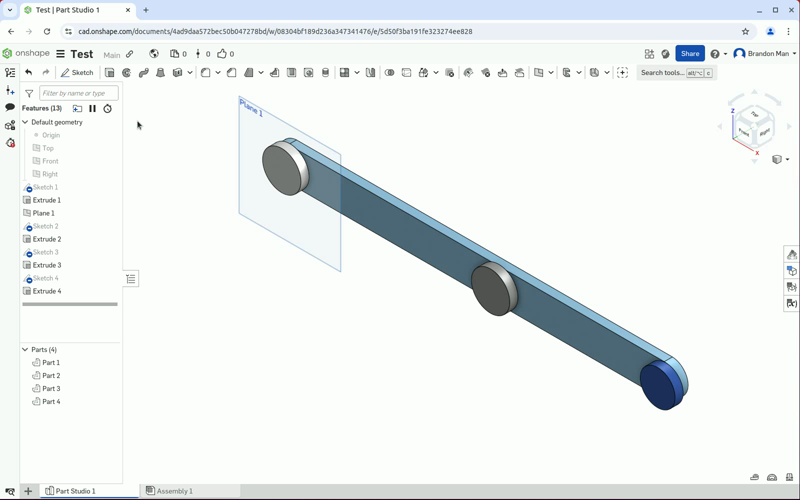
mouse_move(73, 189)
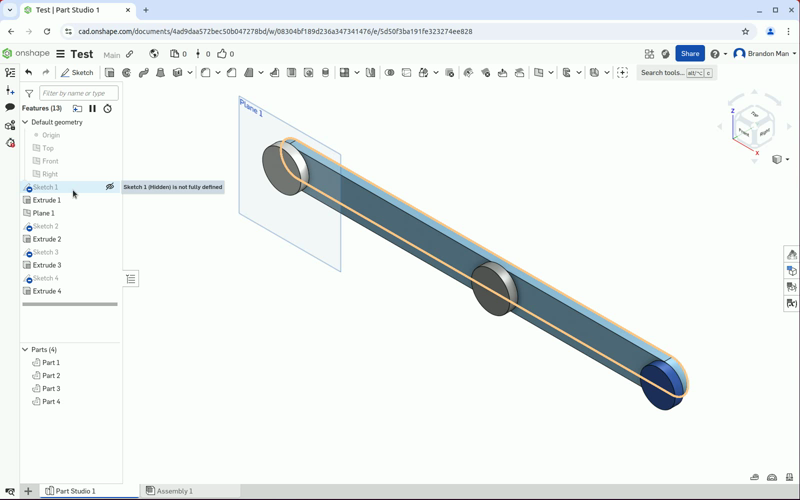
click(73, 189)